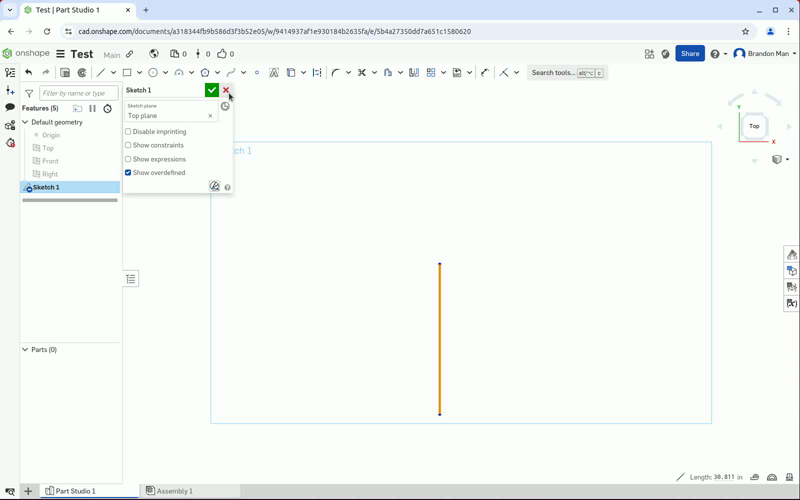
key(shift+h)
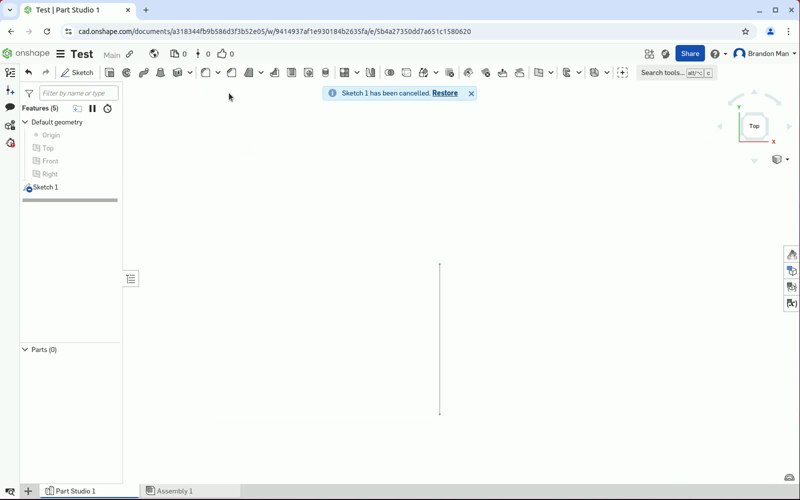
key(shift+s)
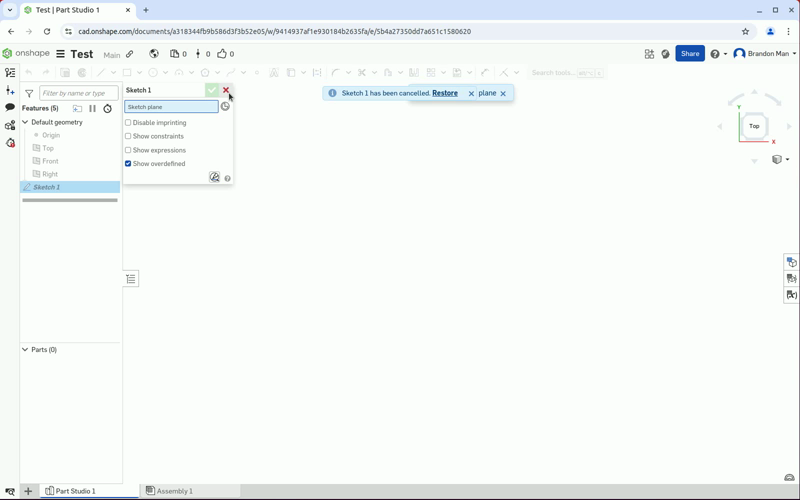
mouse_move(73, 150)
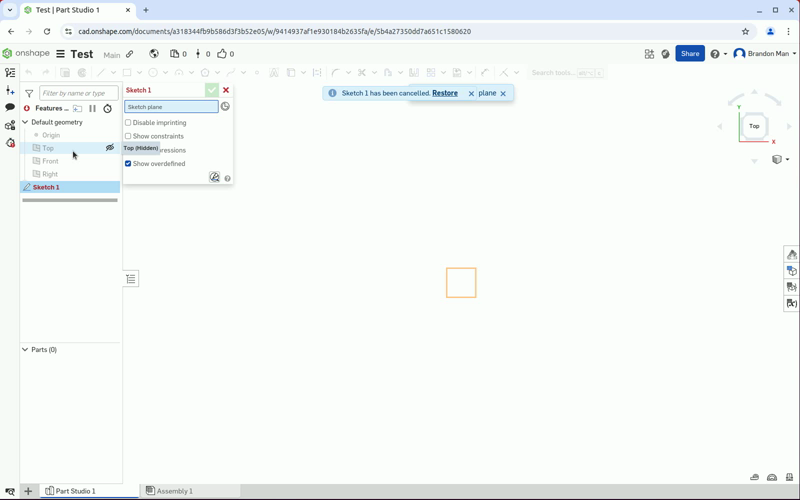
click(73, 150)
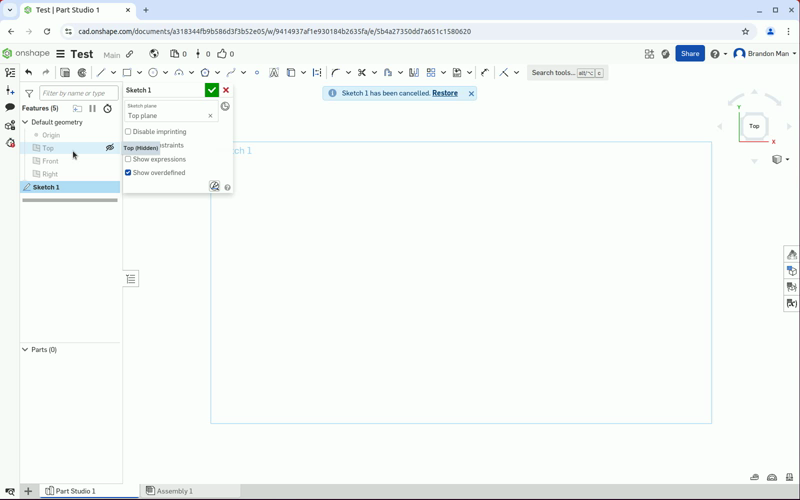
mouse_move(73, 352)
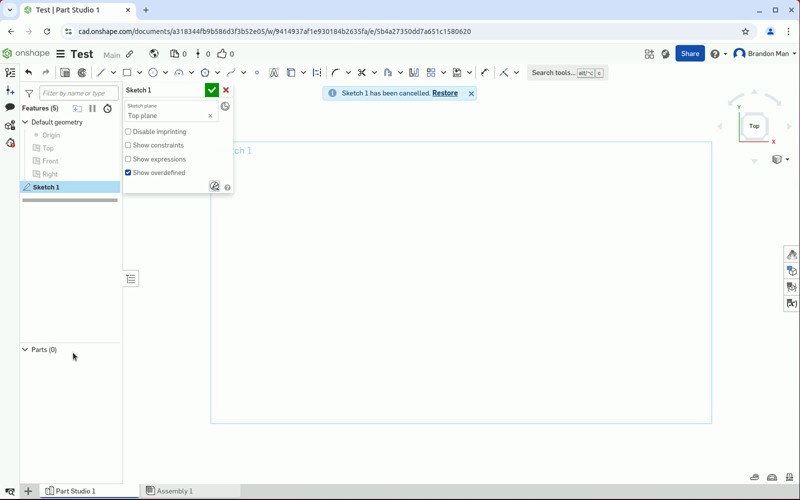
key(y)
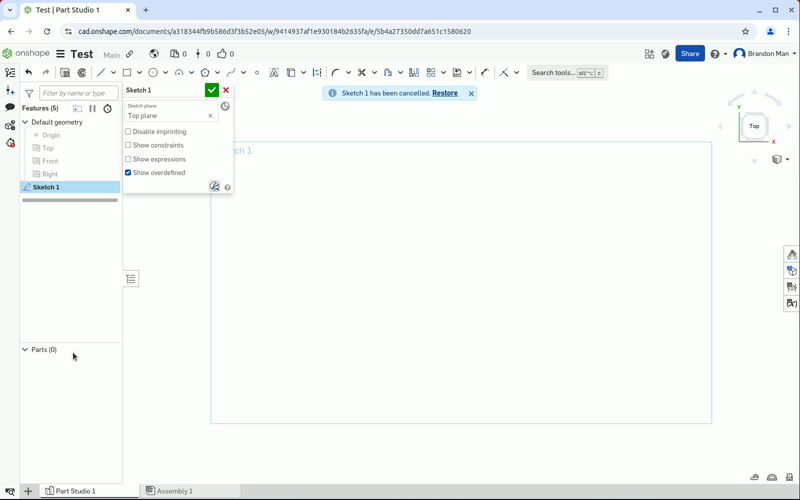
key(l)
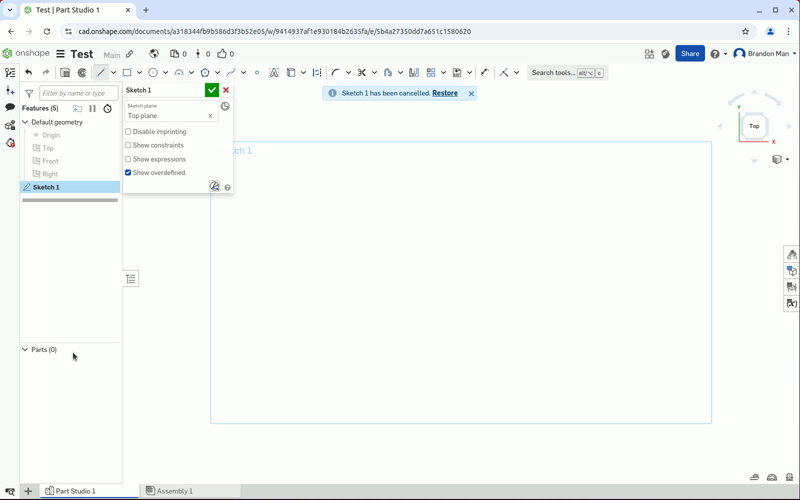
key_down(shift)
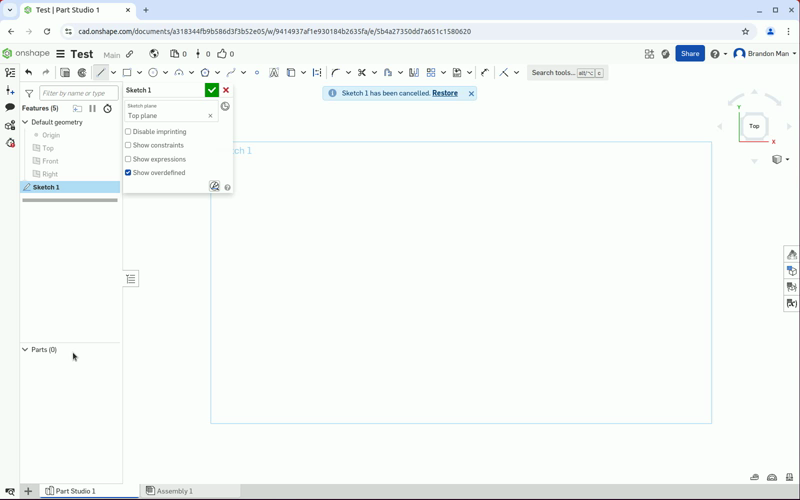
mouse_move(378, 321)
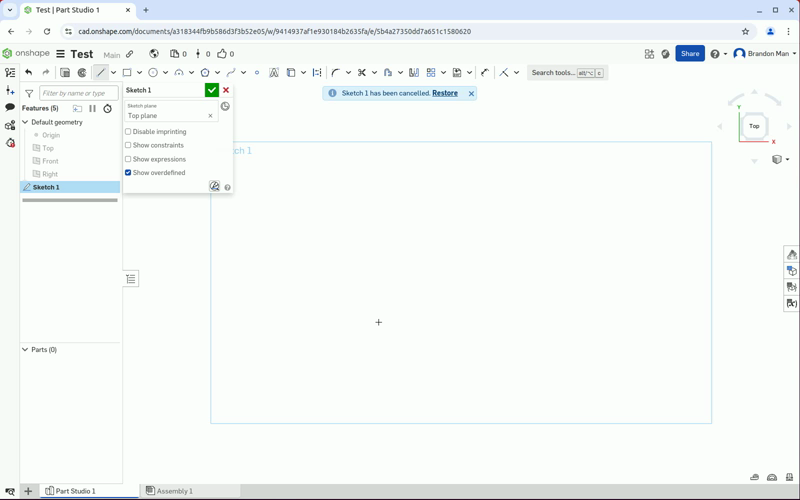
click(378, 321)
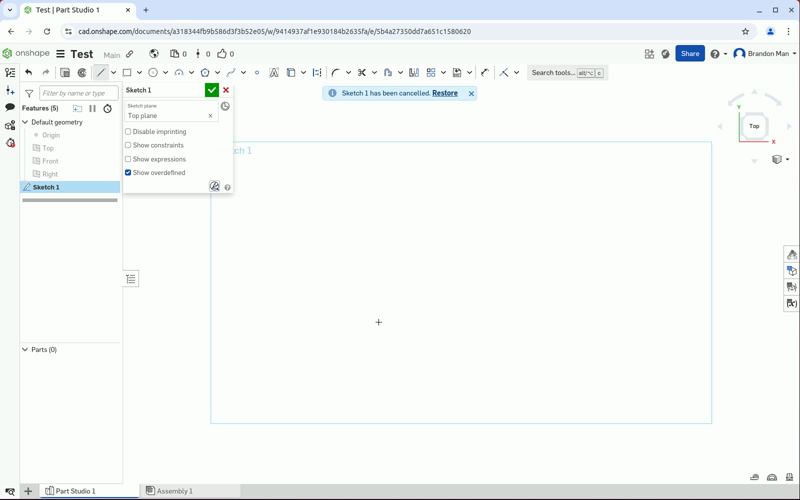
key_up(shift)
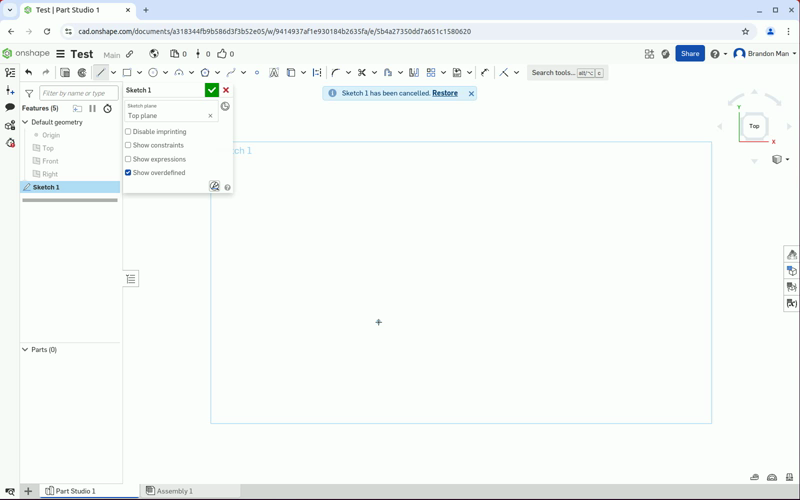
key_down(shift)
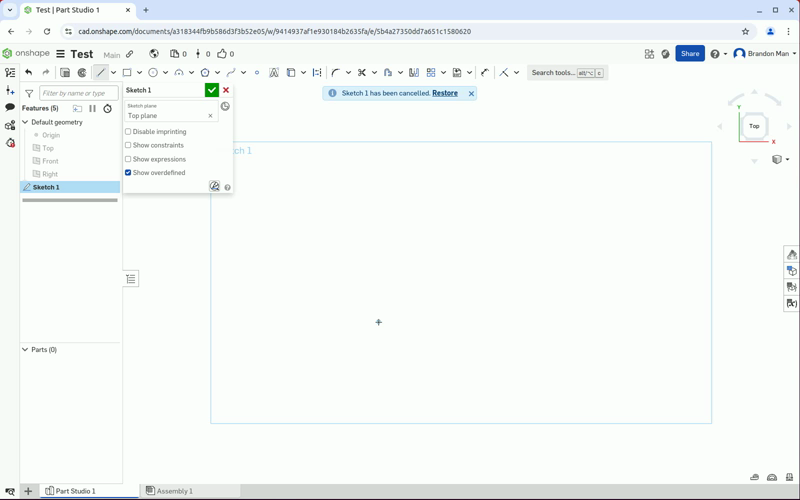
mouse_move(473, 321)
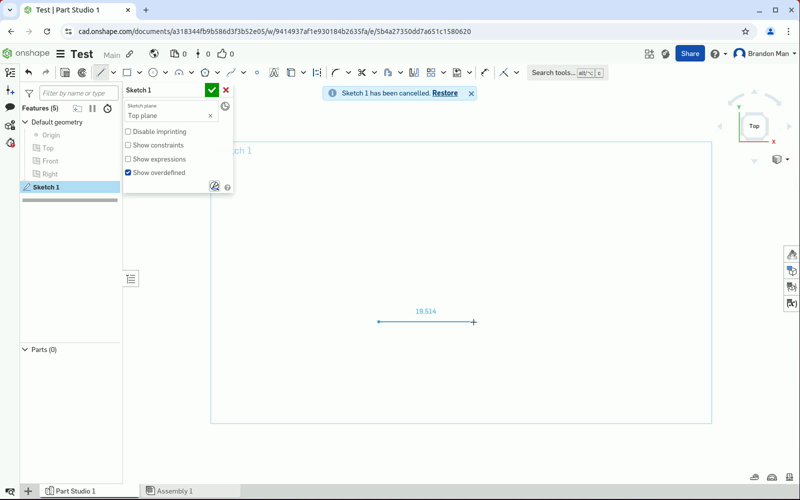
click(473, 321)
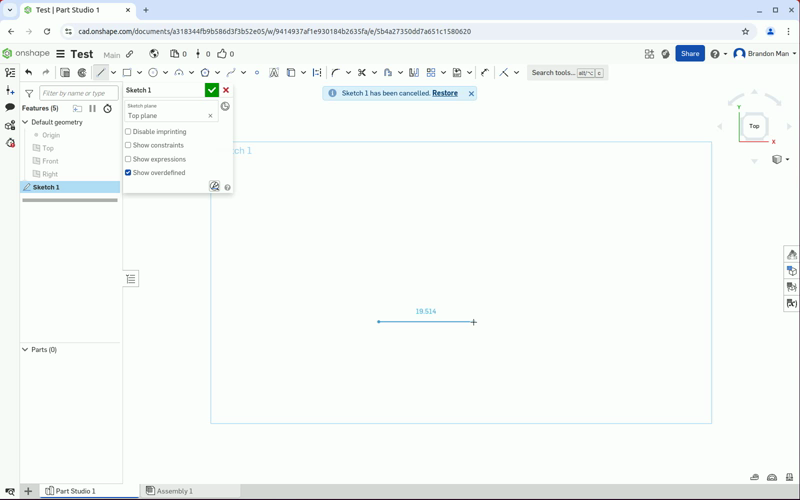
key_up(shift)
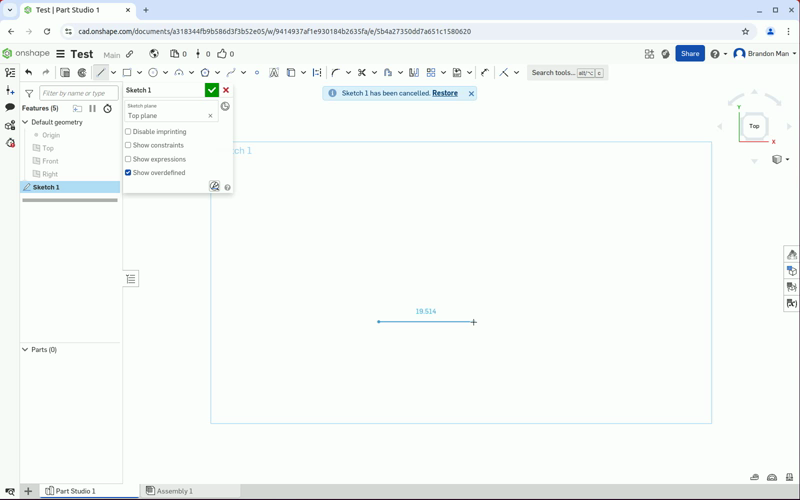
key_down(shift)
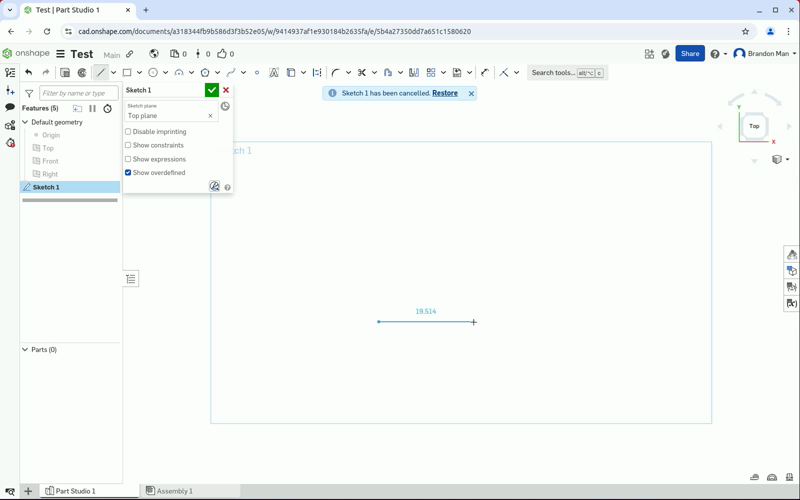
mouse_move(503, 321)
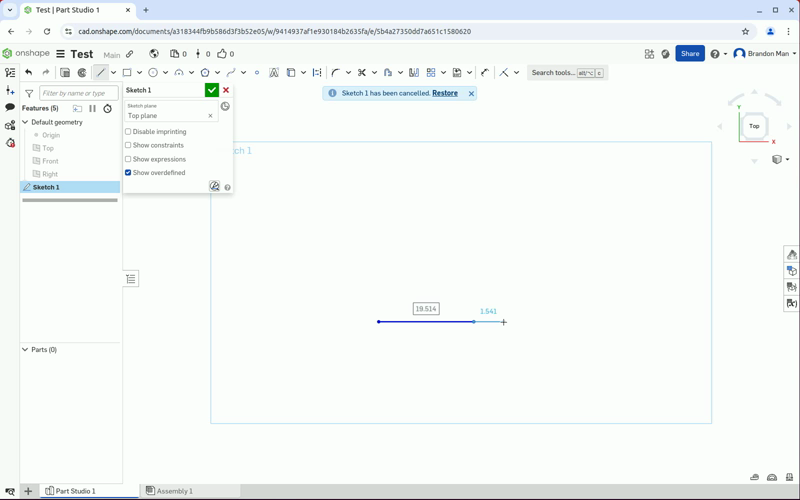
mouse_move(473, 317)
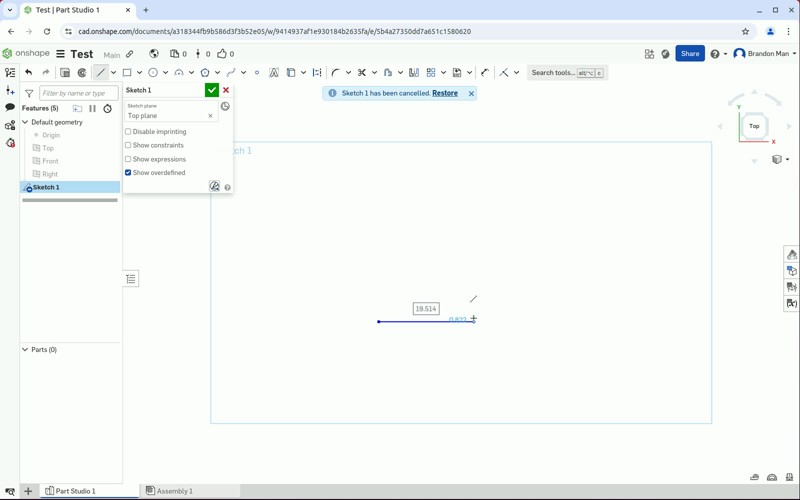
scroll(6)
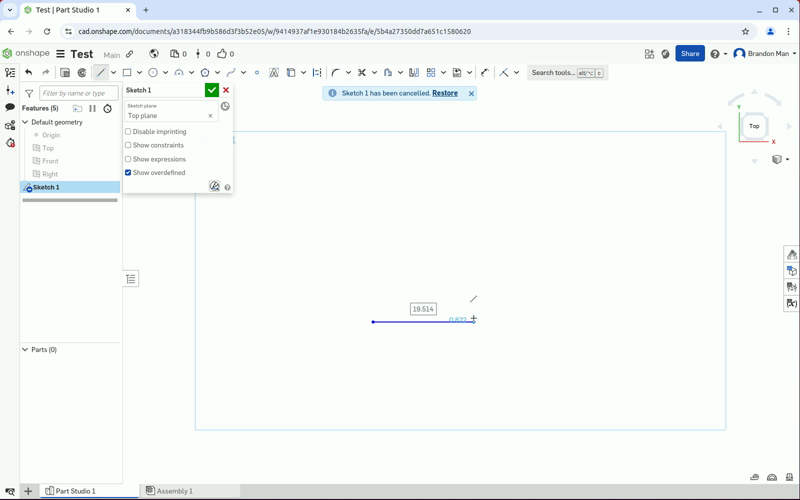
scroll(6)
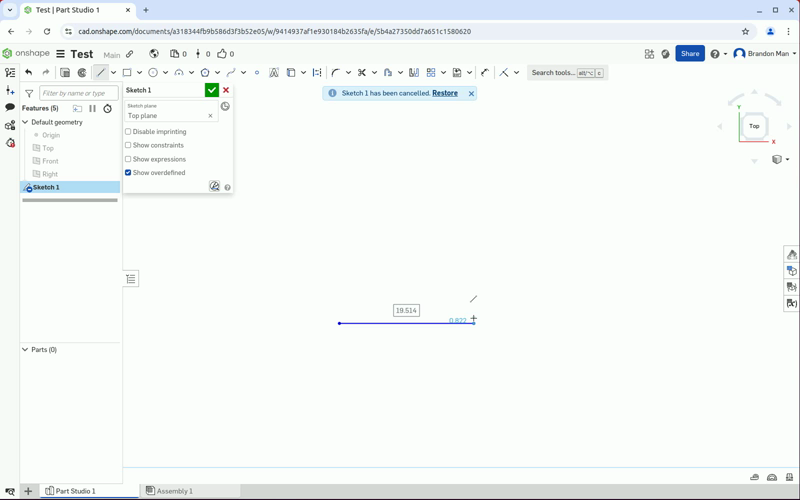
scroll(6)
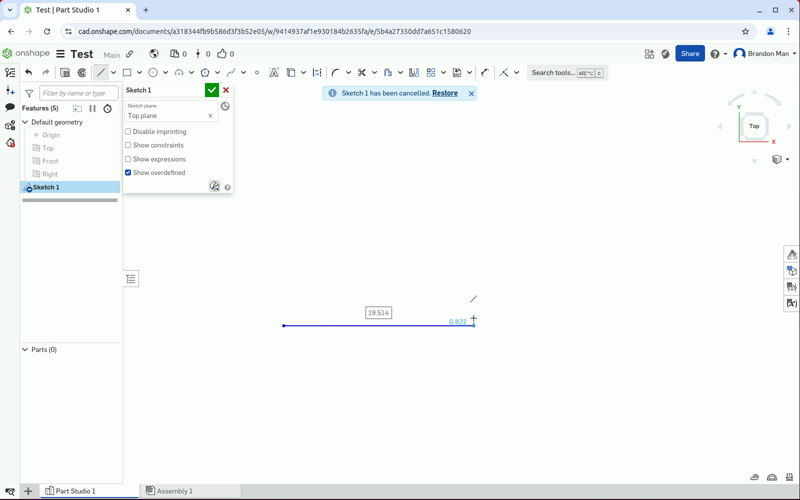
scroll(6)
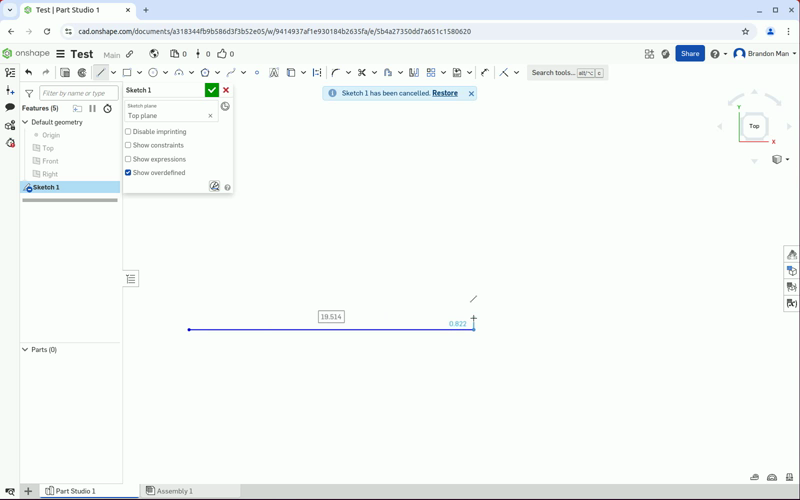
scroll(6)
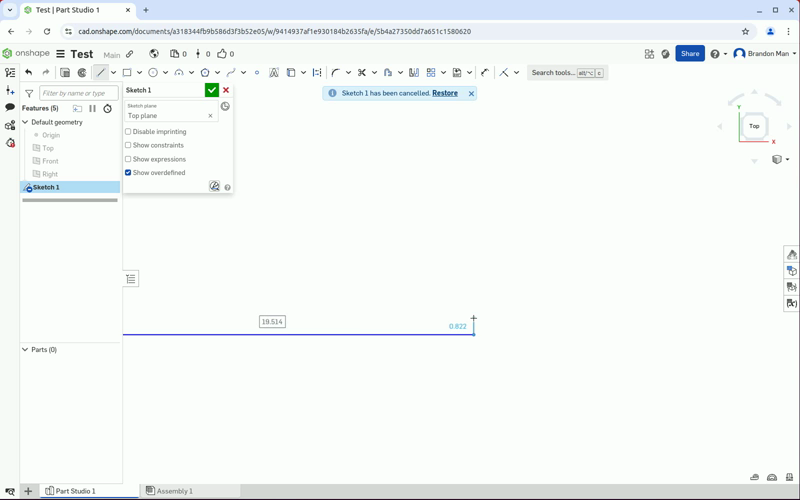
scroll(6)
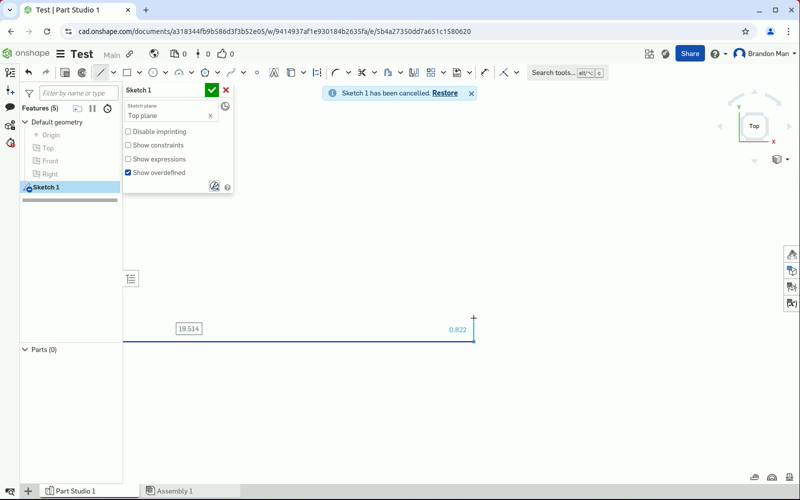
scroll(6)
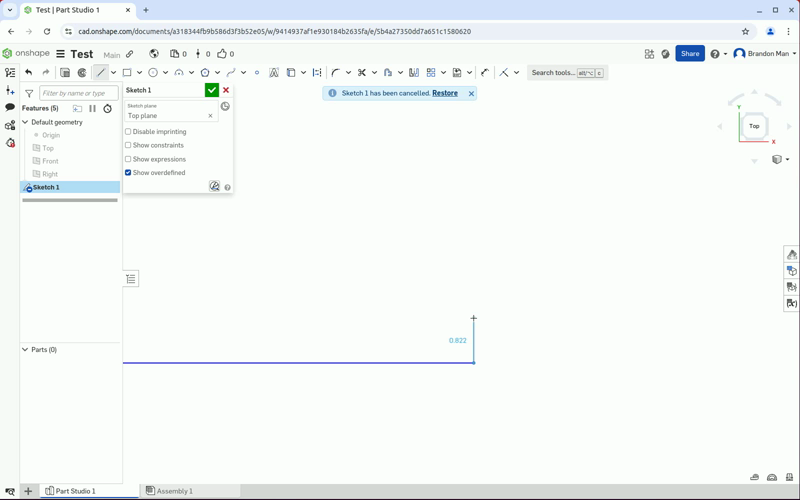
click(473, 317)
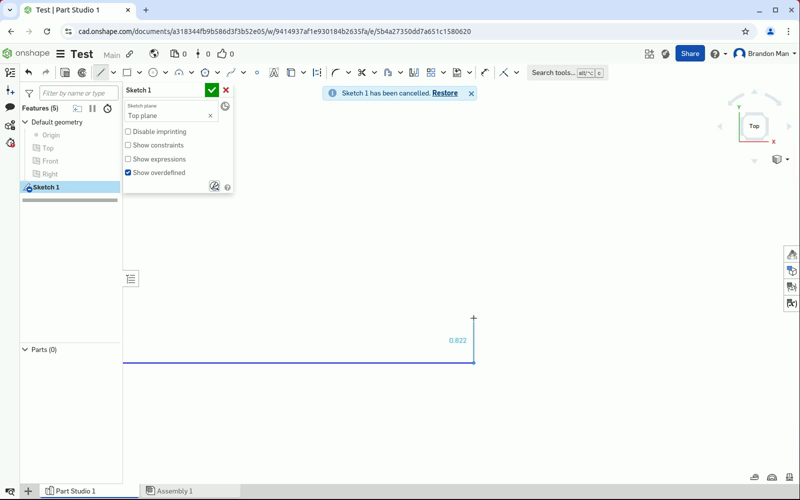
scroll(-6)
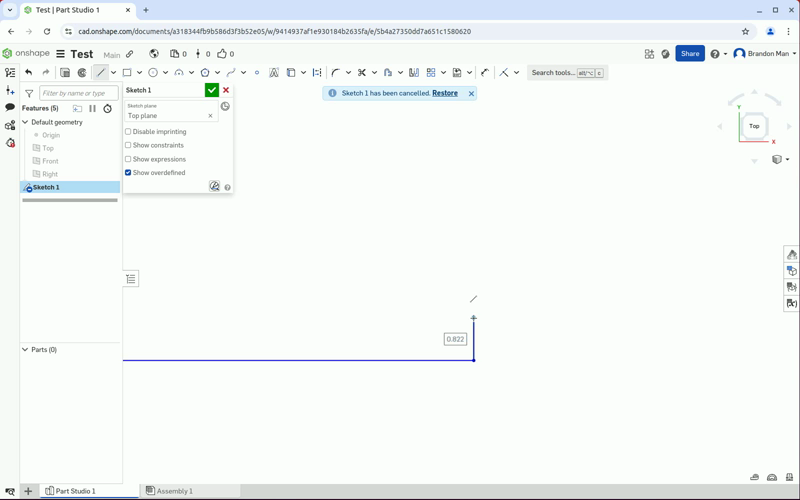
scroll(-6)
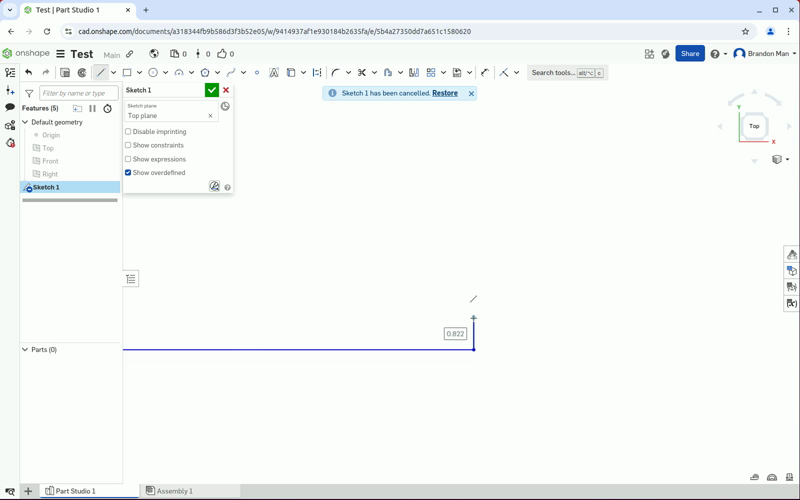
scroll(-6)
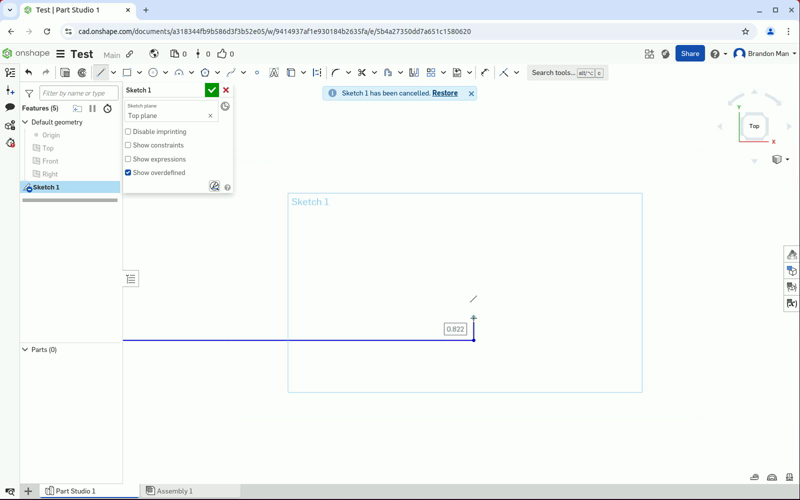
scroll(-6)
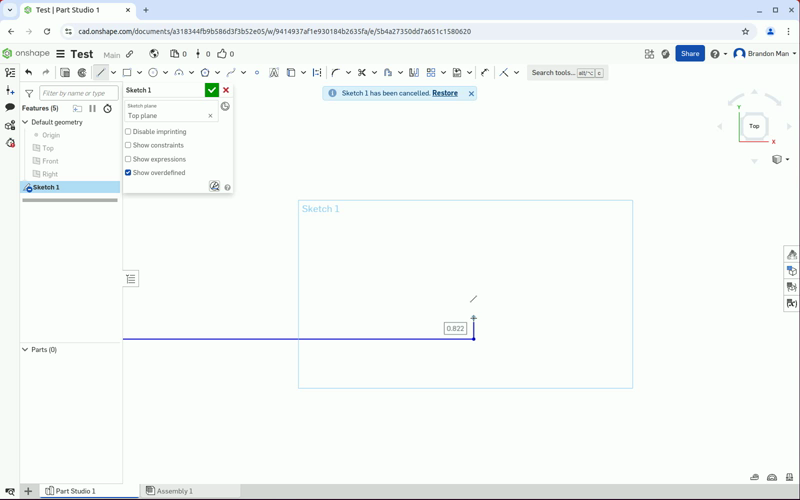
scroll(-6)
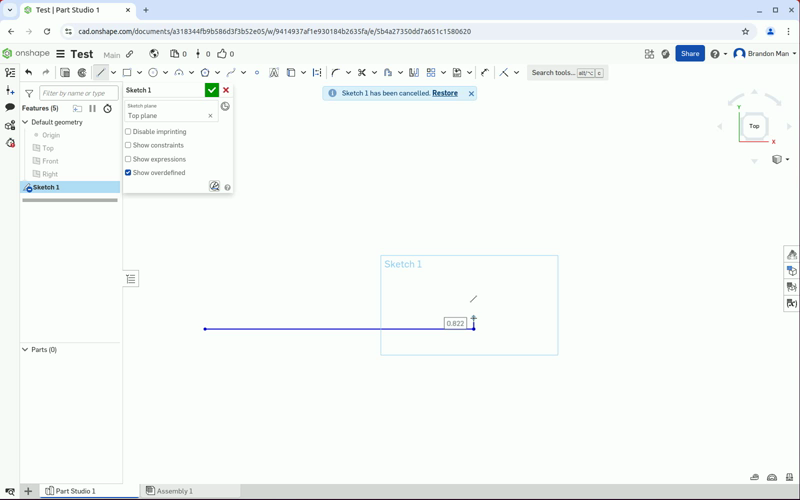
scroll(-6)
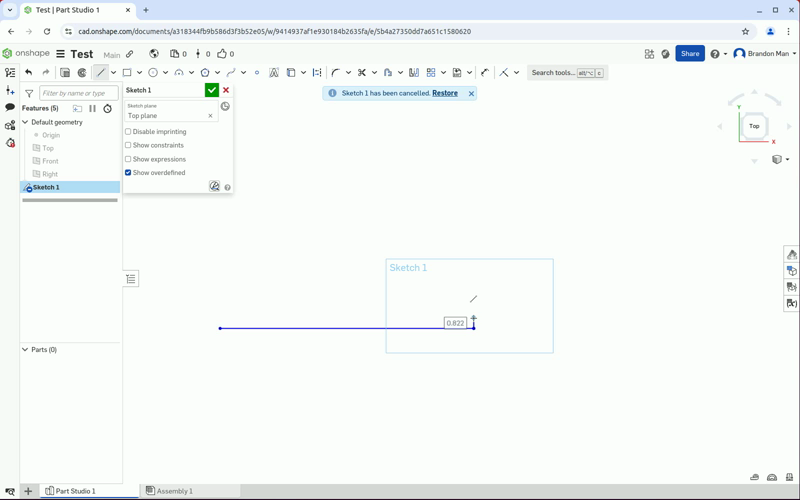
scroll(-6)
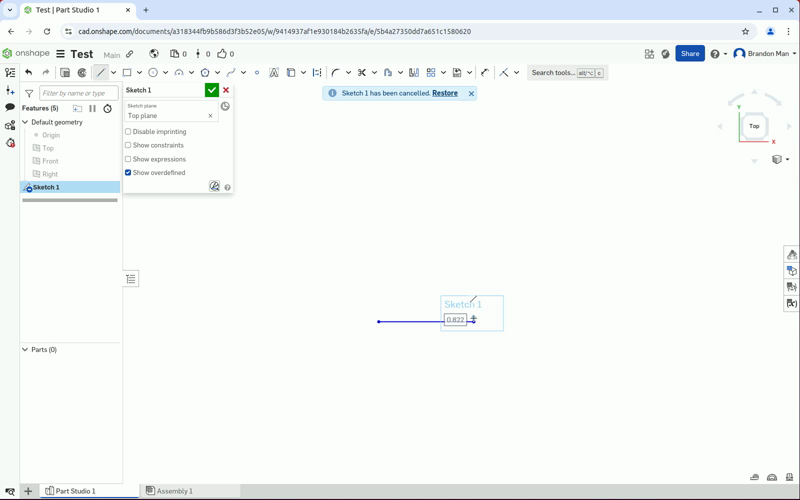
key_up(shift)
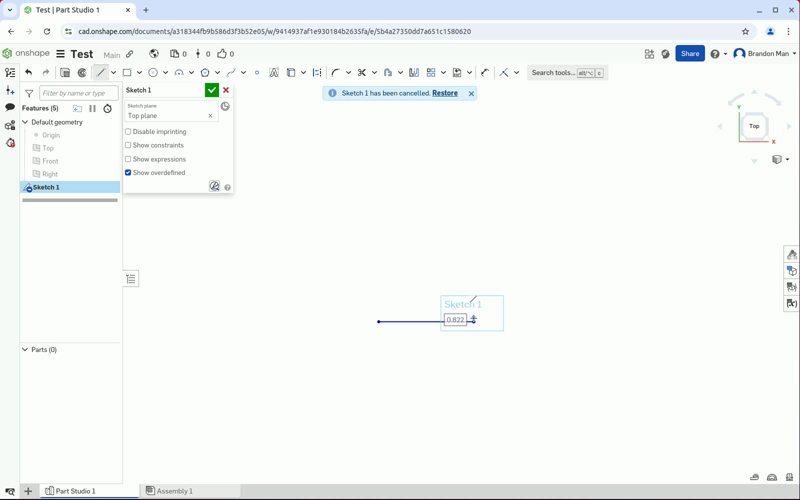
key(esc)
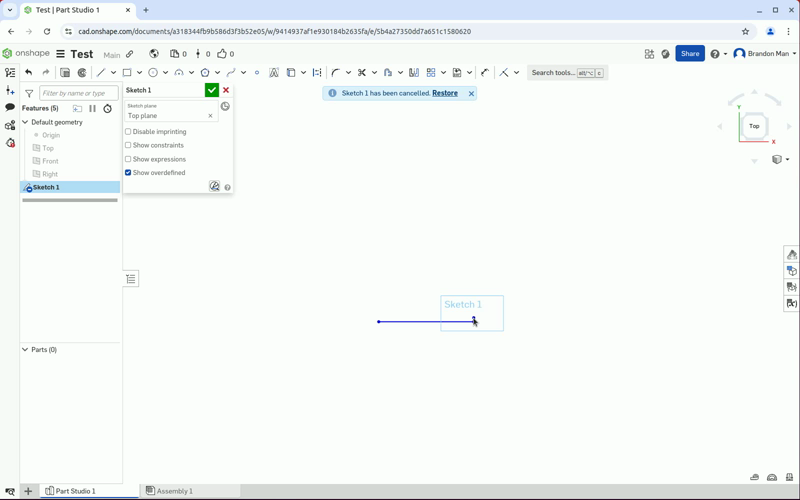
key(a)
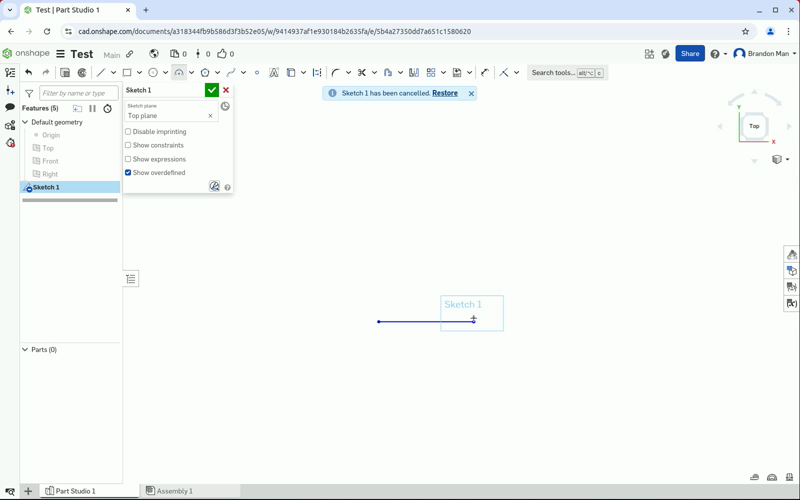
mouse_move(473, 317)
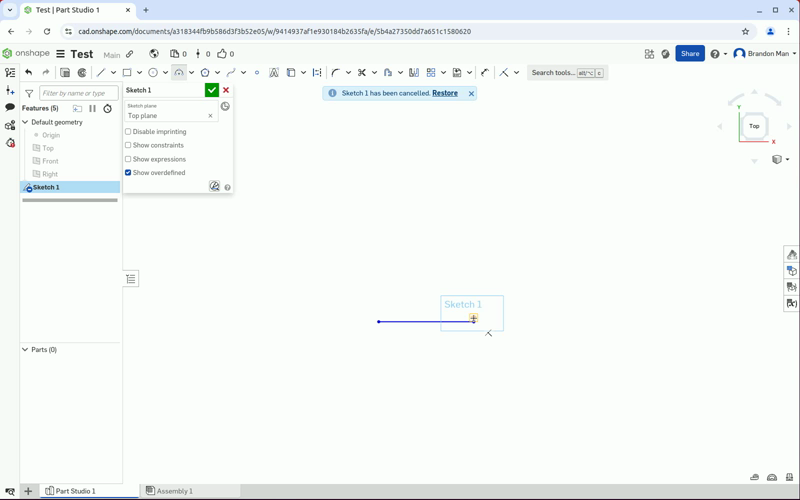
scroll(6)
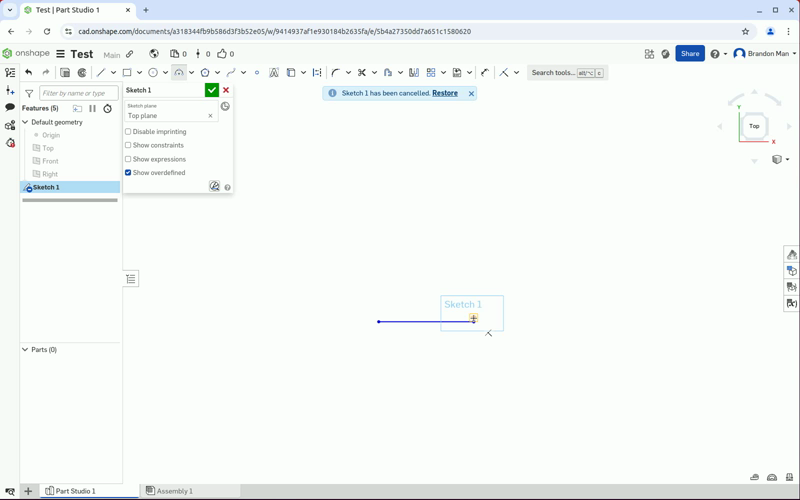
scroll(6)
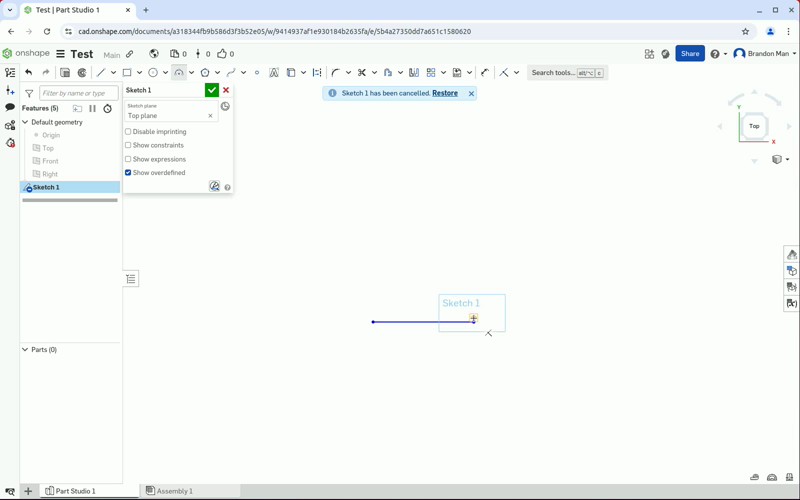
scroll(6)
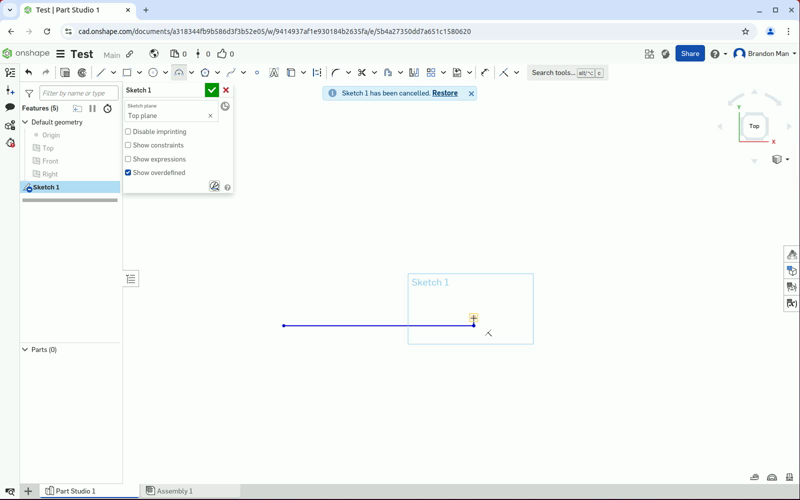
scroll(6)
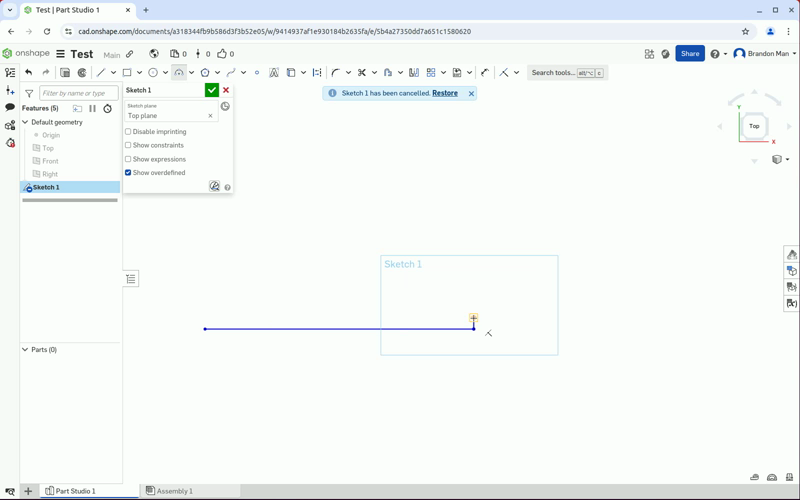
scroll(6)
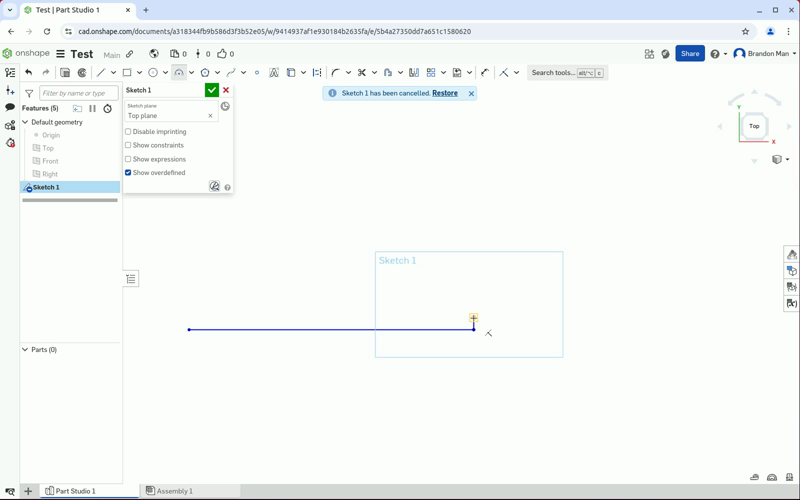
scroll(6)
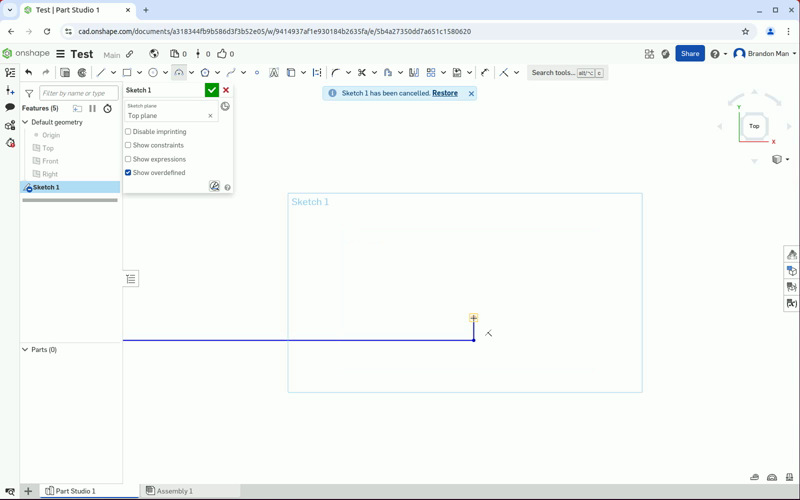
scroll(6)
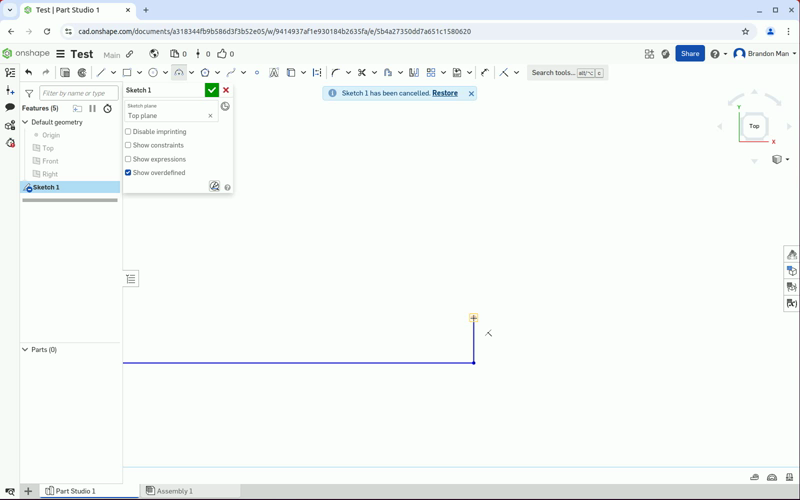
click(473, 317)
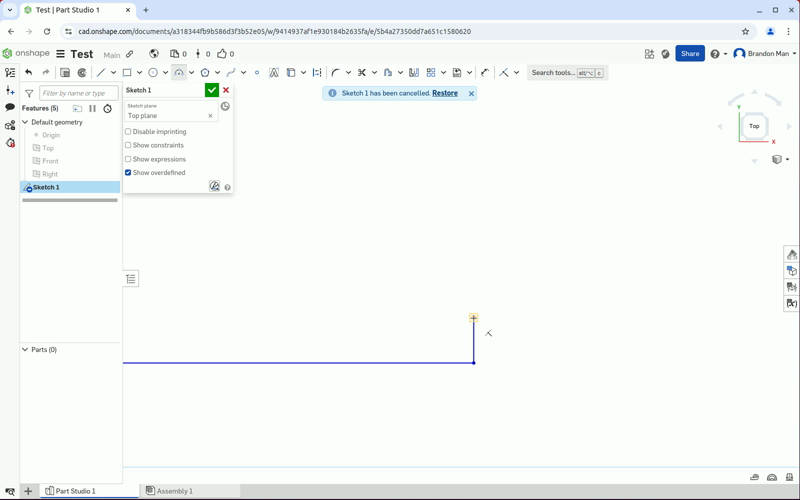
scroll(-6)
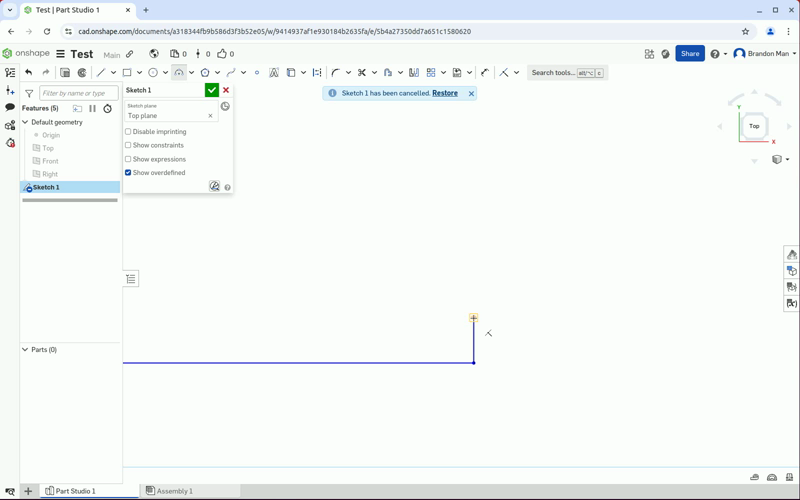
scroll(-6)
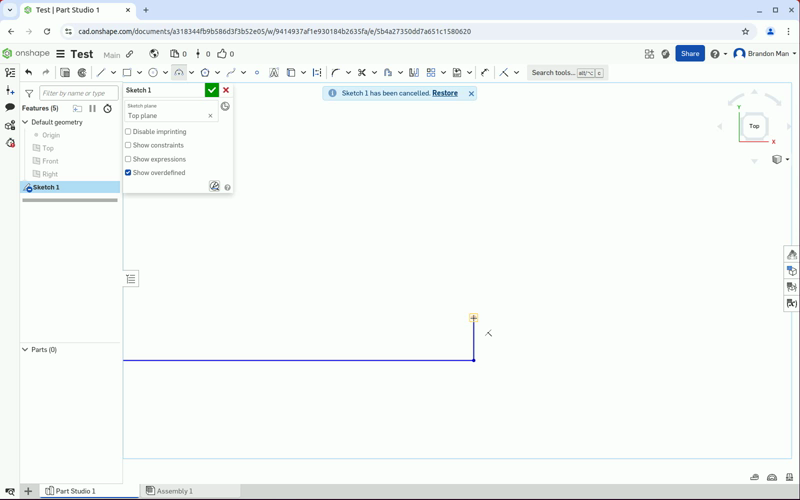
scroll(-6)
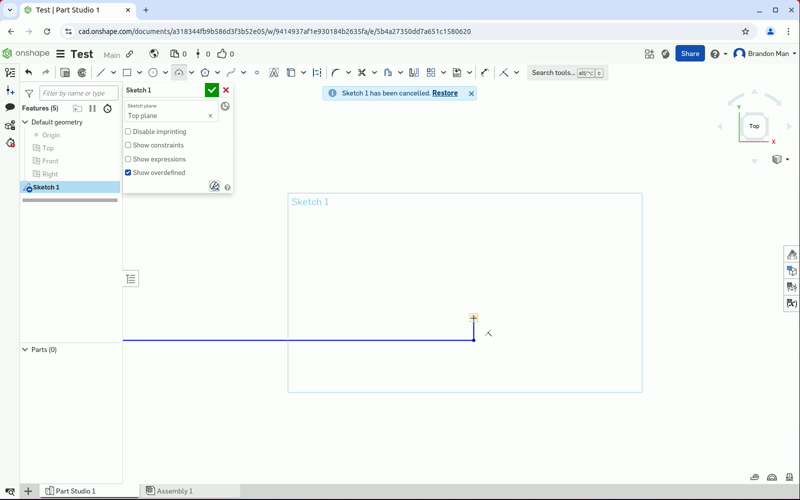
scroll(-6)
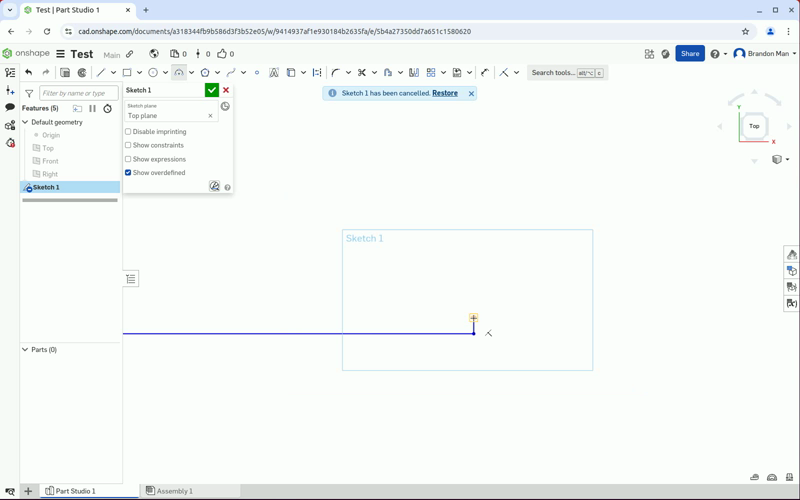
scroll(-6)
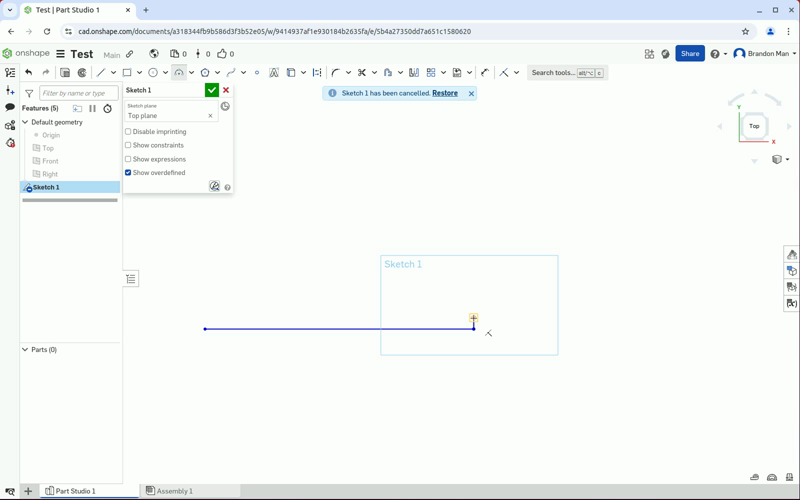
scroll(-6)
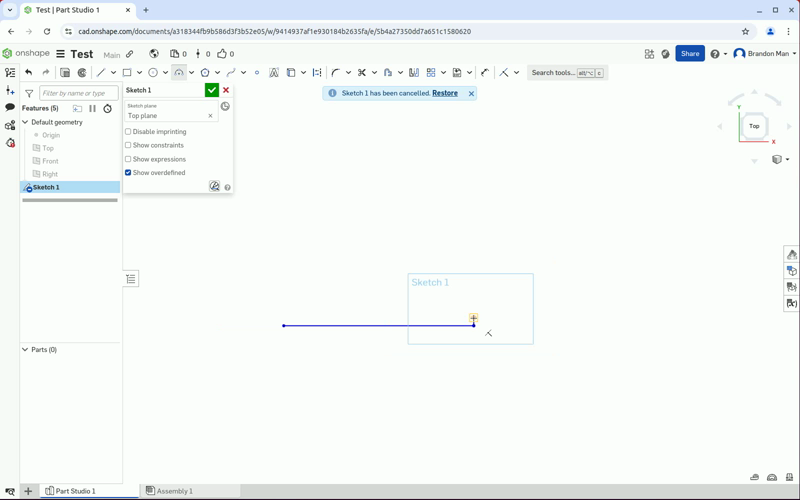
scroll(-6)
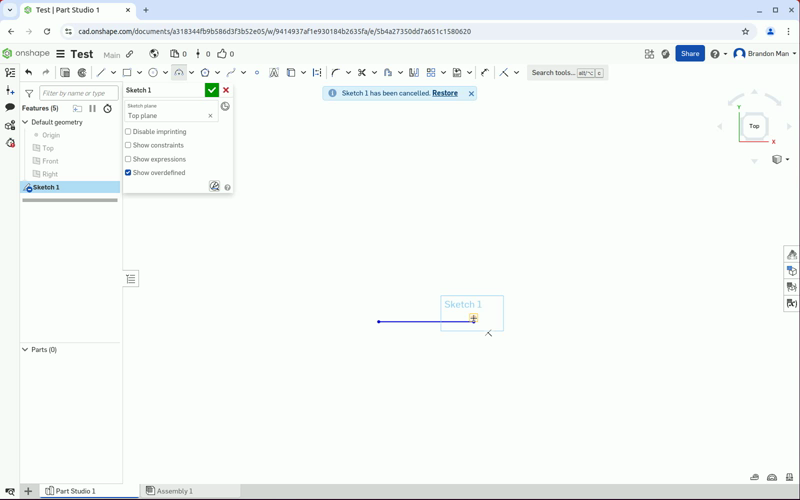
key_down(shift)
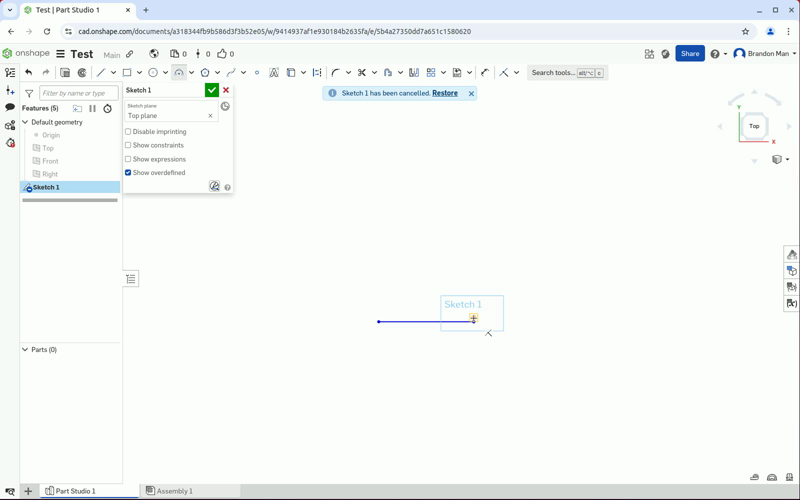
mouse_move(473, 245)
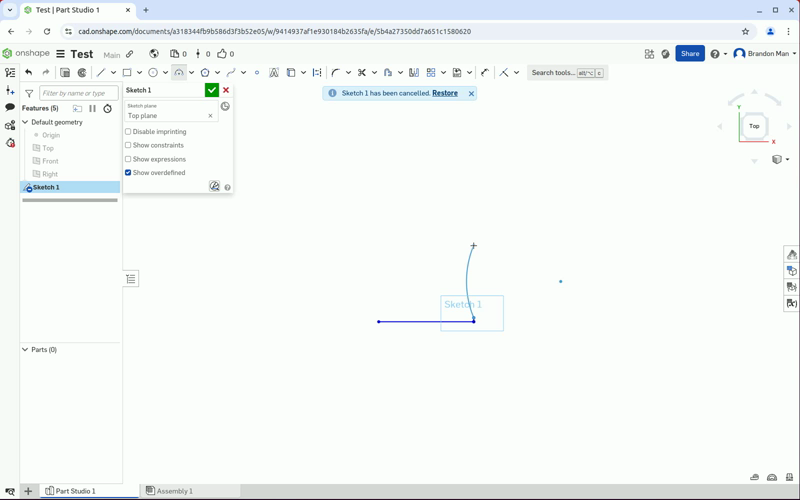
click(473, 245)
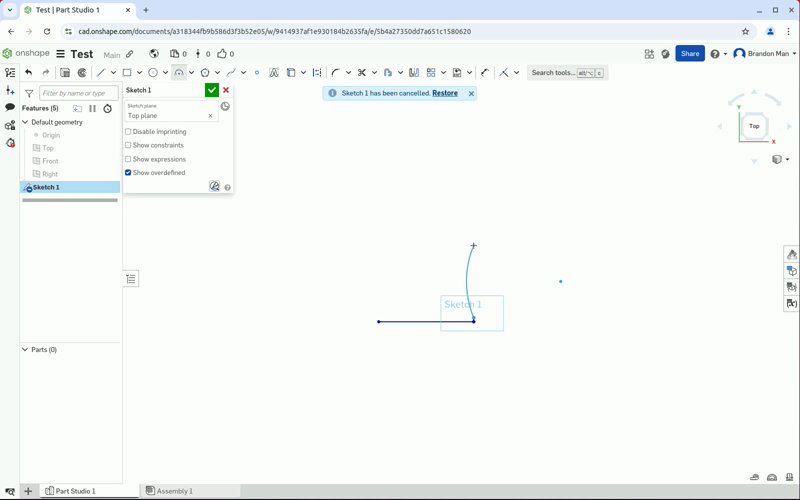
mouse_move(460, 281)
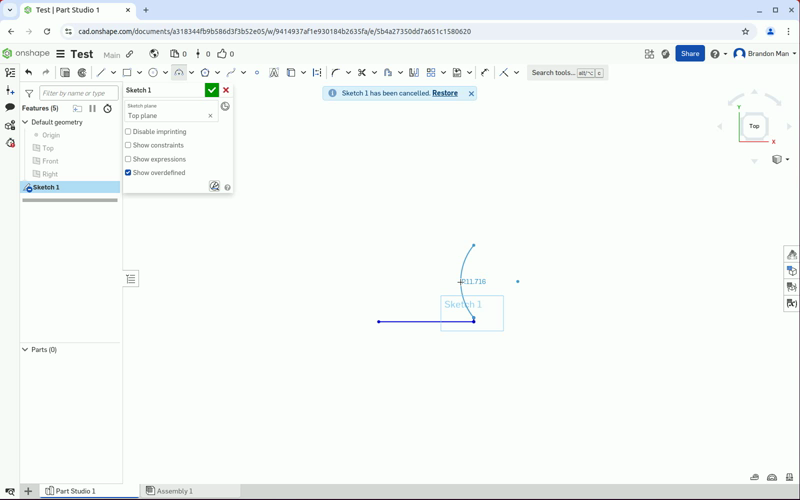
click(460, 281)
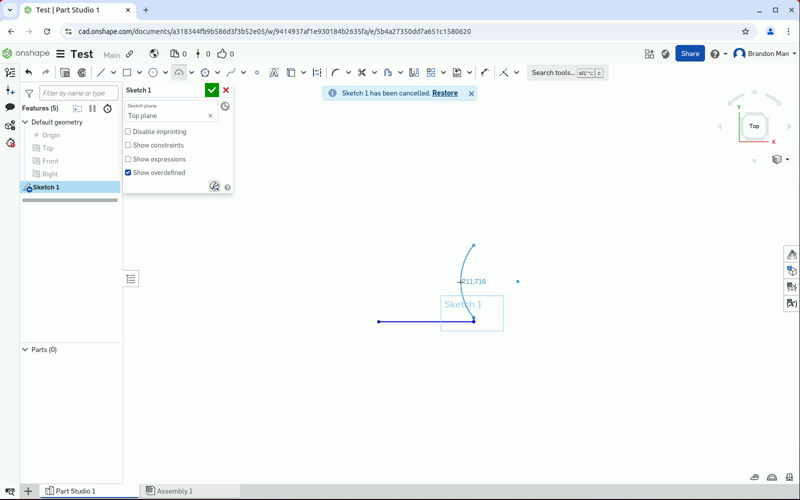
key_up(shift)
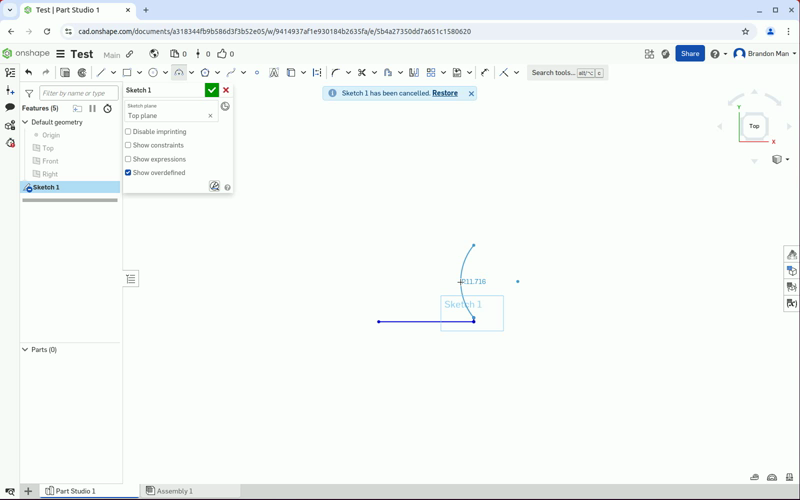
key(esc)
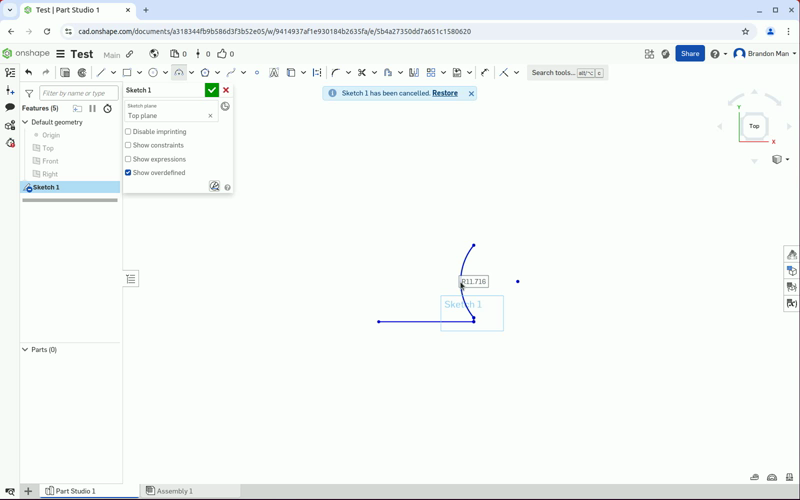
key(l)
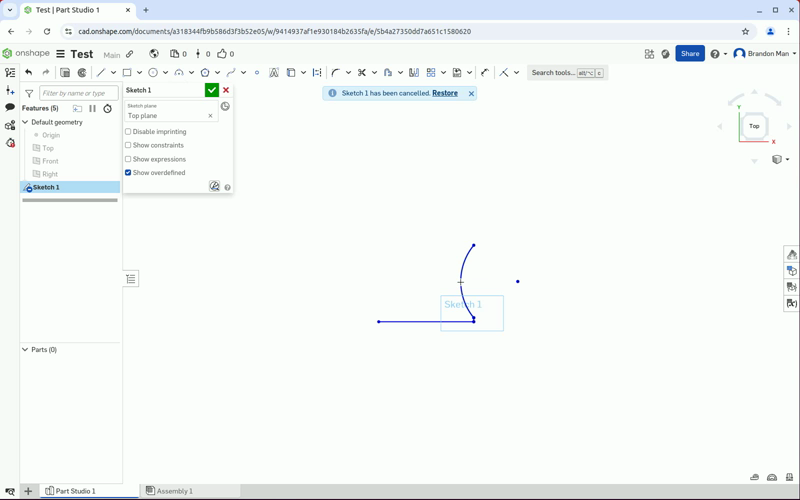
mouse_move(473, 245)
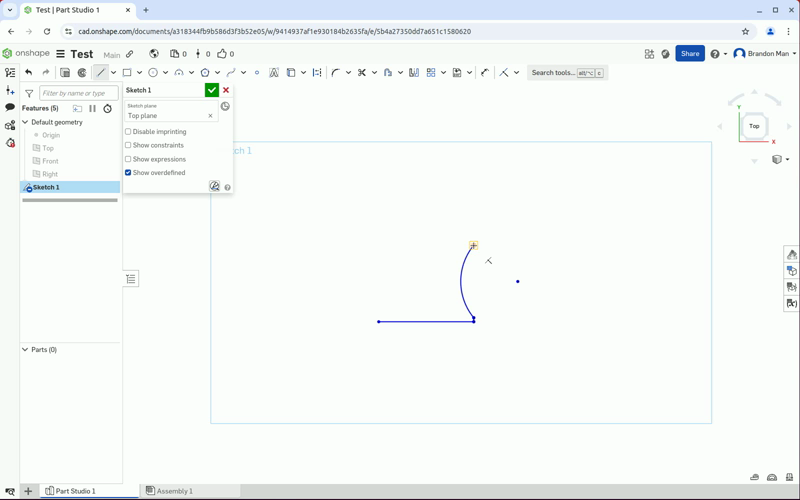
click(473, 245)
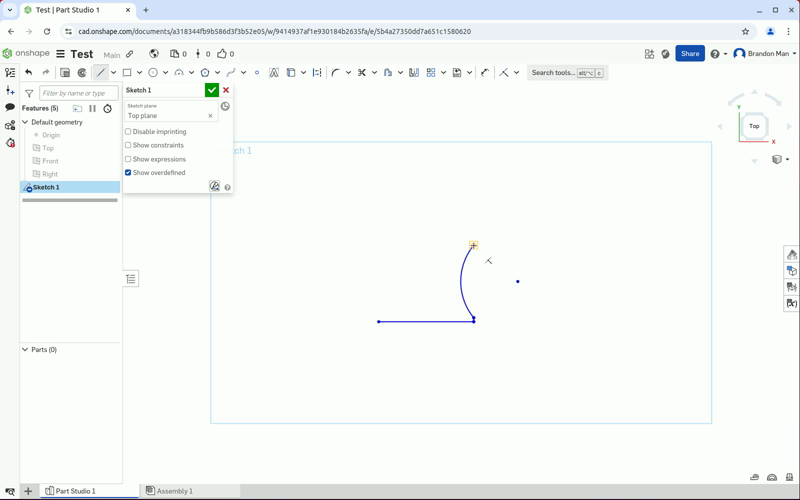
key_down(shift)
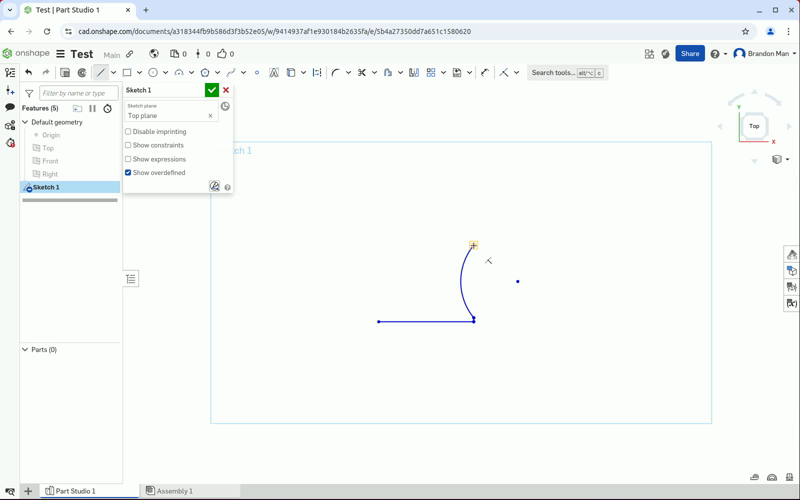
mouse_move(378, 245)
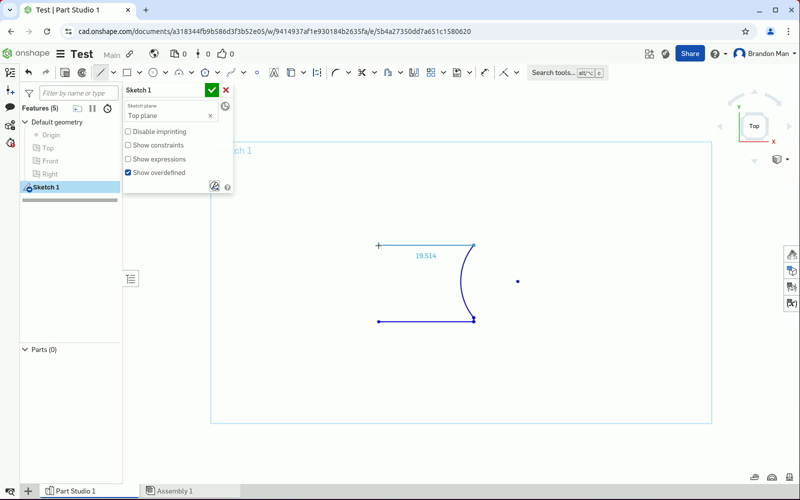
click(378, 245)
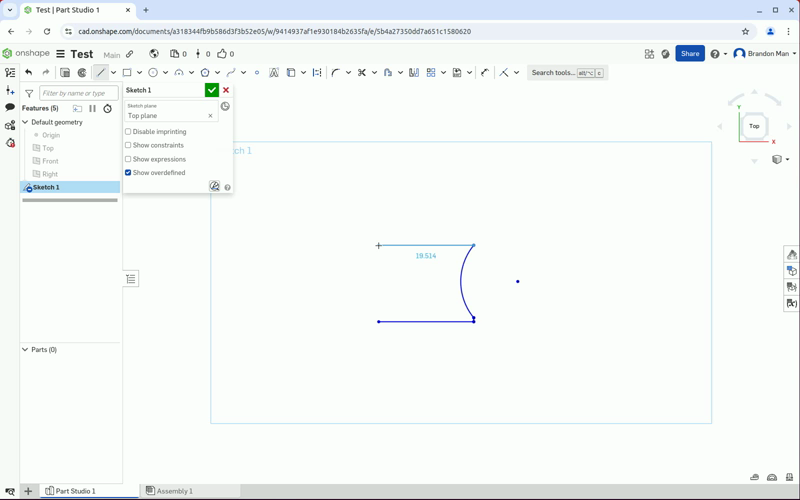
key_up(shift)
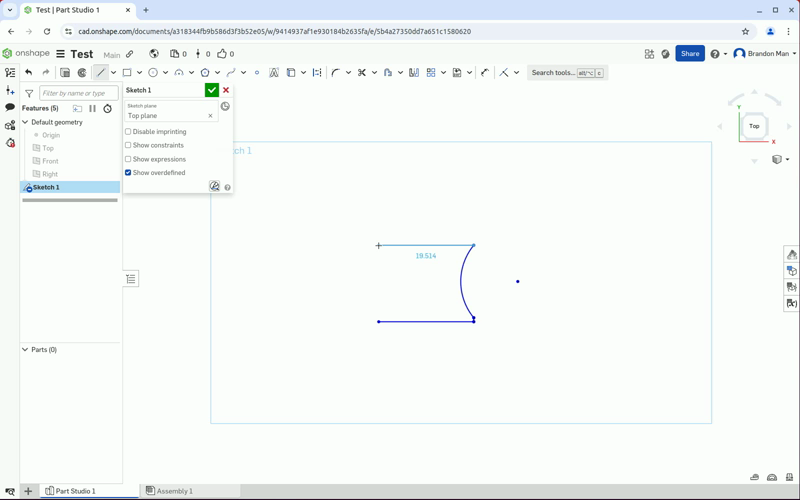
key_down(shift)
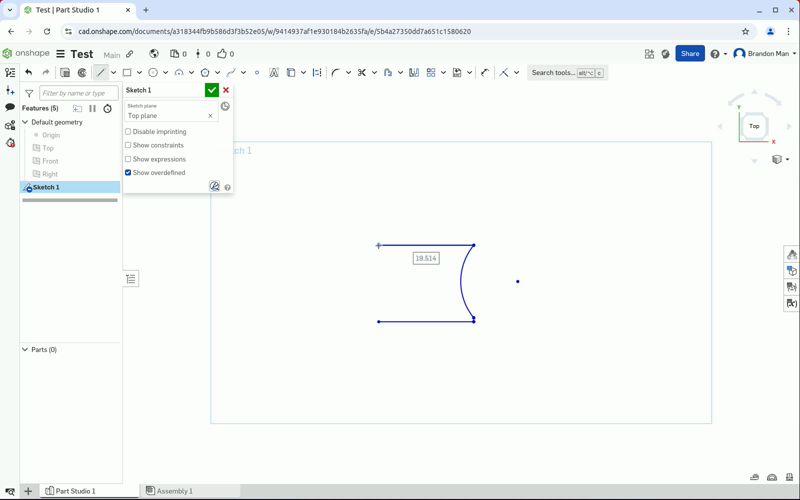
mouse_move(378, 321)
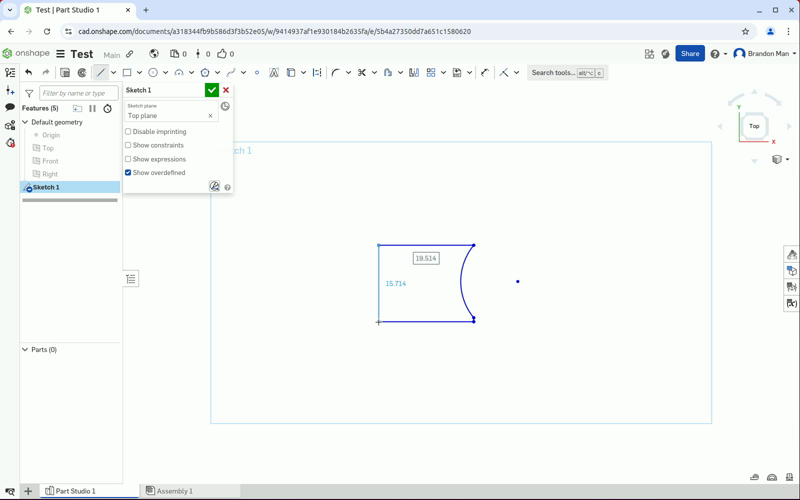
key_up(shift)
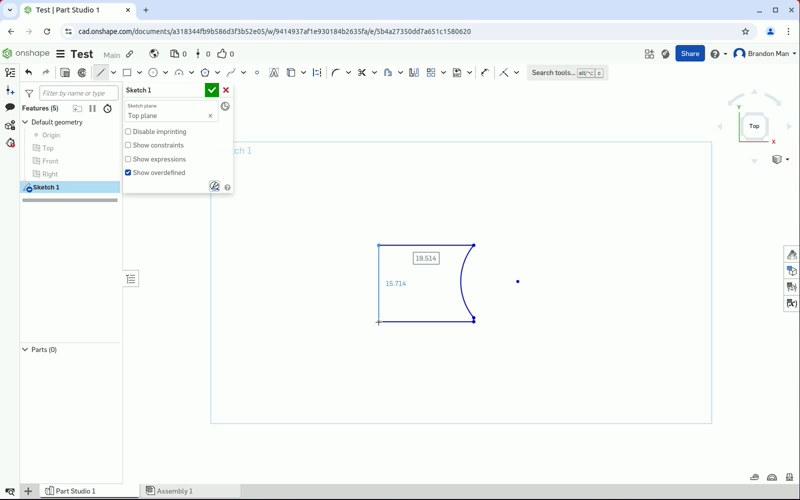
click(378, 321)
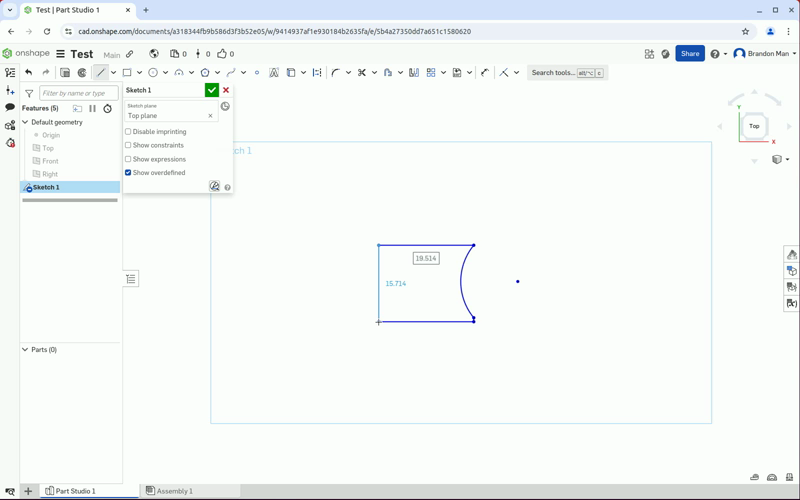
key(esc)
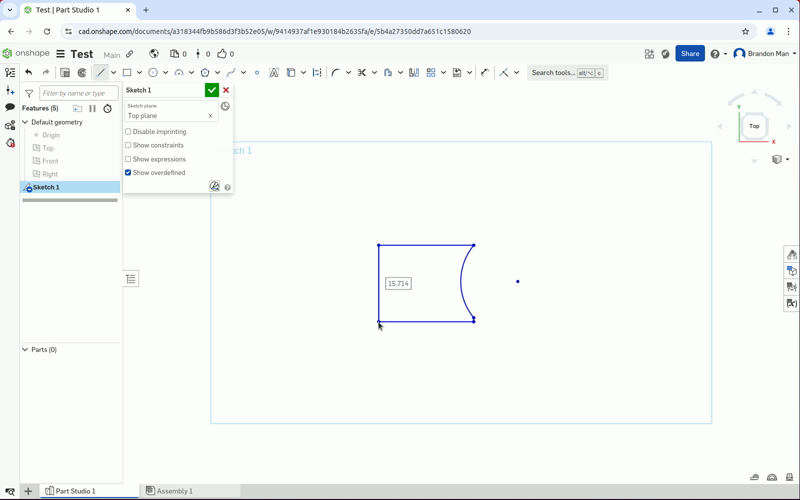
mouse_move(451, 281)
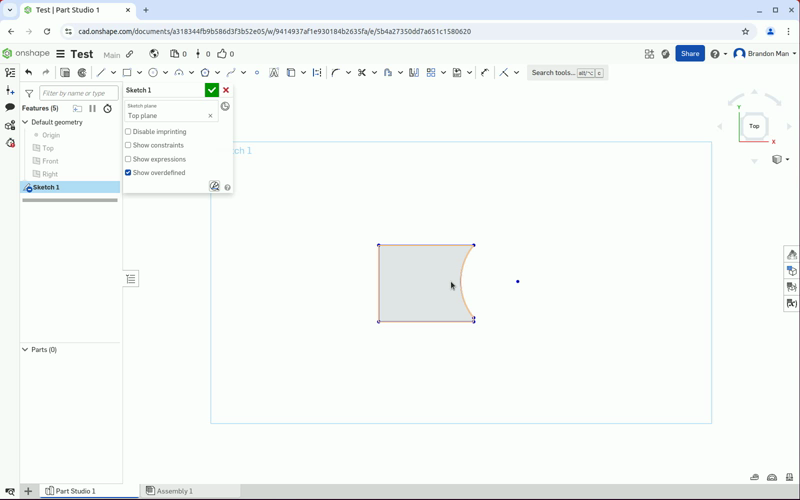
click(451, 281)
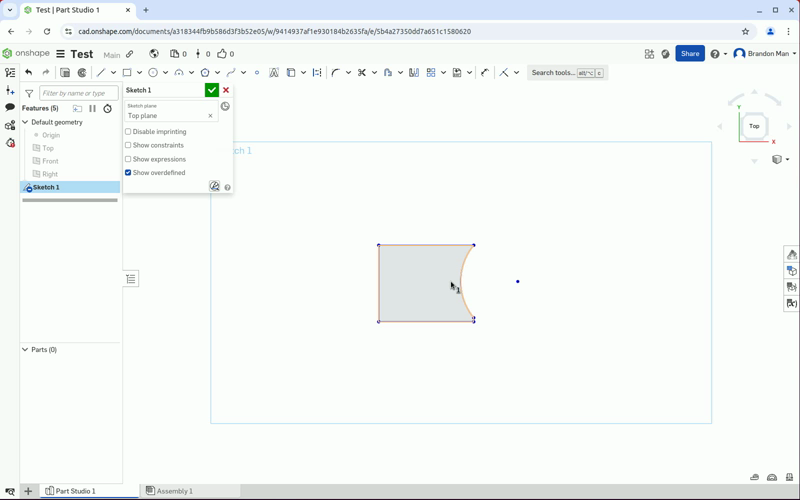
mouse_move(73, 352)
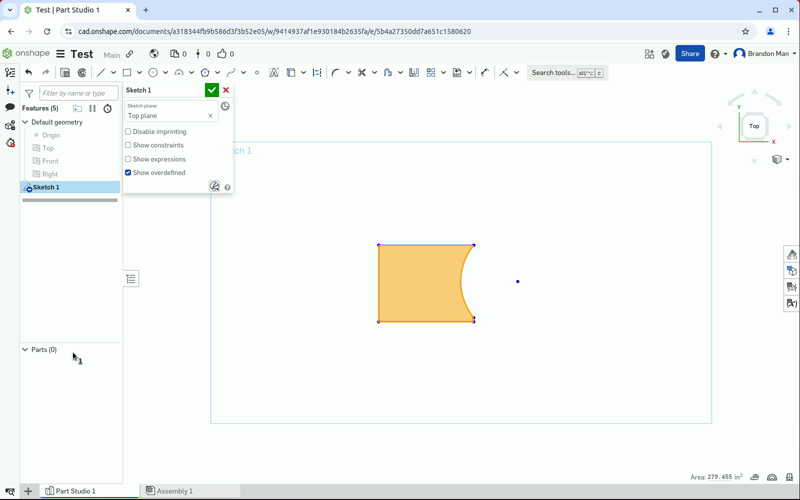
key(shift+y)
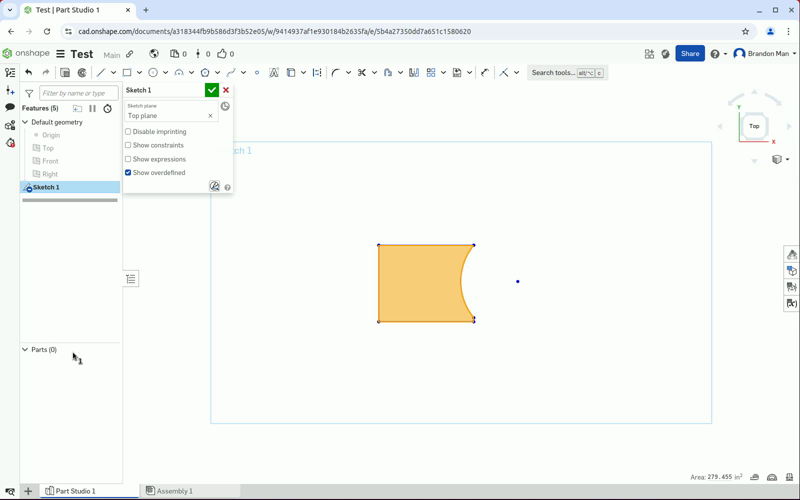
key(shift+e)
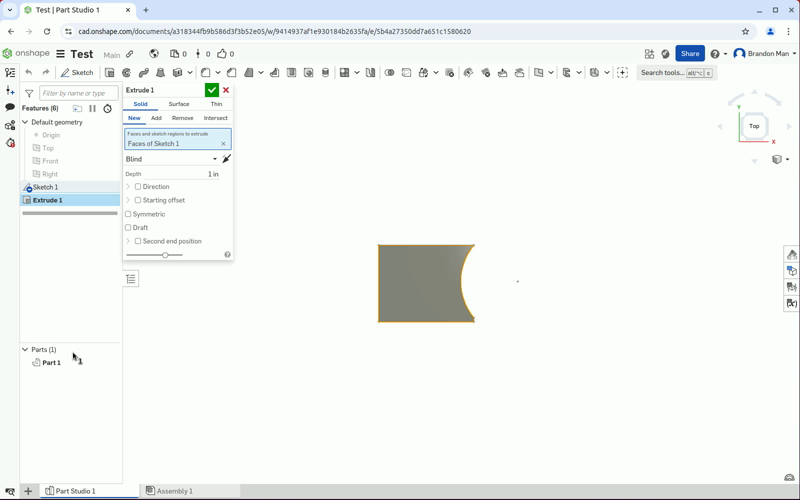
mouse_move(143, 106)
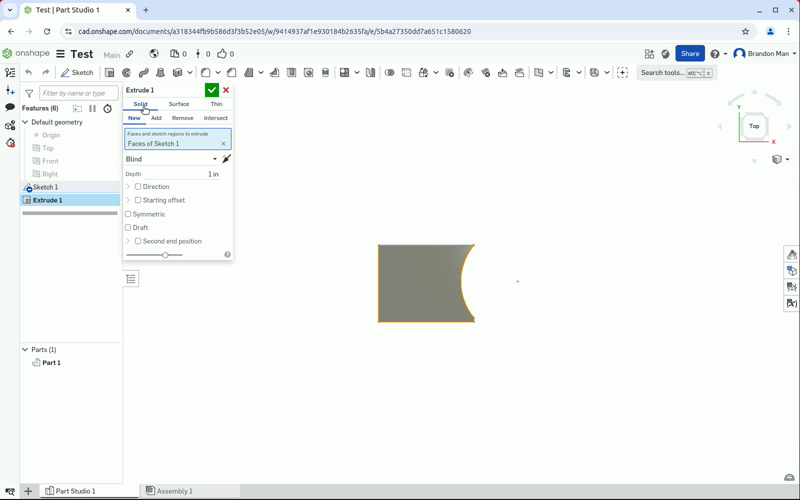
click(143, 106)
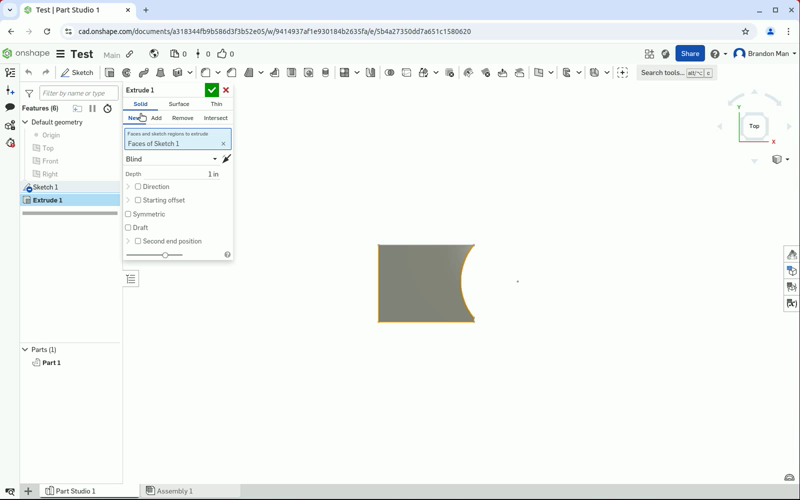
mouse_move(137, 120)
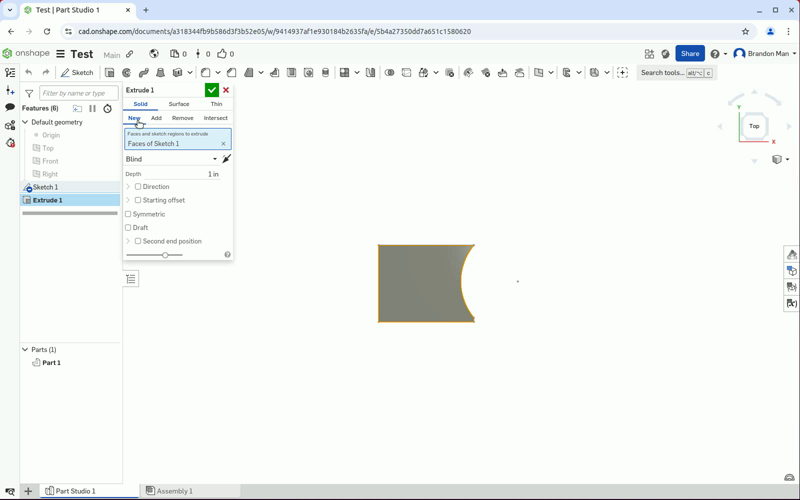
click(137, 120)
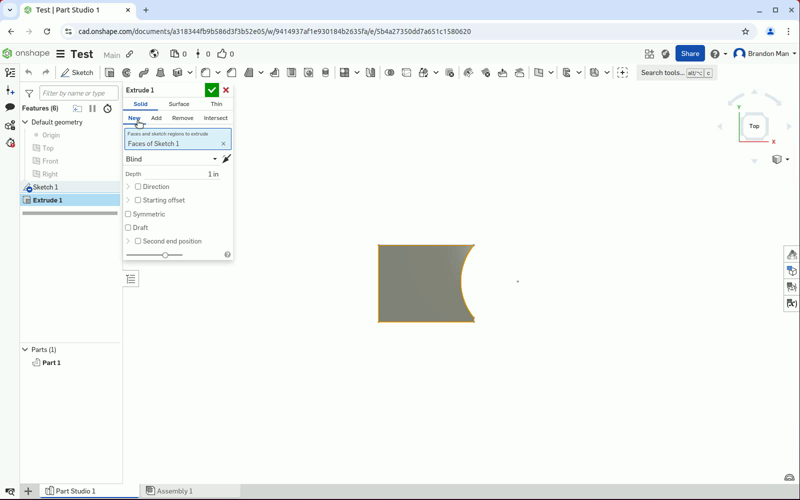
key(tab, 4)
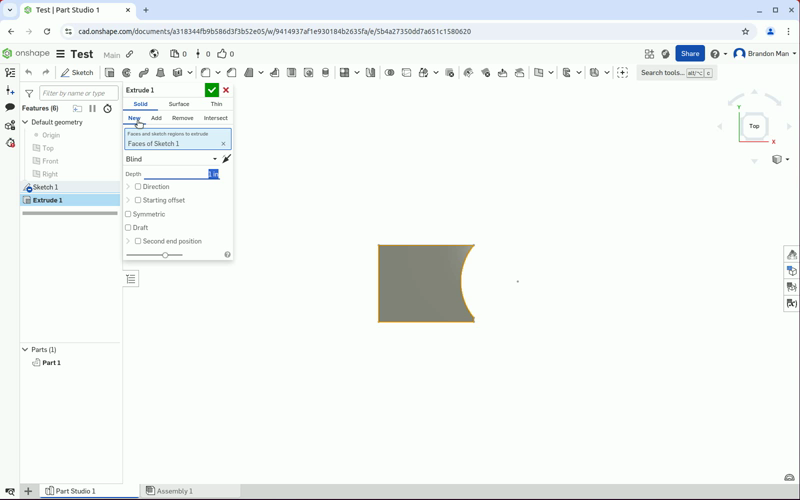
text(6.258)
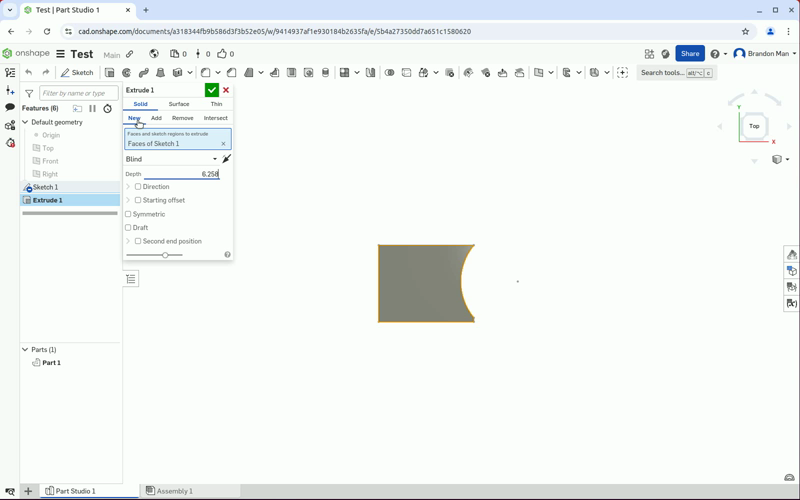
key(enter)
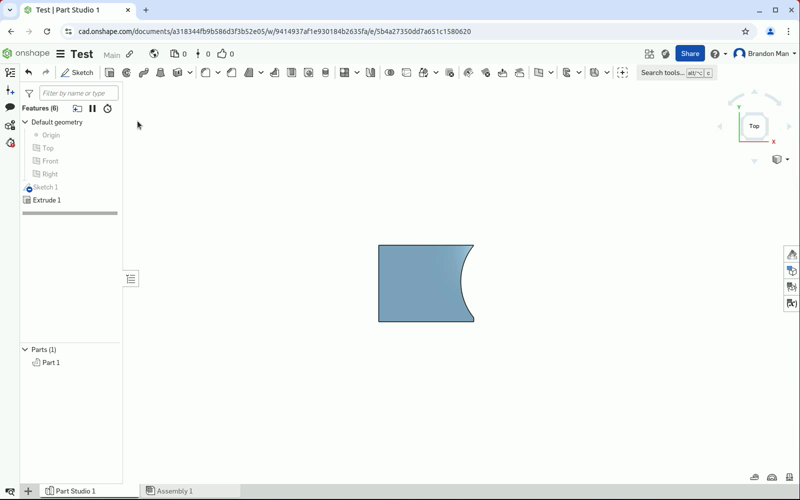
key(shift+h)
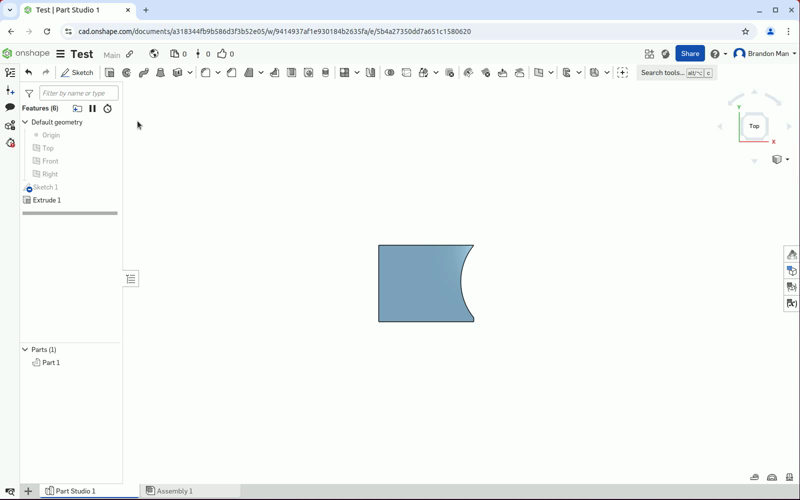
key(shift+h)
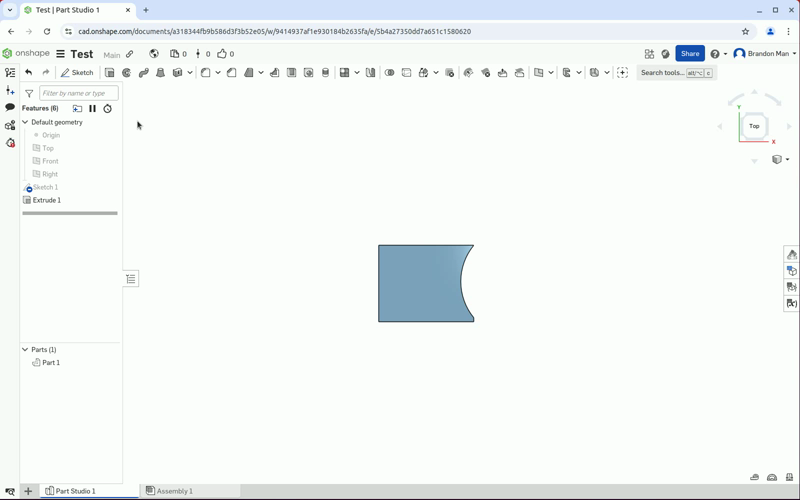
mouse_move(73, 189)
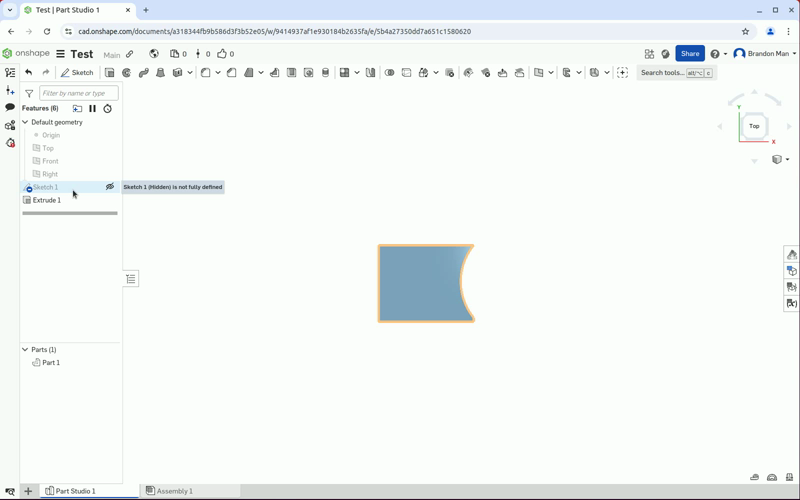
click(73, 189)
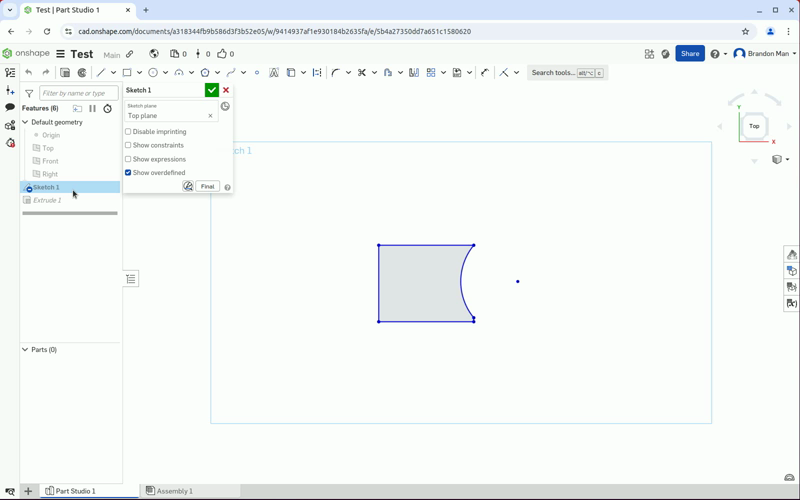
mouse_move(229, 92)
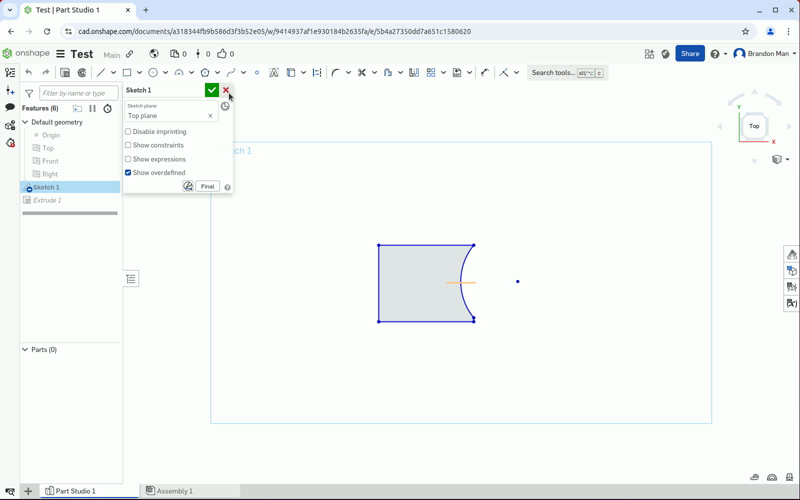
click(229, 92)
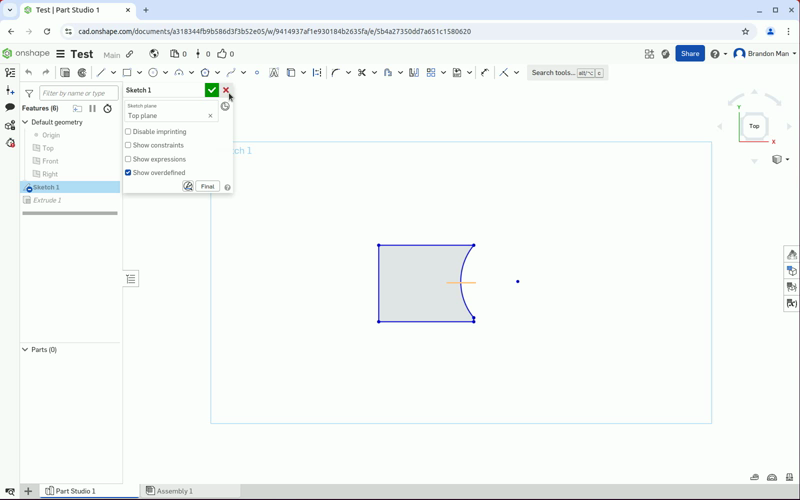
key(shift+s)
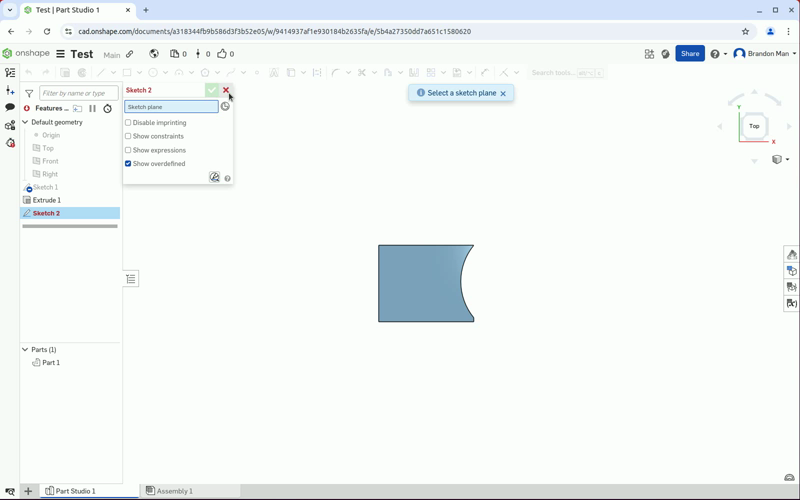
mouse_move(73, 150)
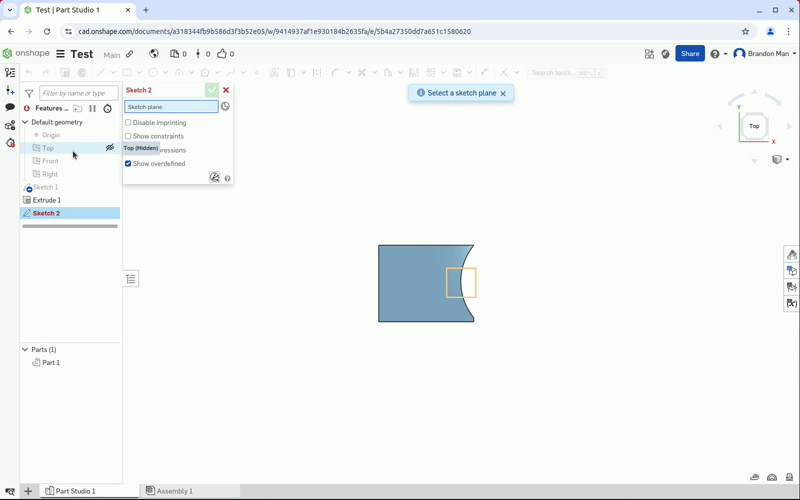
click(73, 150)
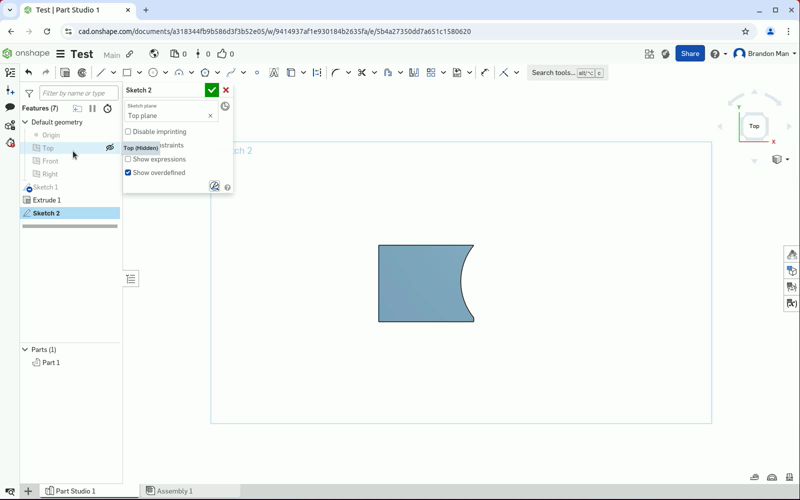
mouse_move(73, 352)
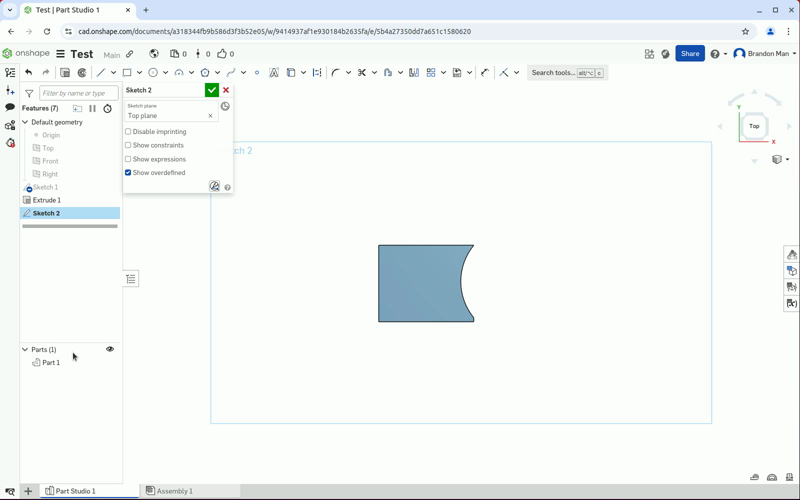
key(y)
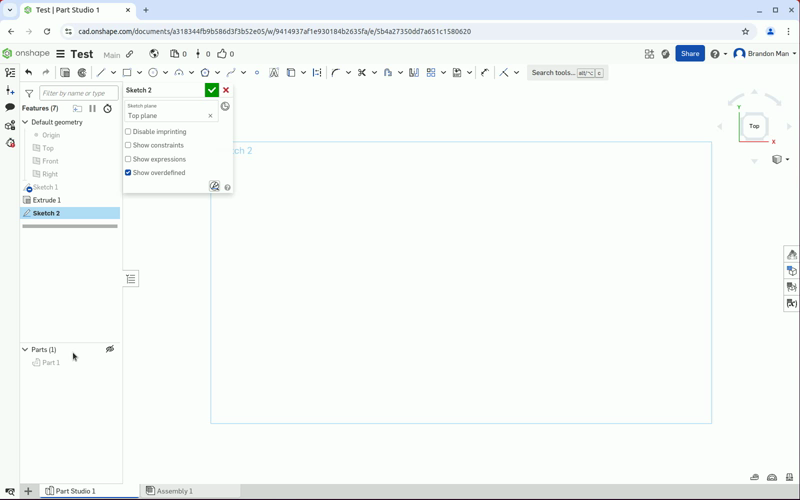
key(a)
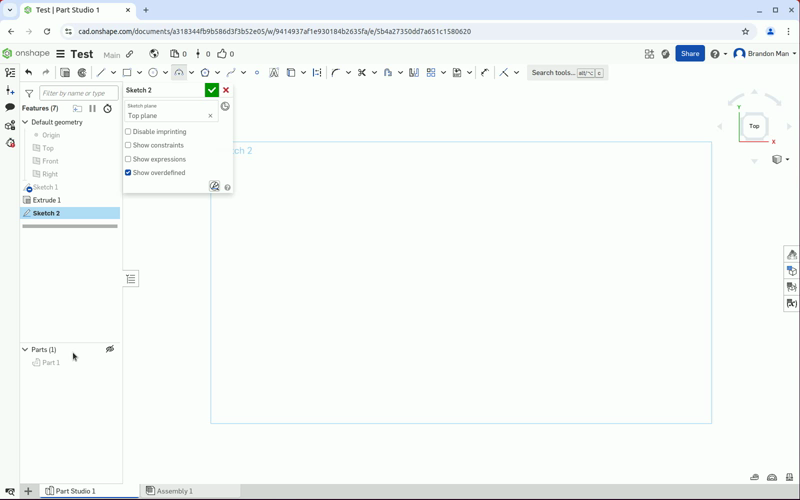
key_down(shift)
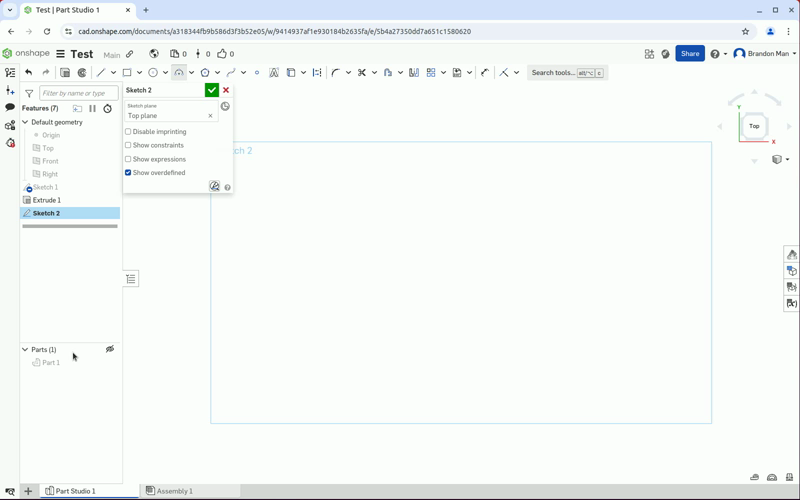
mouse_move(473, 246)
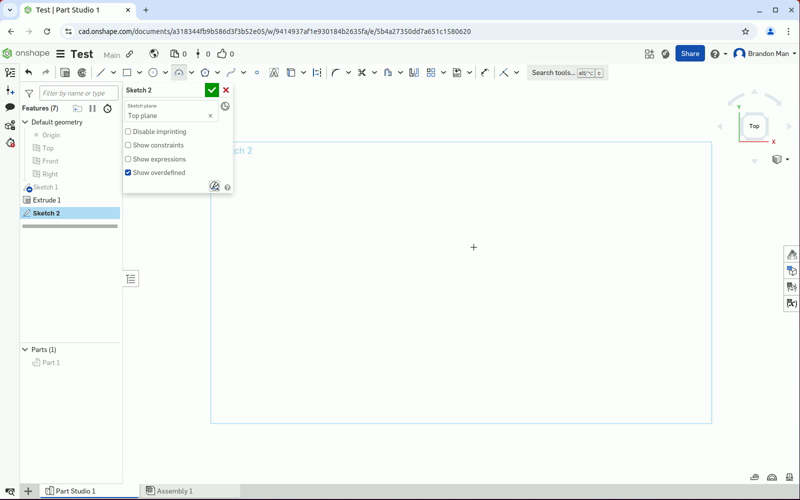
click(473, 246)
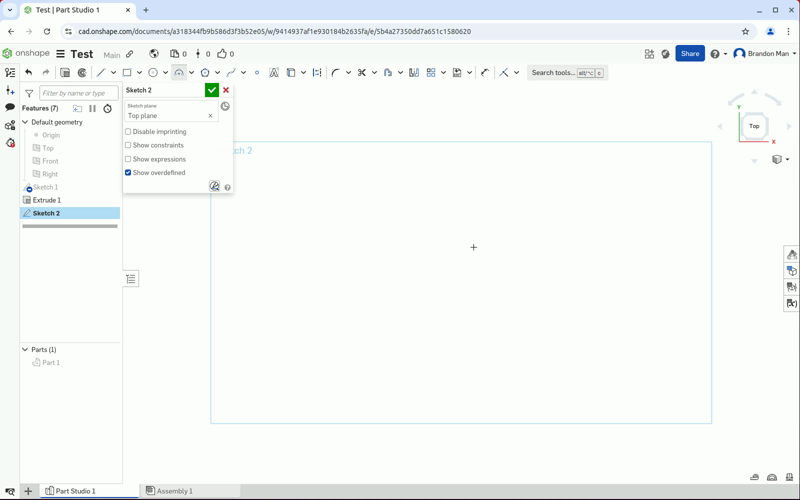
key_up(shift)
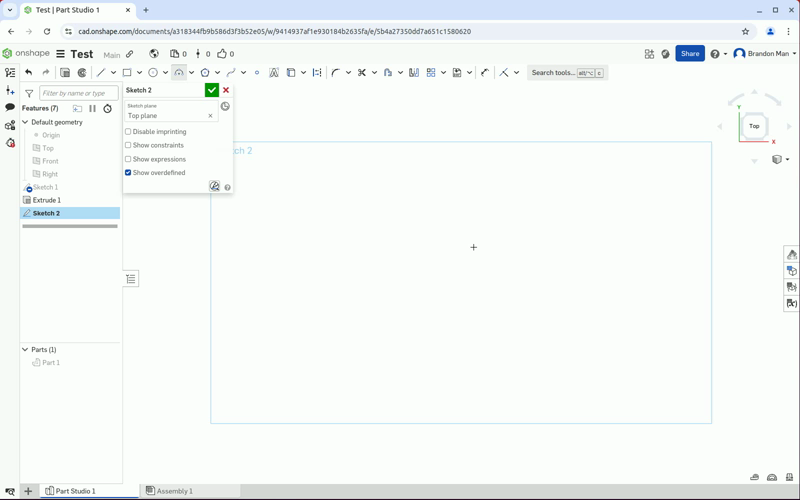
key_down(shift)
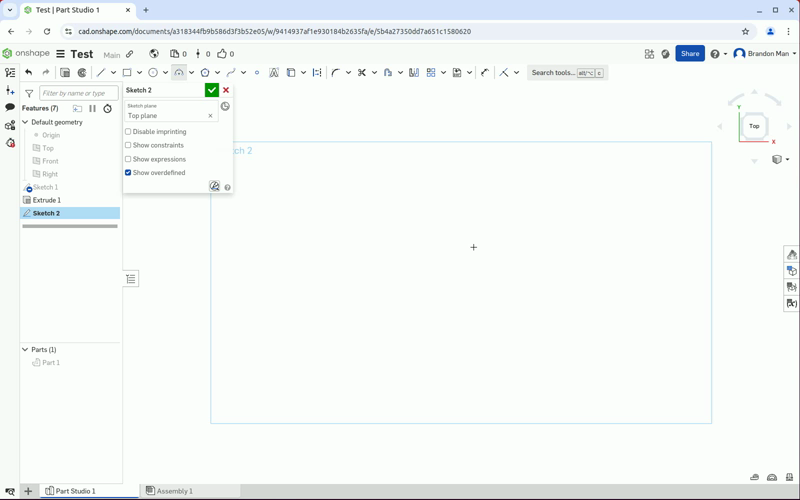
mouse_move(474, 318)
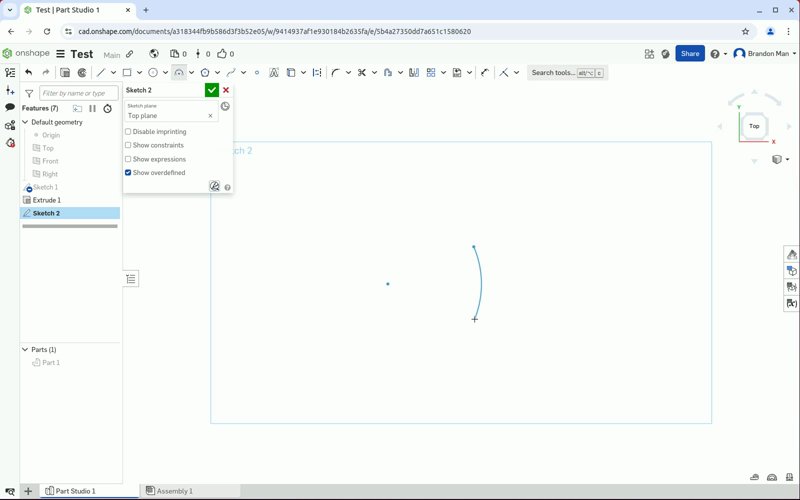
click(474, 318)
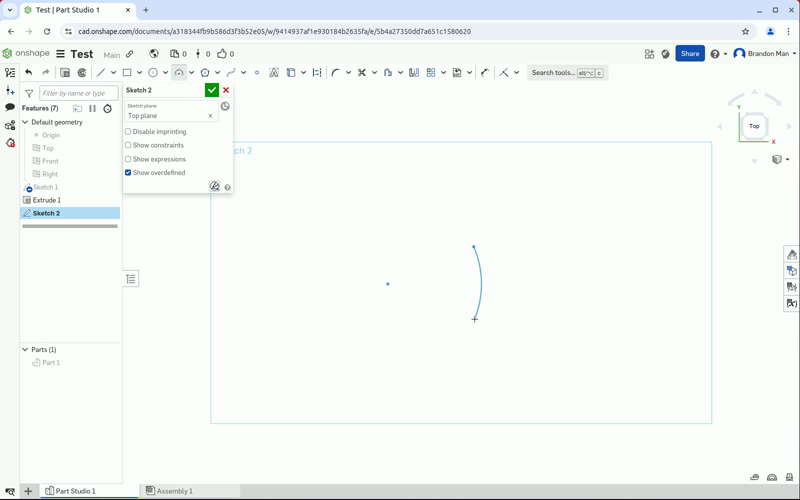
mouse_move(461, 282)
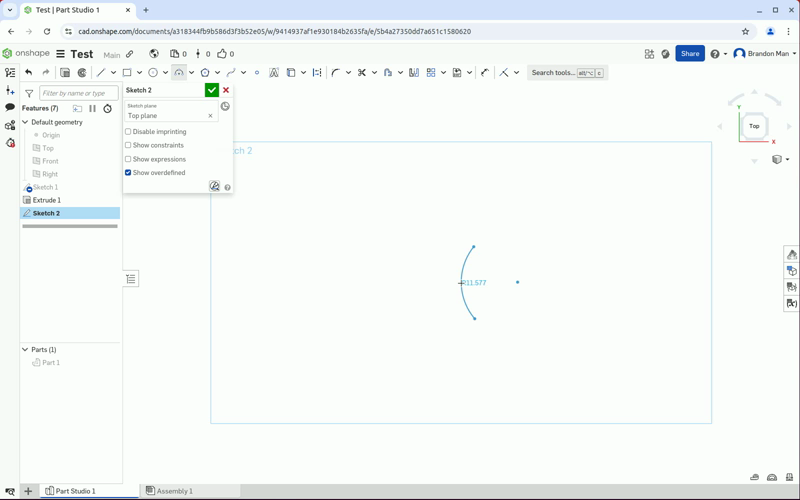
click(461, 282)
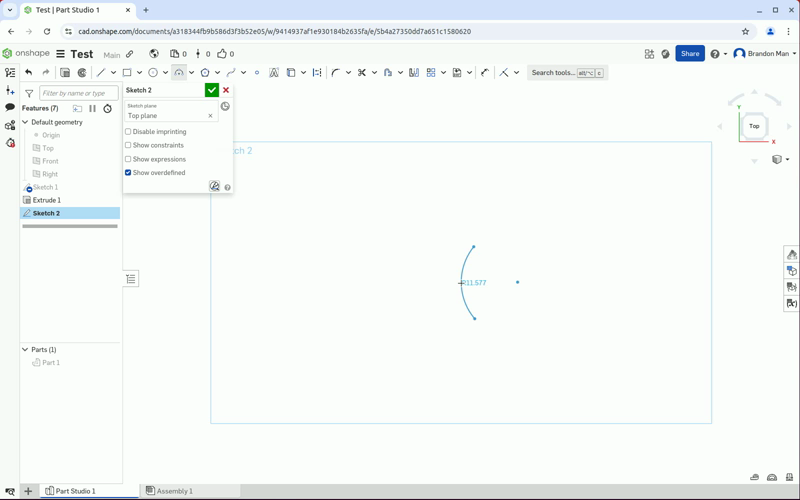
key_up(shift)
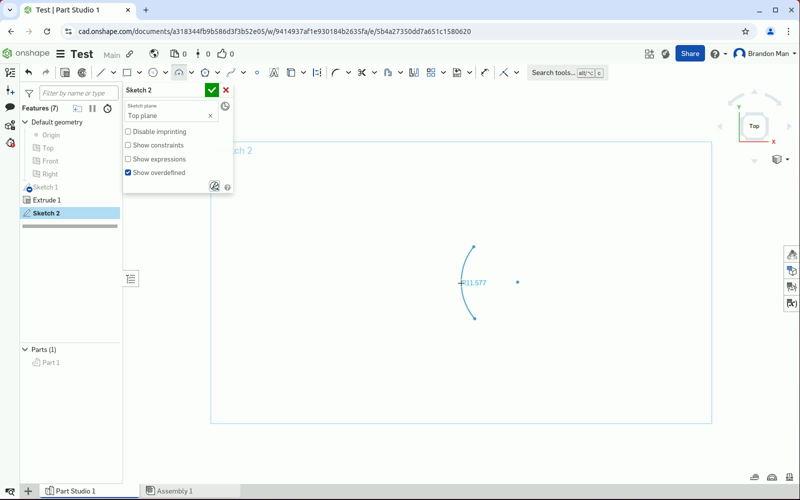
key(esc)
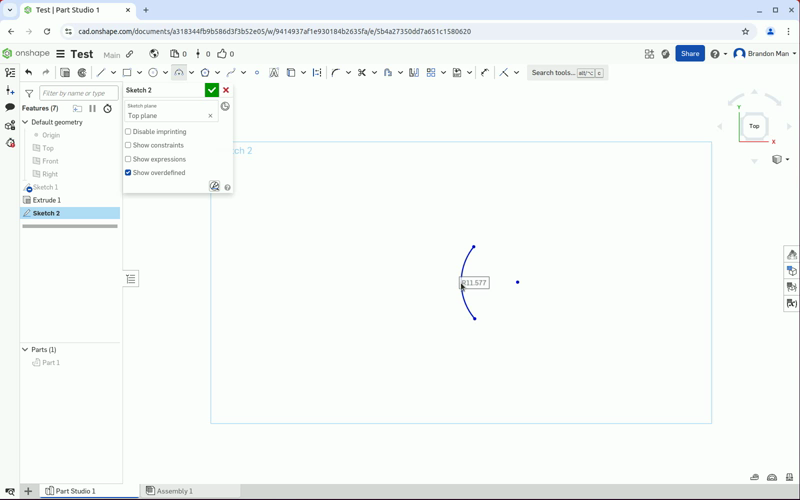
key(l)
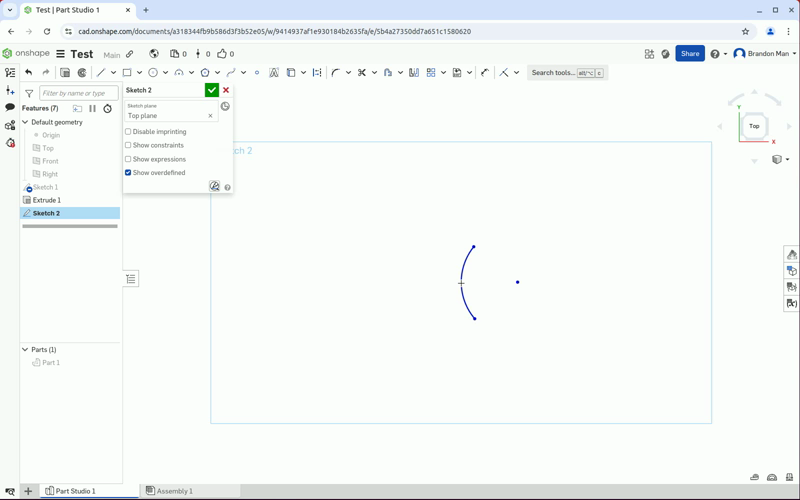
mouse_move(474, 318)
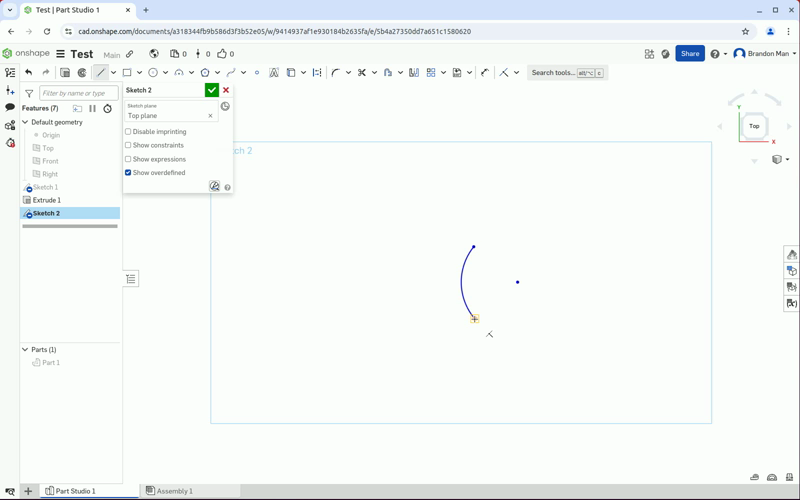
click(474, 318)
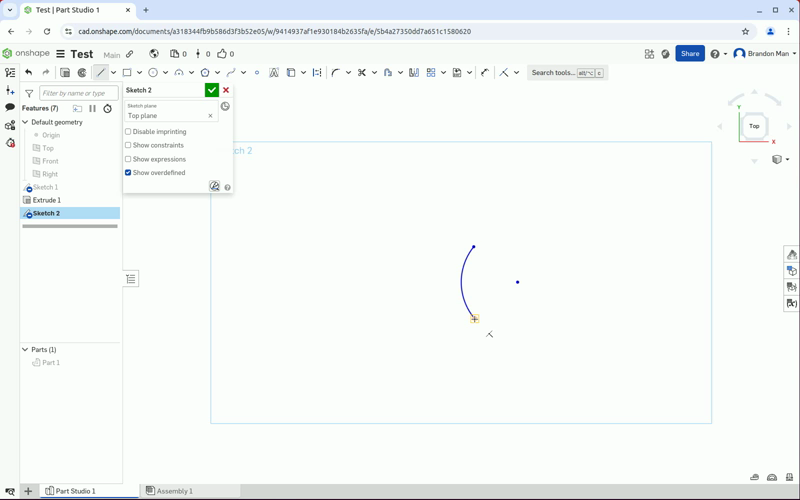
key_down(shift)
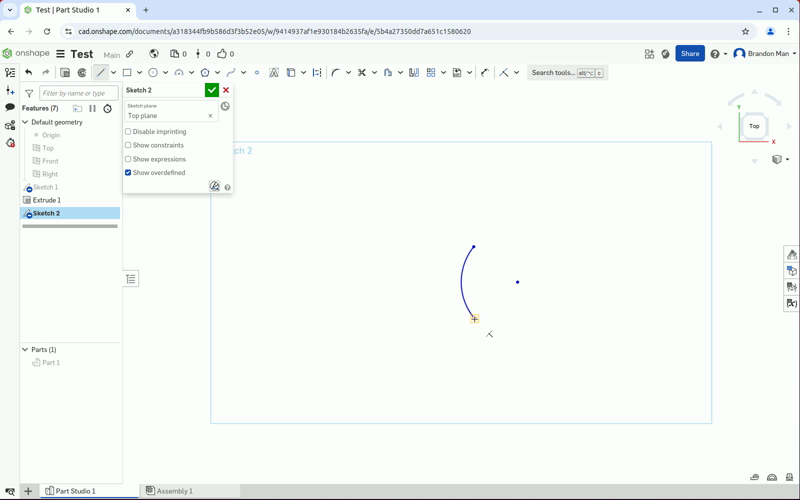
mouse_move(474, 246)
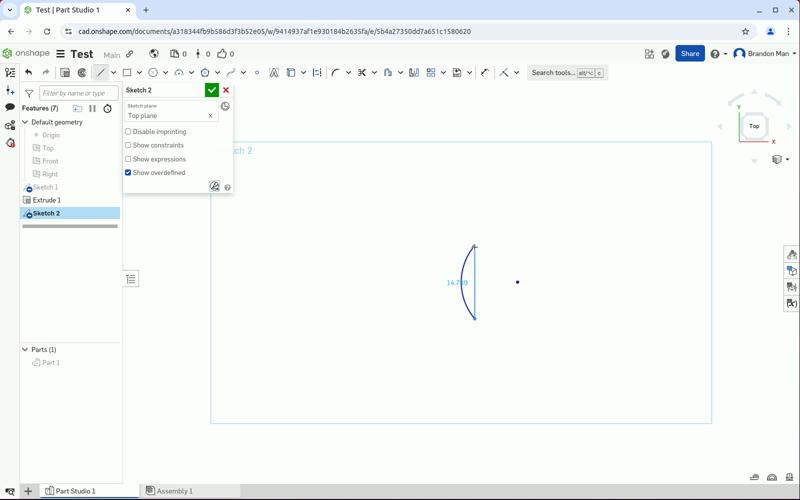
scroll(6)
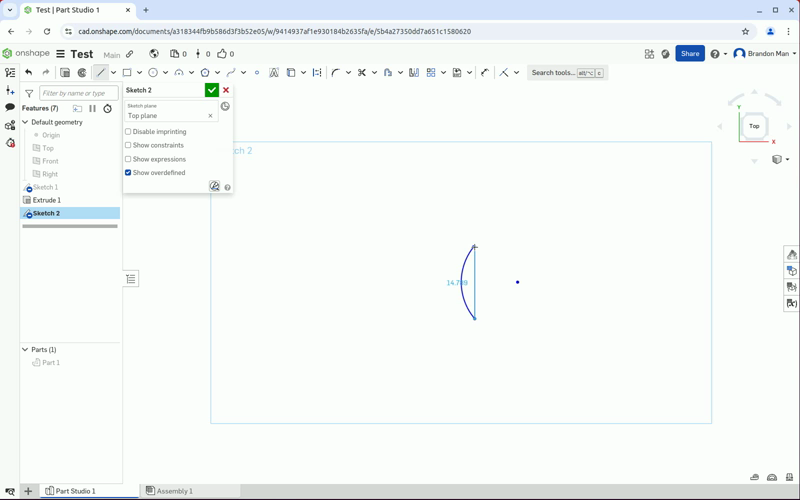
scroll(6)
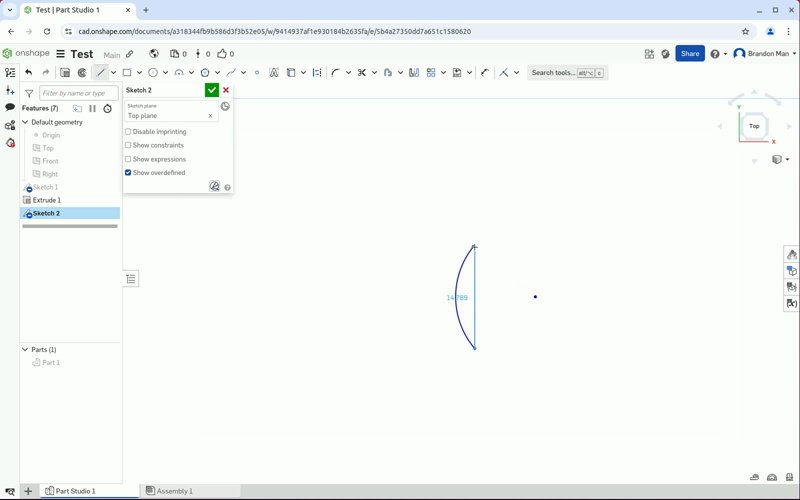
scroll(6)
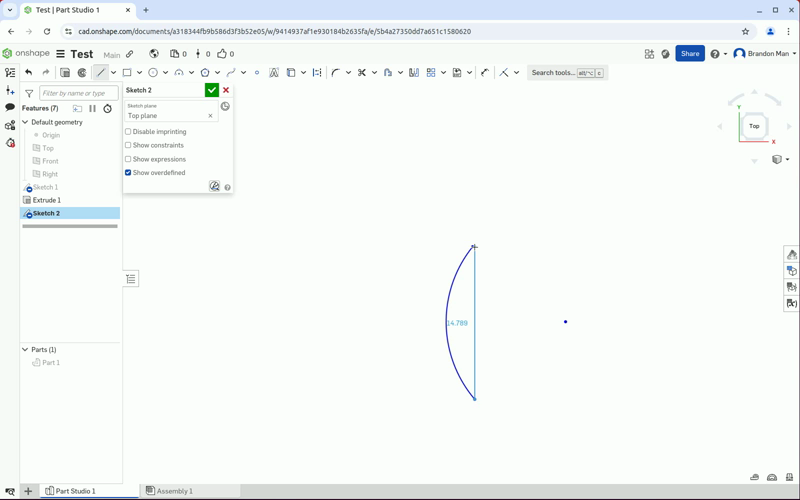
scroll(6)
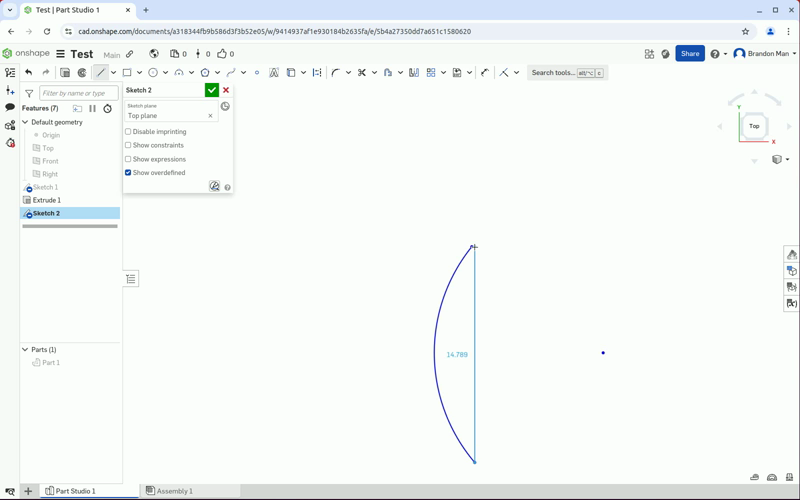
scroll(6)
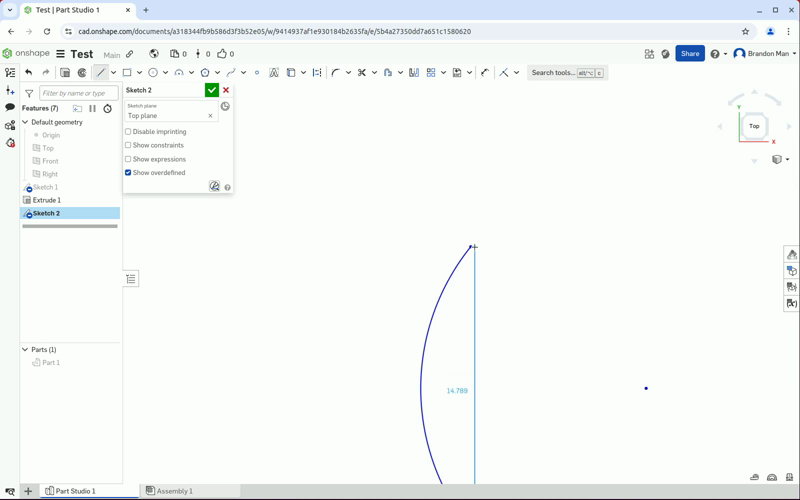
scroll(6)
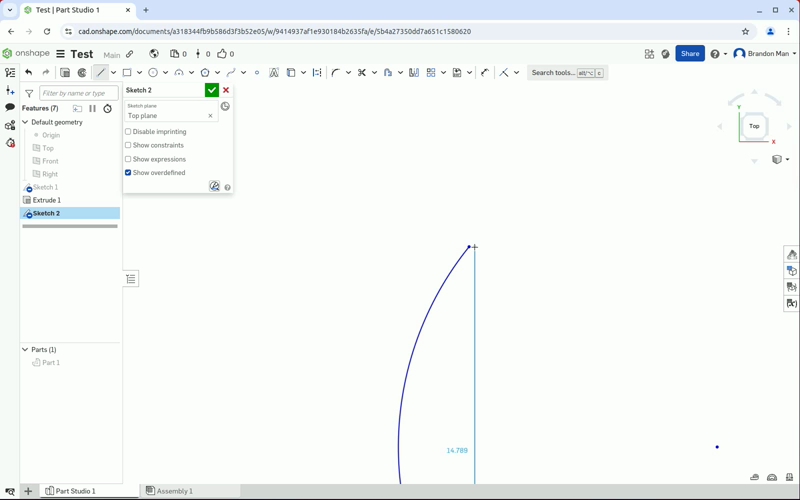
scroll(6)
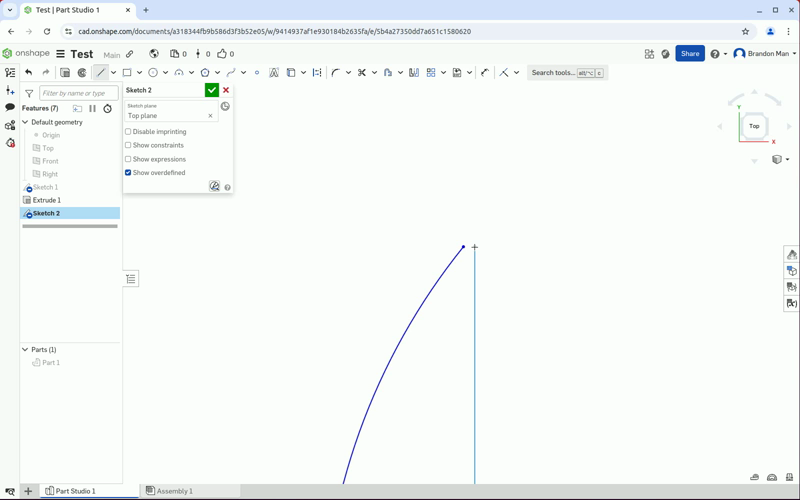
click(474, 246)
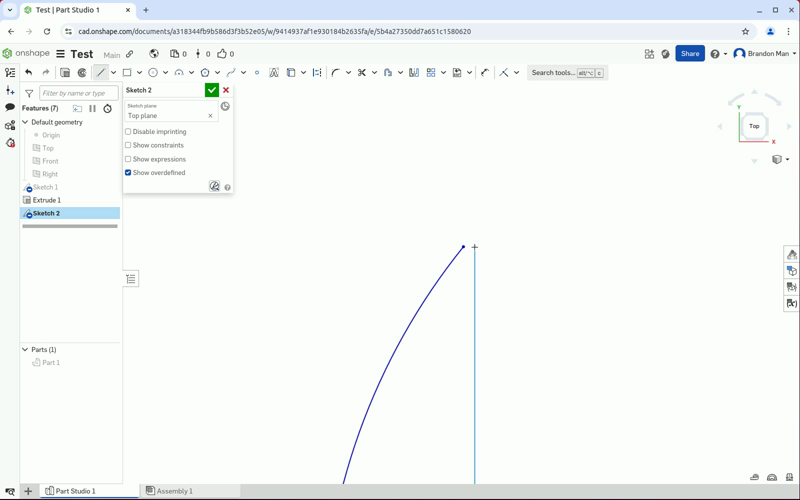
scroll(-6)
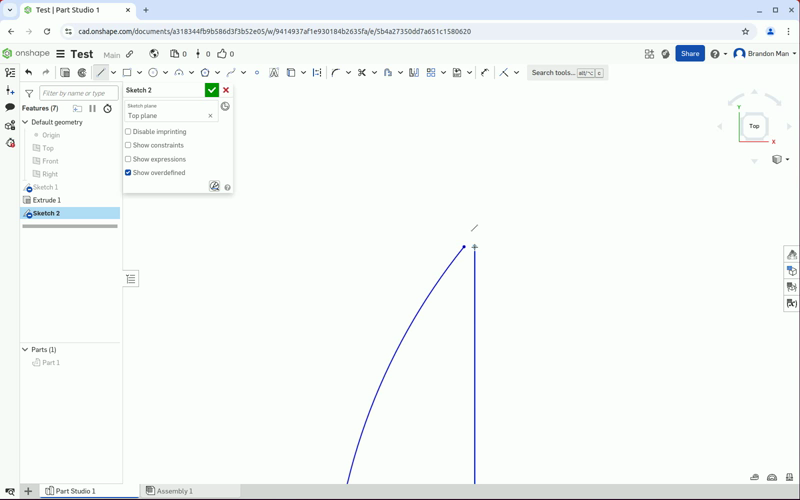
scroll(-6)
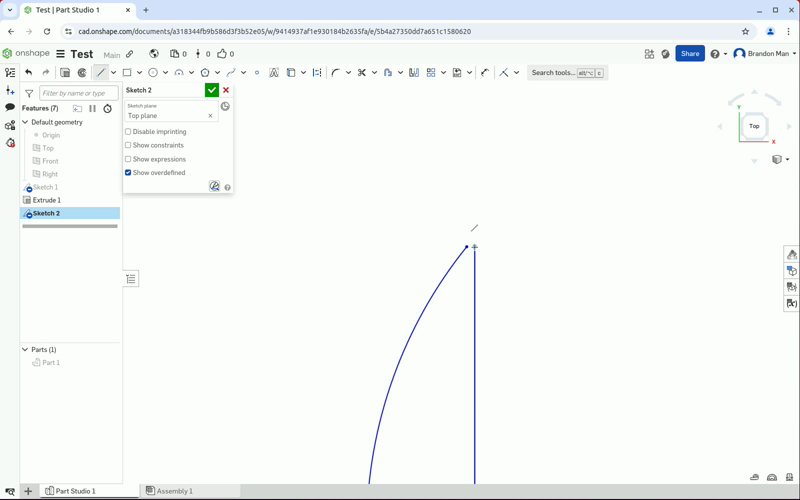
scroll(-6)
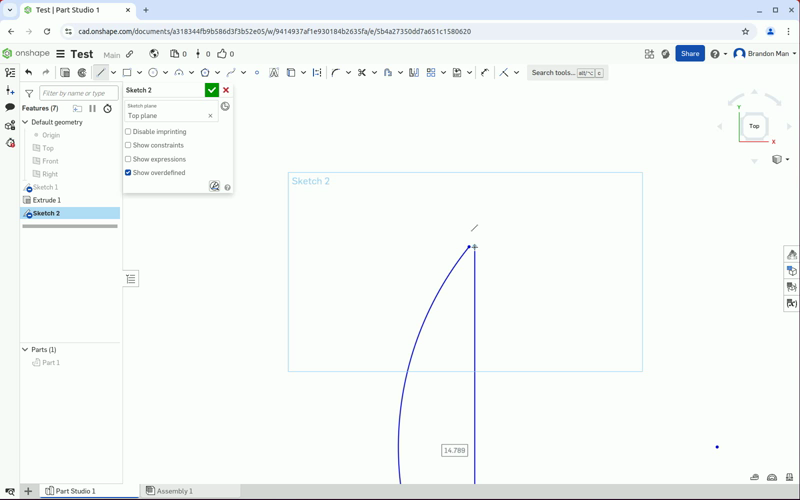
scroll(-6)
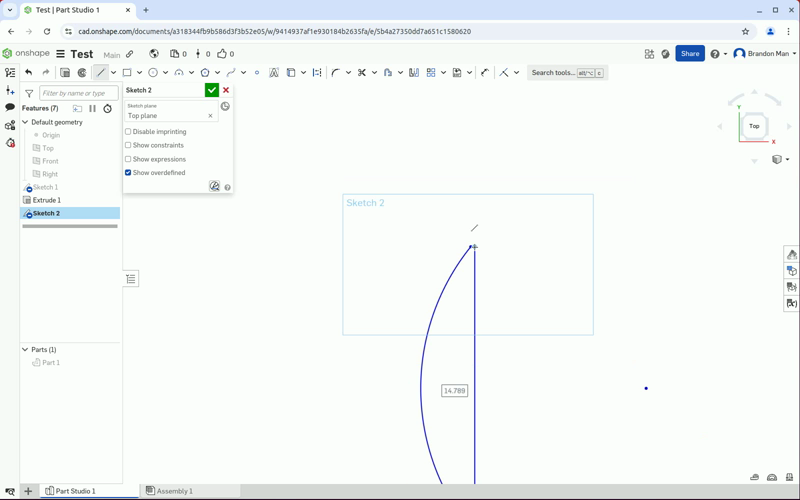
scroll(-6)
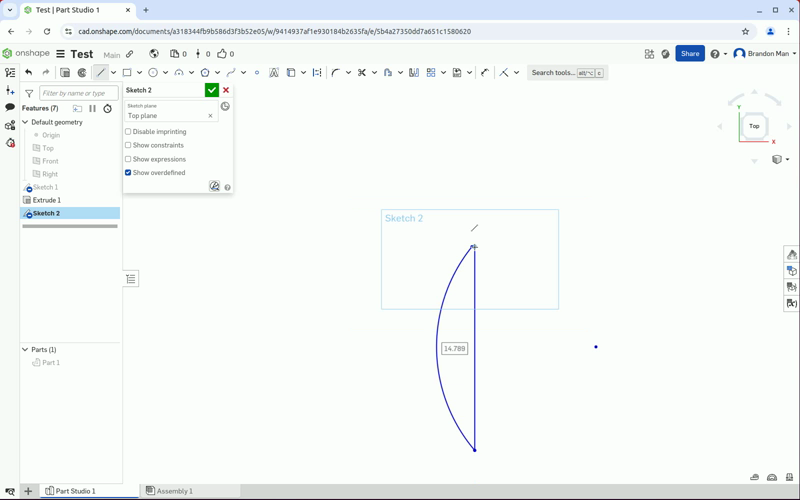
scroll(-6)
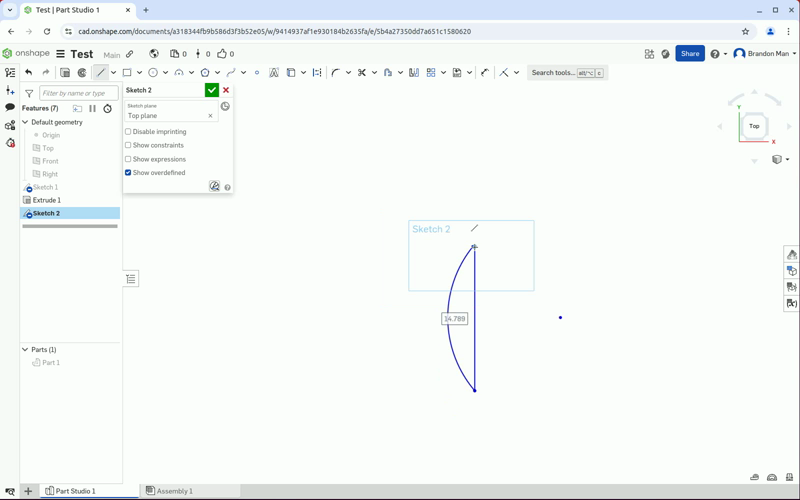
scroll(-6)
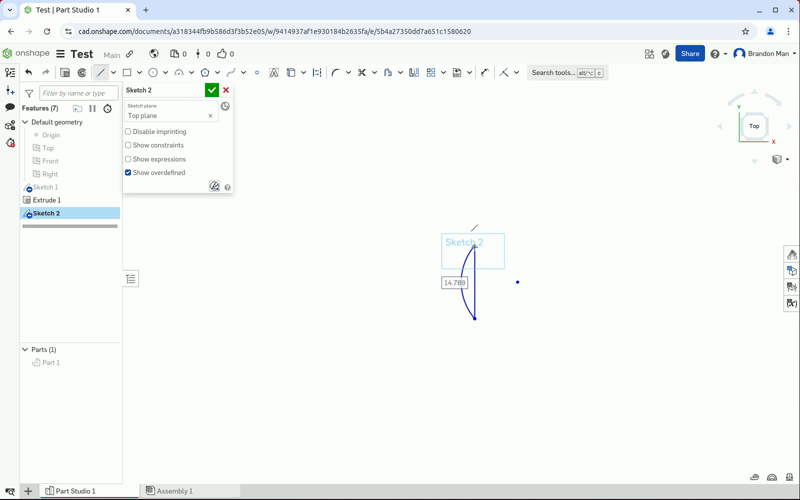
key_up(shift)
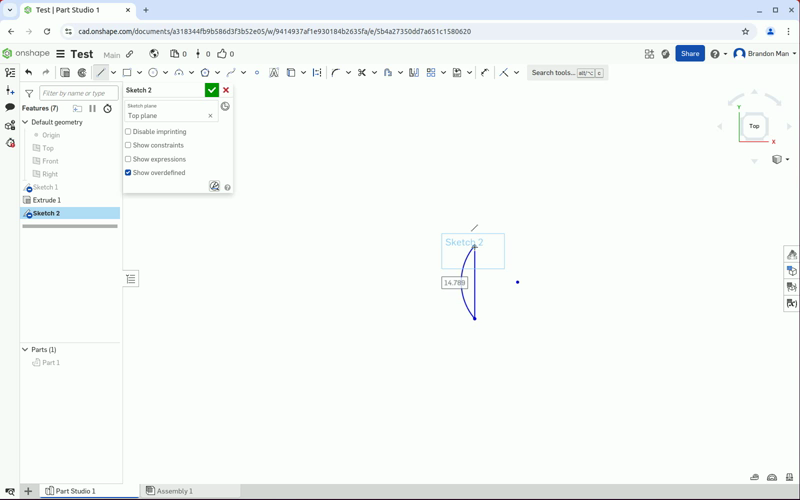
mouse_move(504, 246)
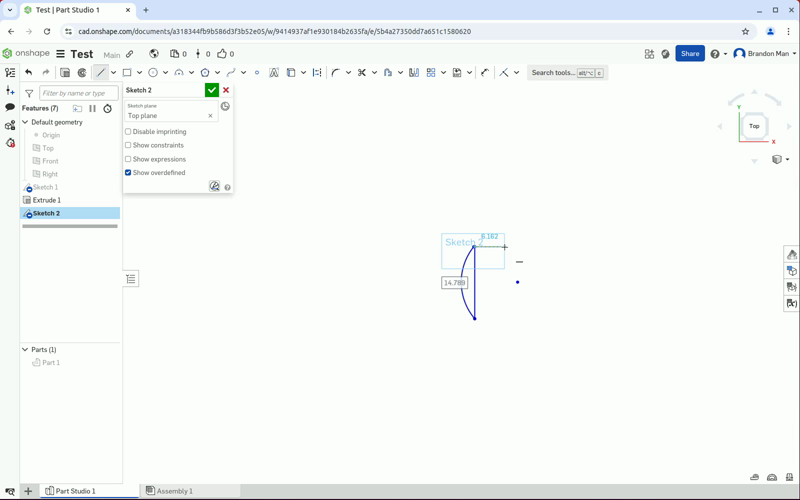
key_down(shift)
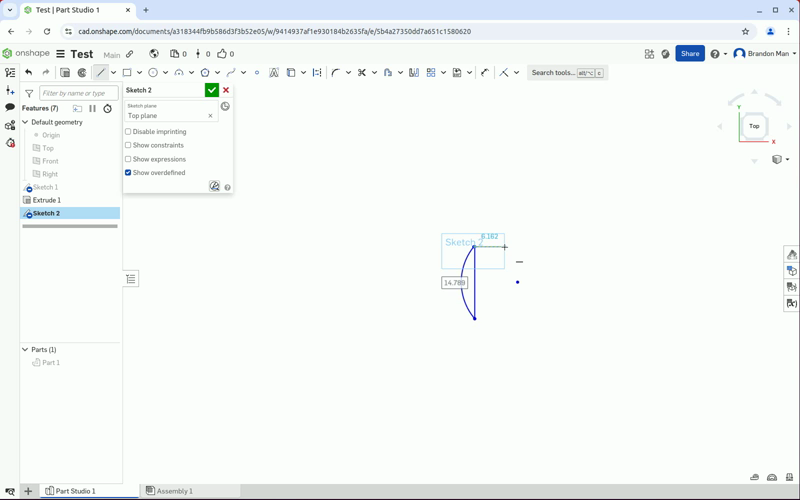
mouse_move(473, 246)
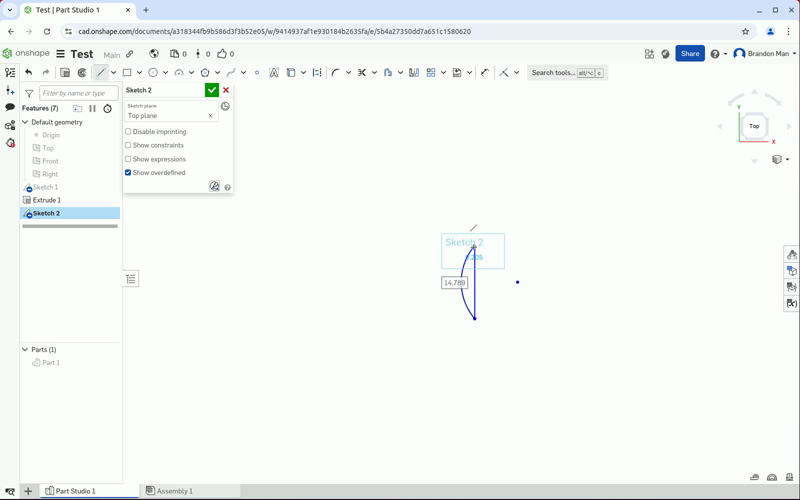
scroll(6)
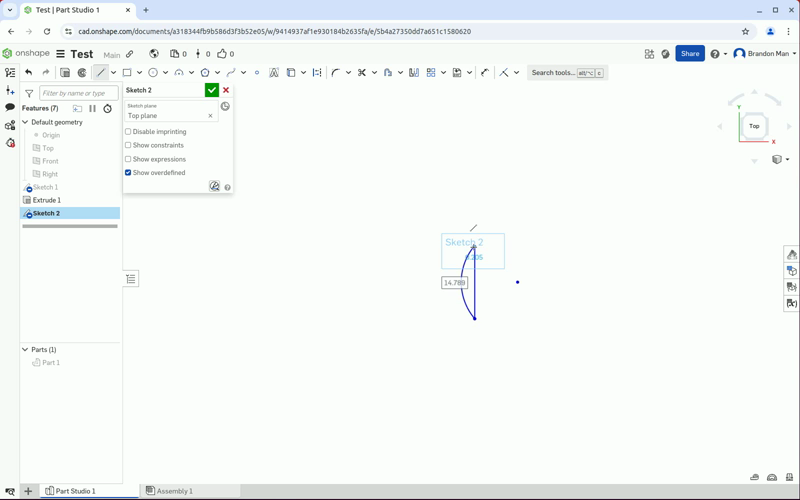
scroll(6)
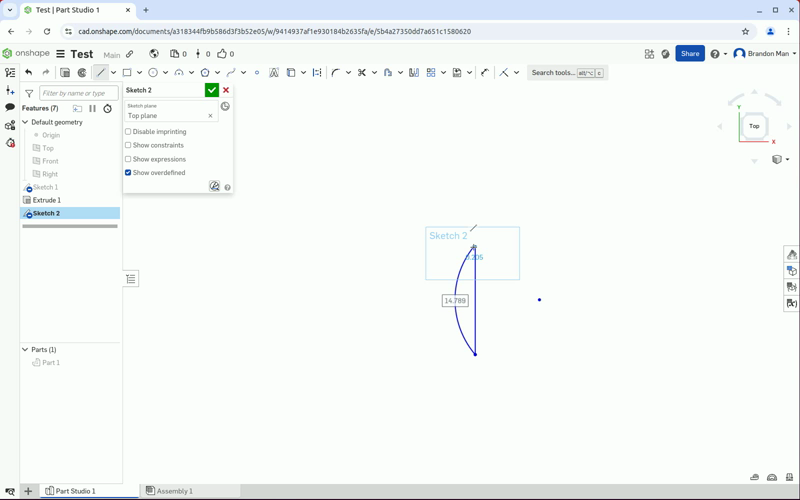
scroll(6)
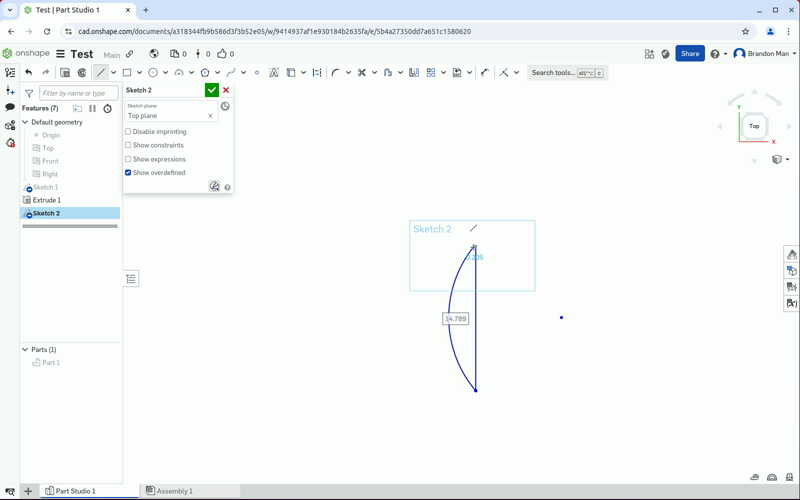
scroll(6)
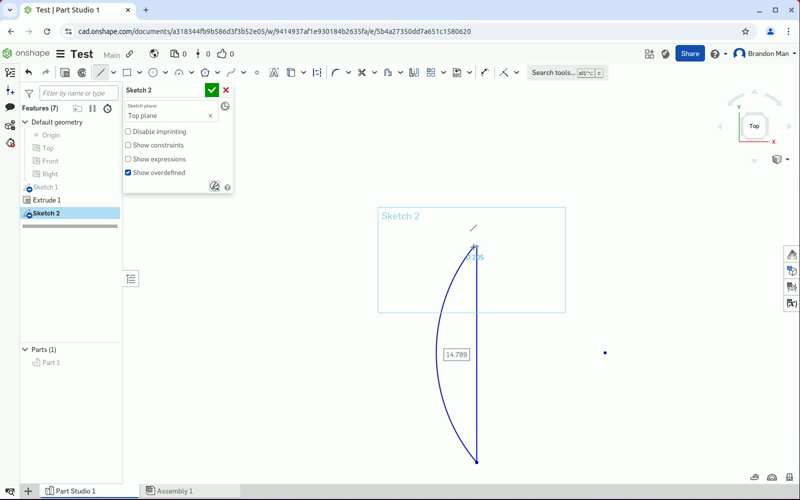
scroll(6)
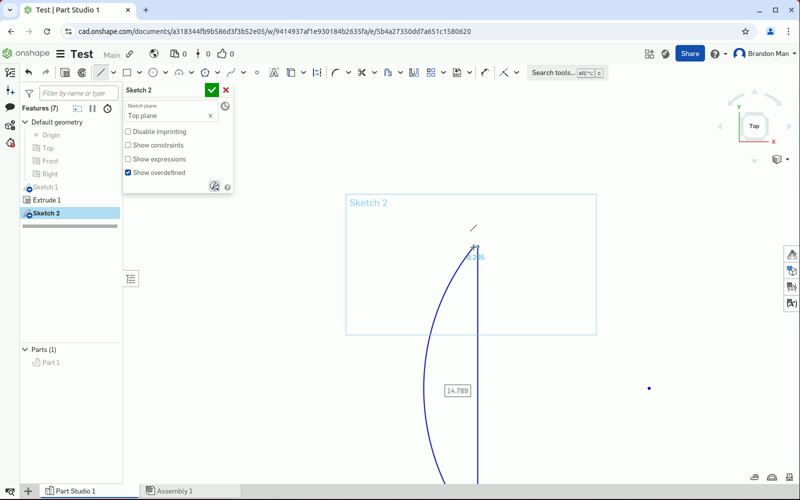
scroll(6)
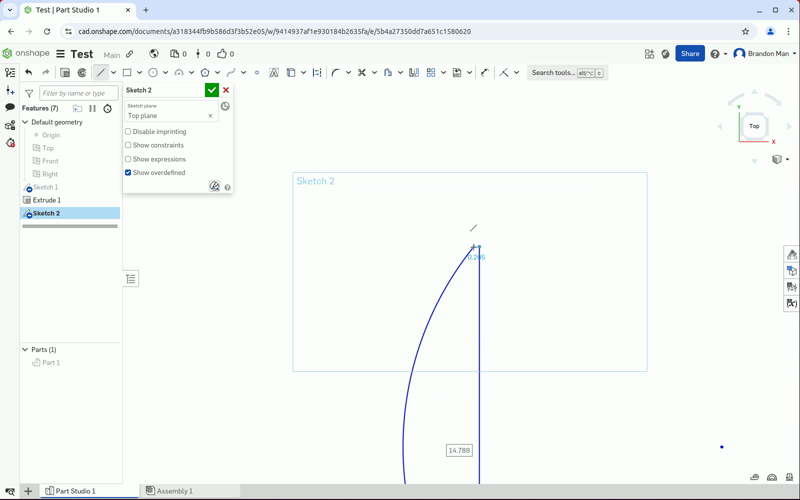
scroll(6)
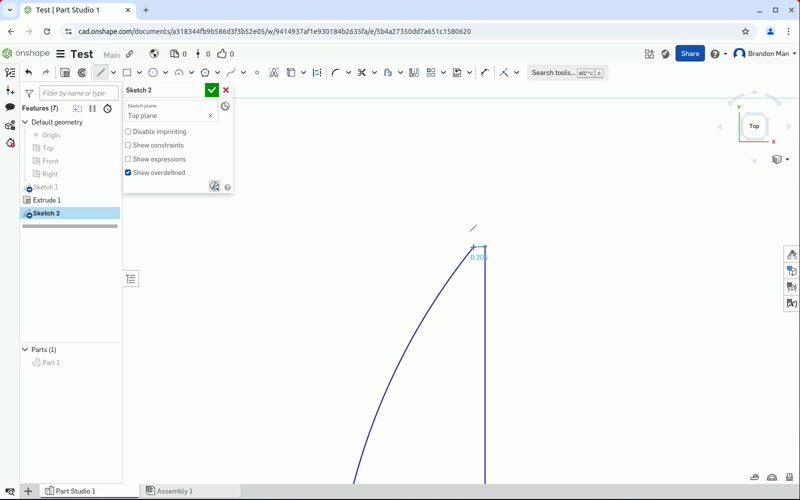
key_up(shift)
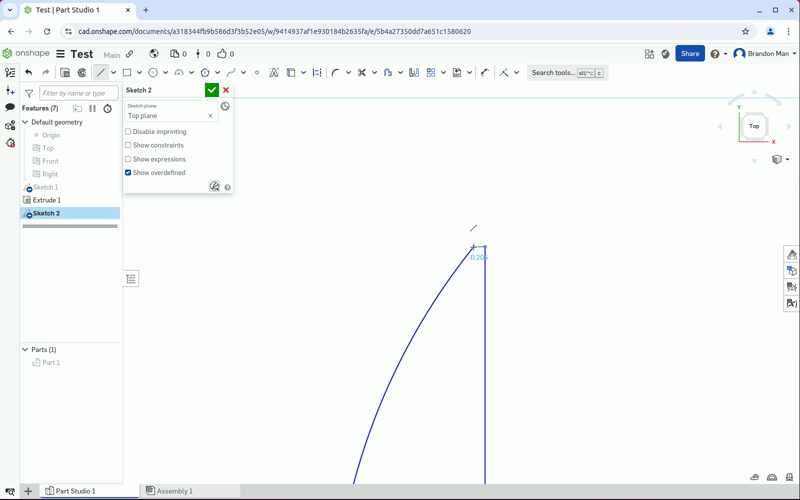
click(473, 246)
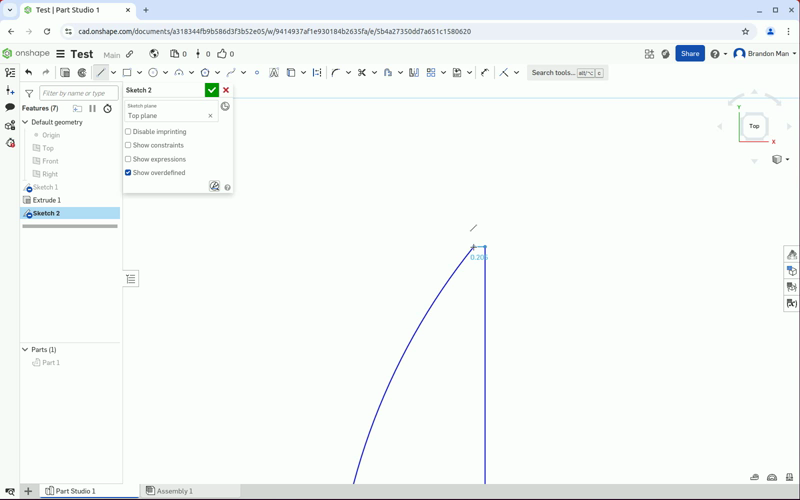
scroll(-6)
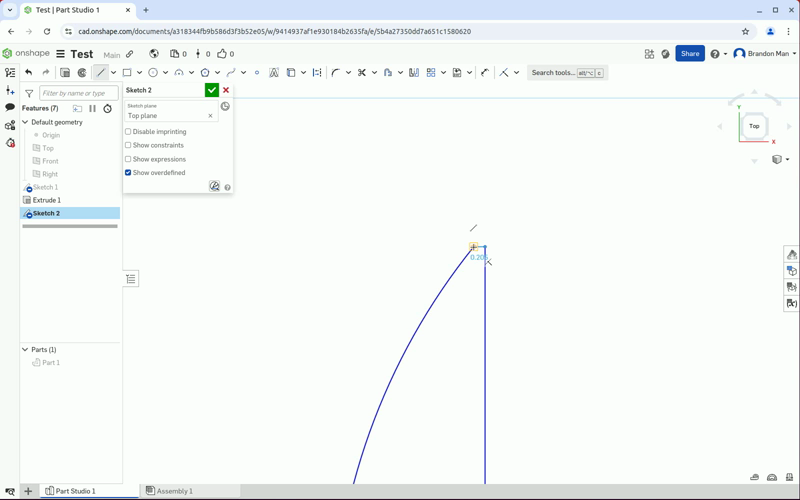
scroll(-6)
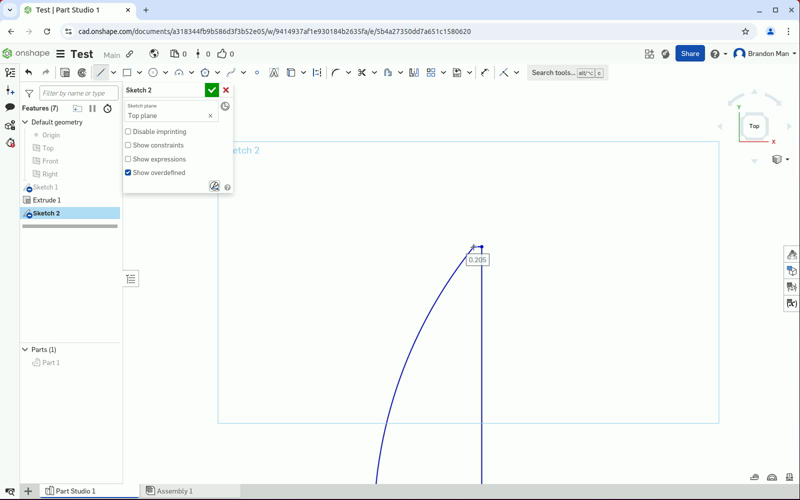
scroll(-6)
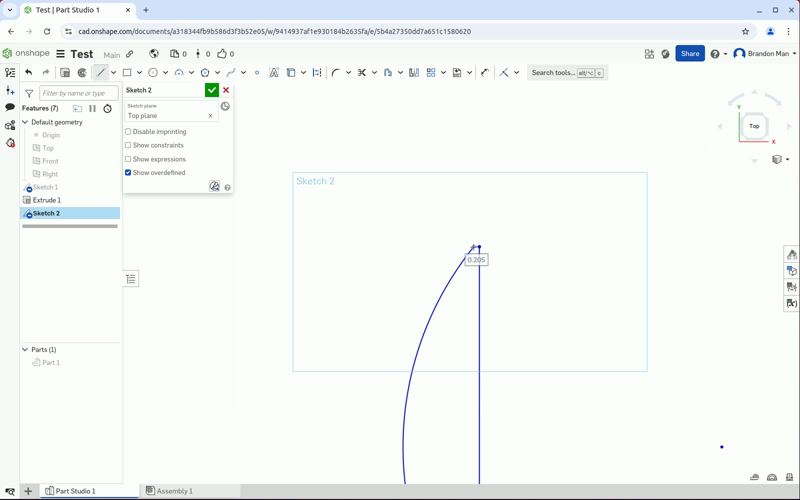
scroll(-6)
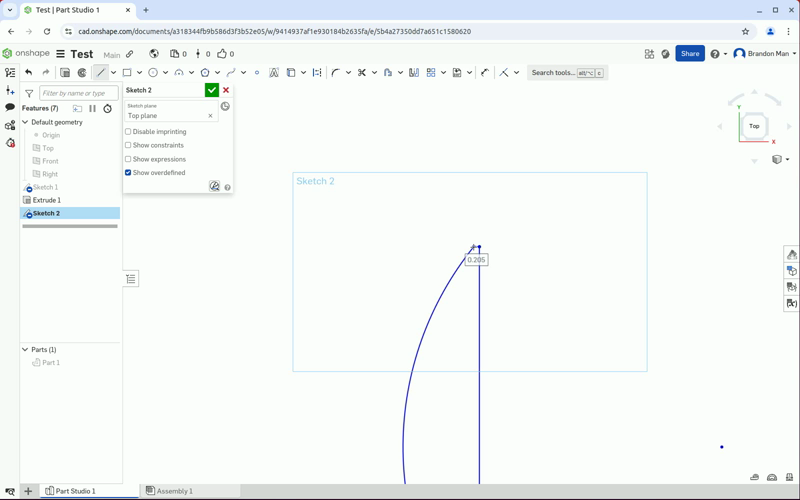
scroll(-6)
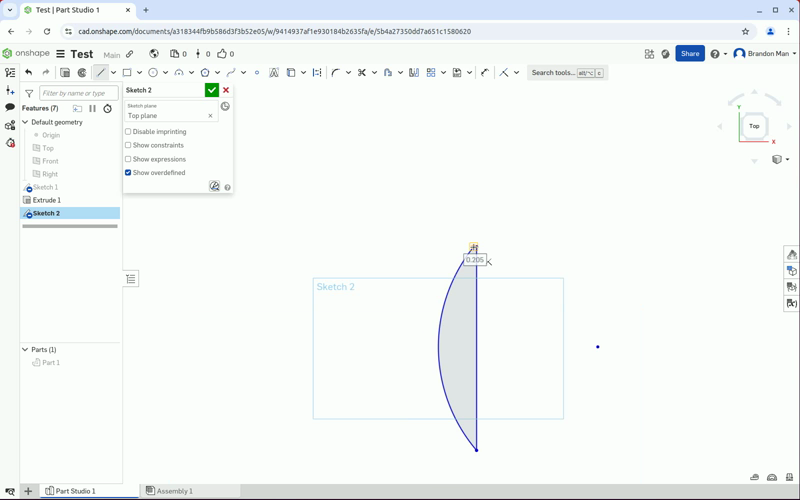
scroll(-6)
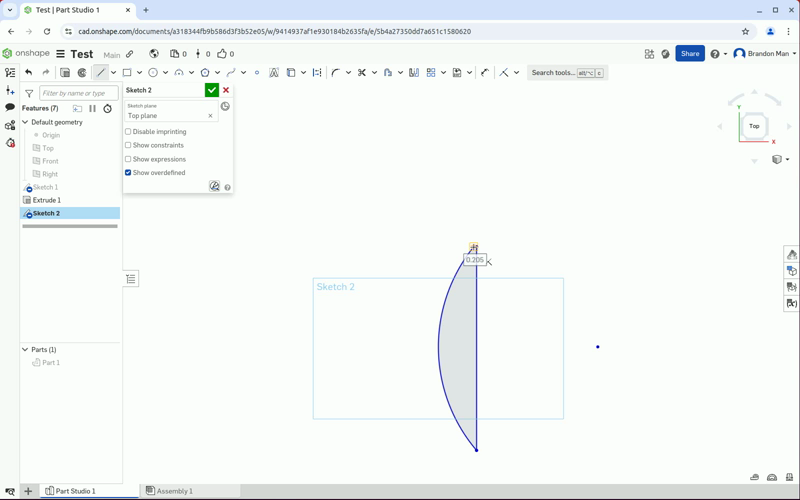
scroll(-6)
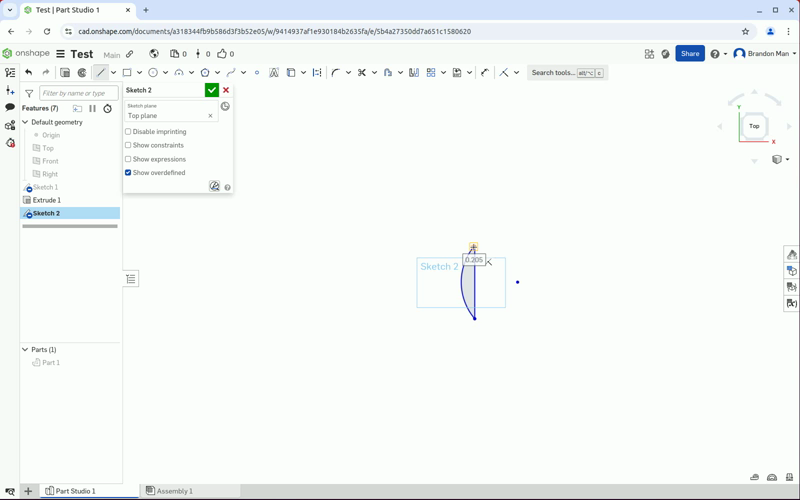
key(esc)
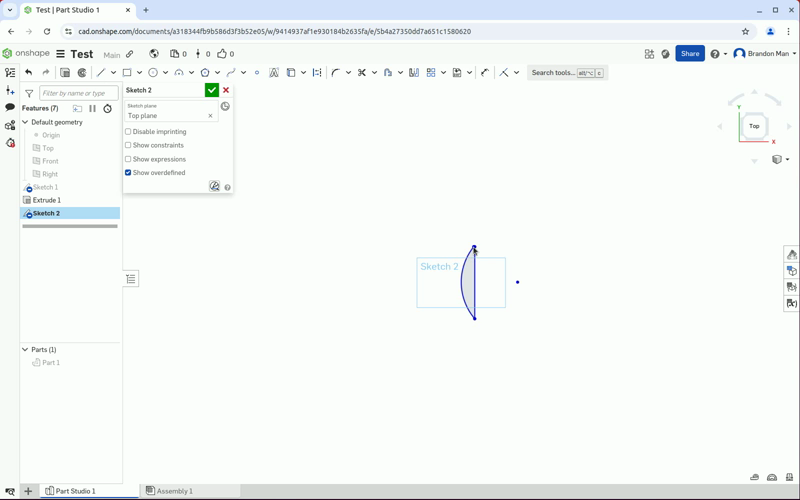
mouse_move(473, 305)
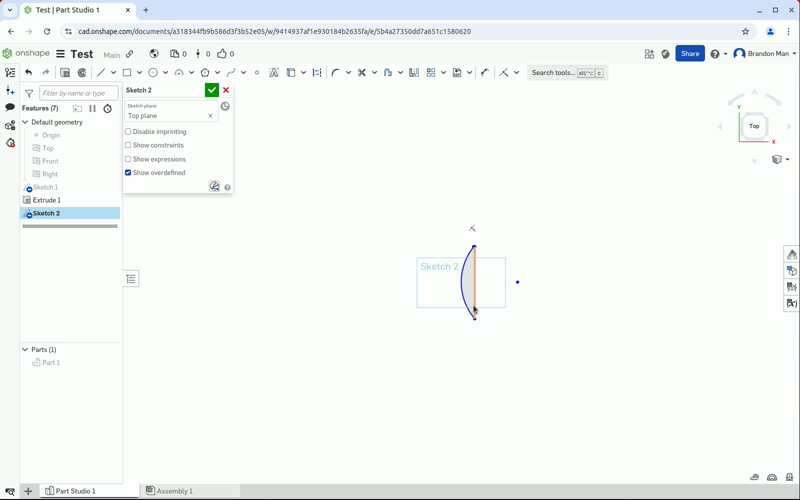
scroll(6)
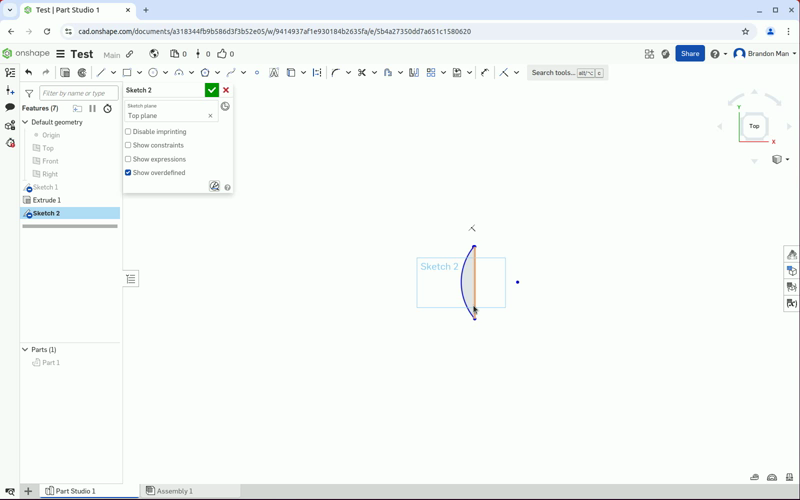
scroll(6)
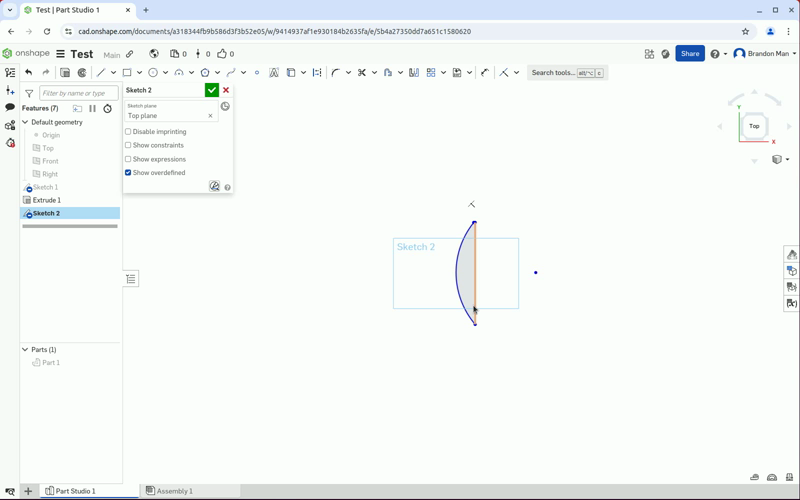
scroll(6)
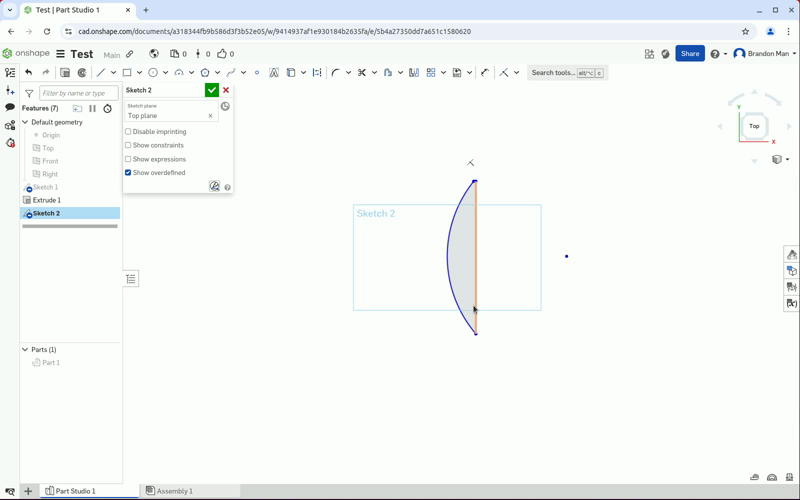
scroll(6)
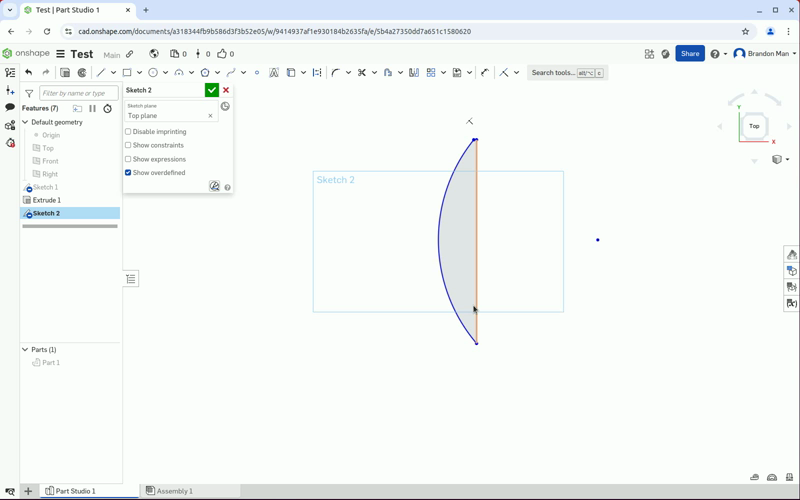
scroll(6)
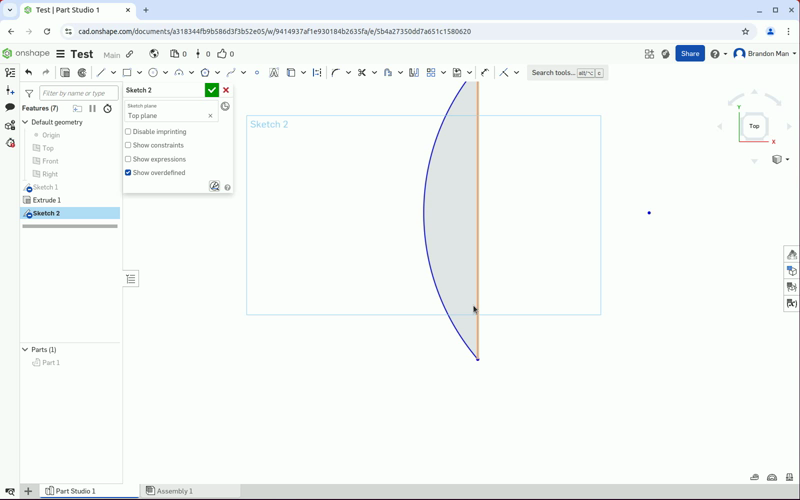
scroll(6)
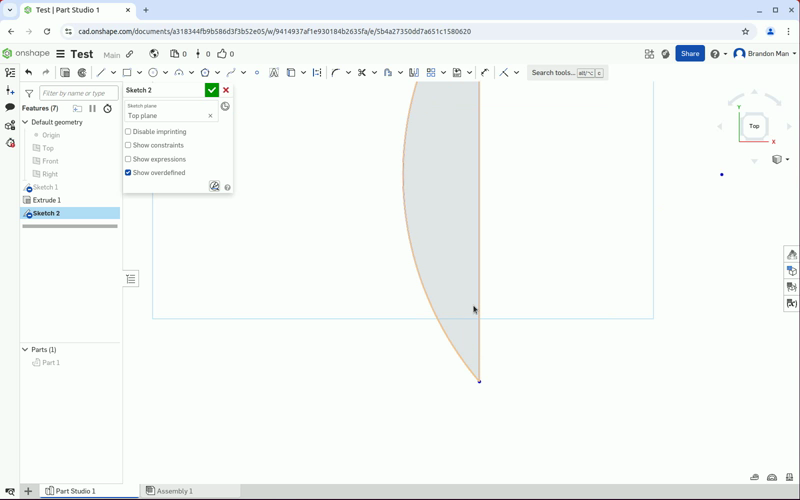
scroll(6)
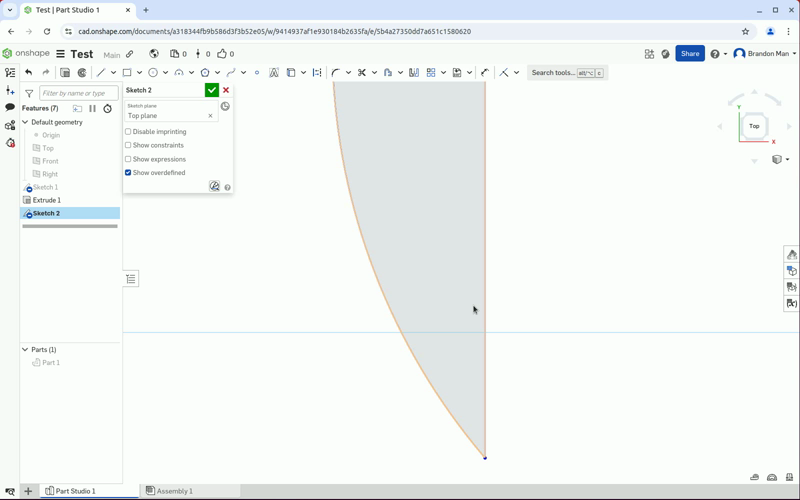
click(473, 305)
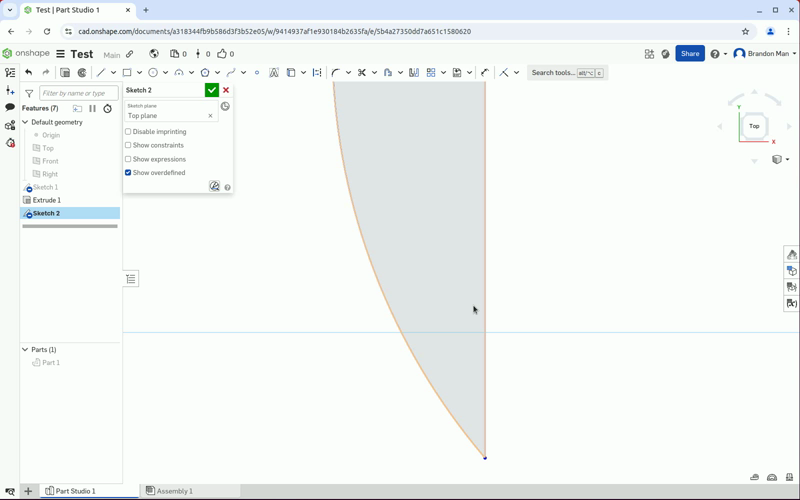
scroll(-6)
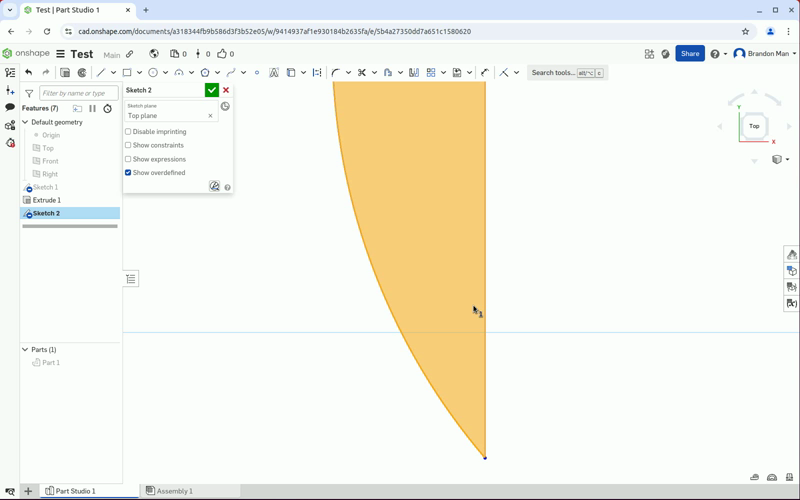
scroll(-6)
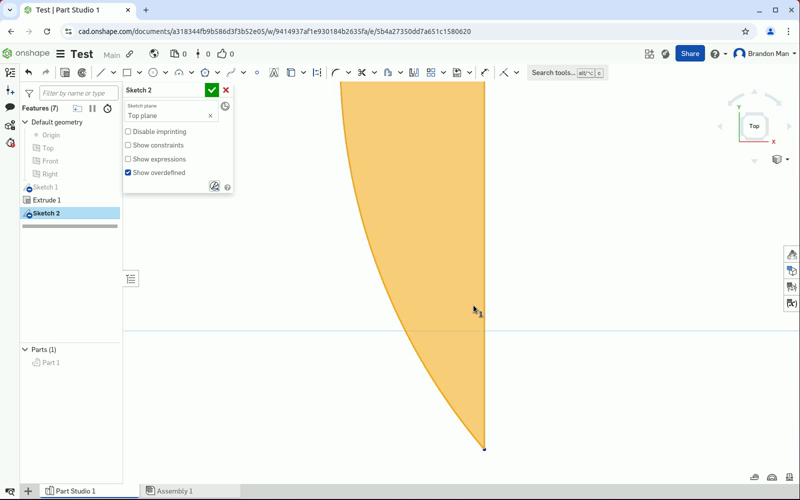
scroll(-6)
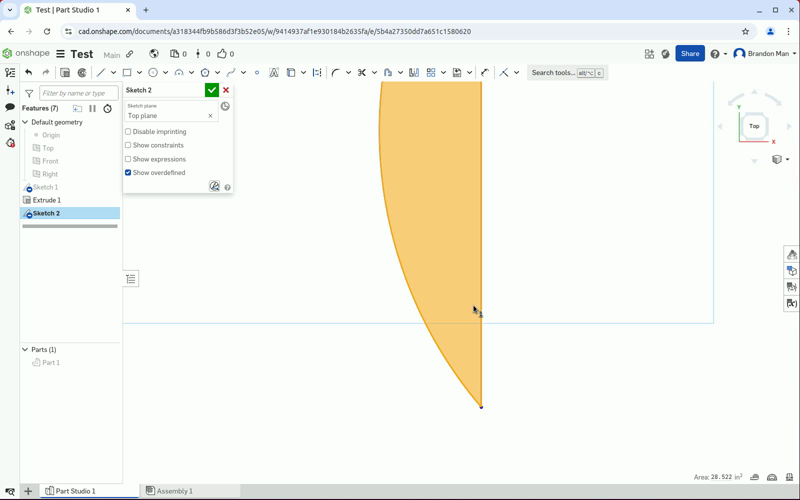
scroll(-6)
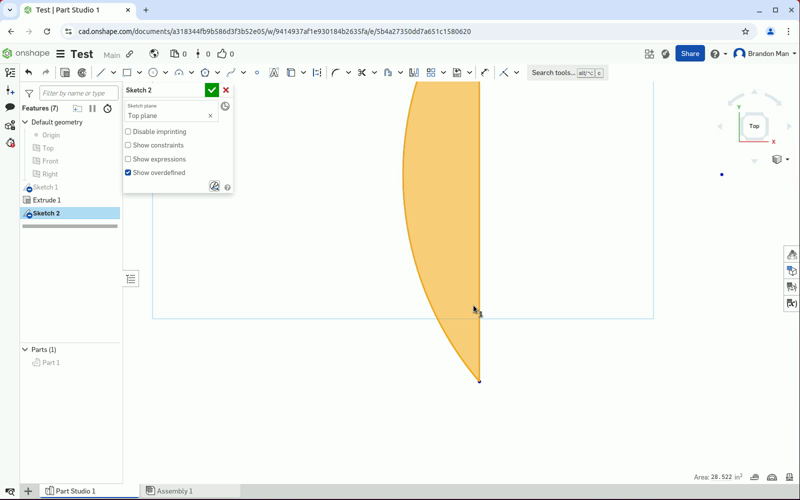
scroll(-6)
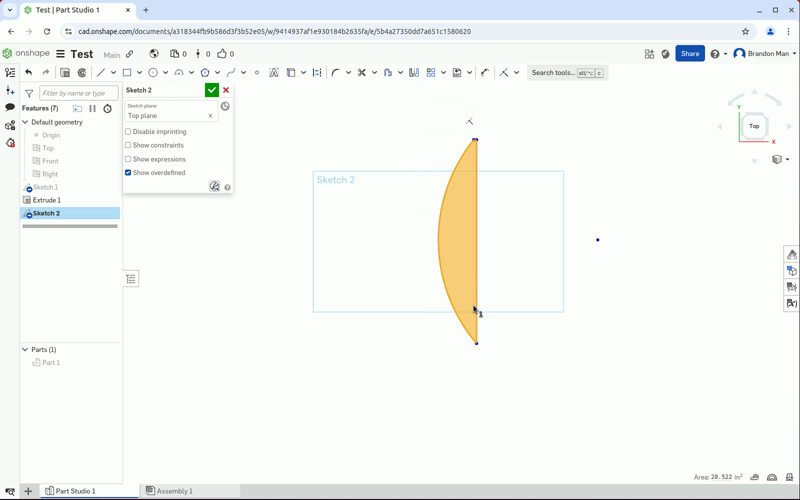
scroll(-6)
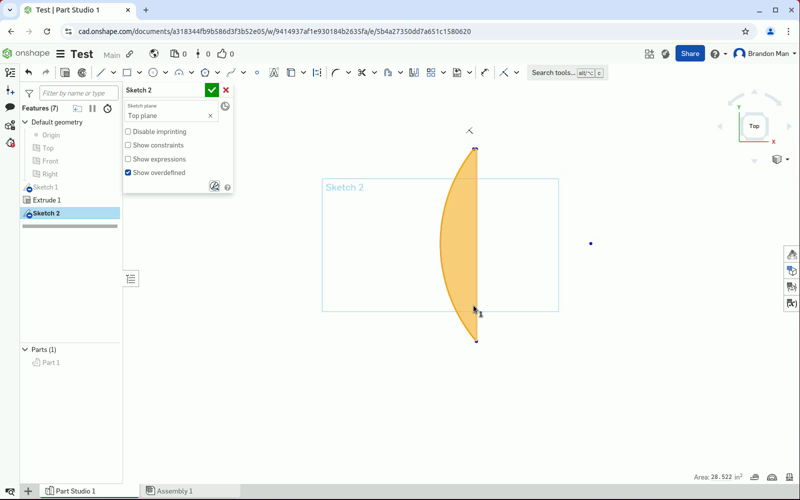
scroll(-6)
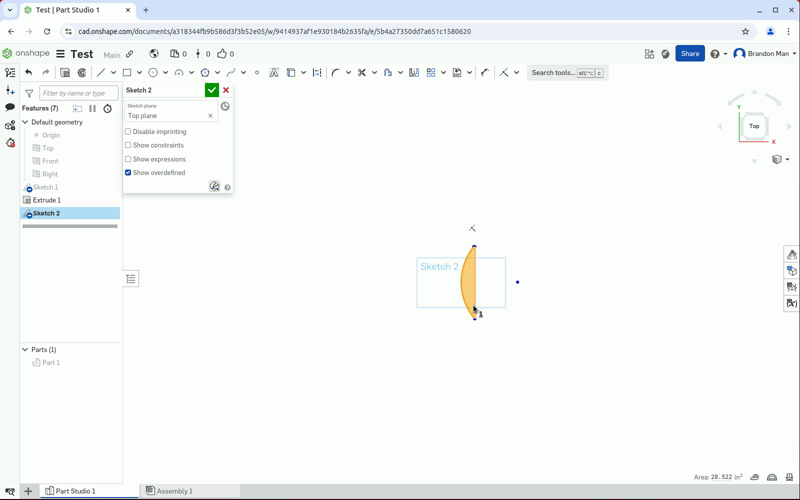
mouse_move(73, 352)
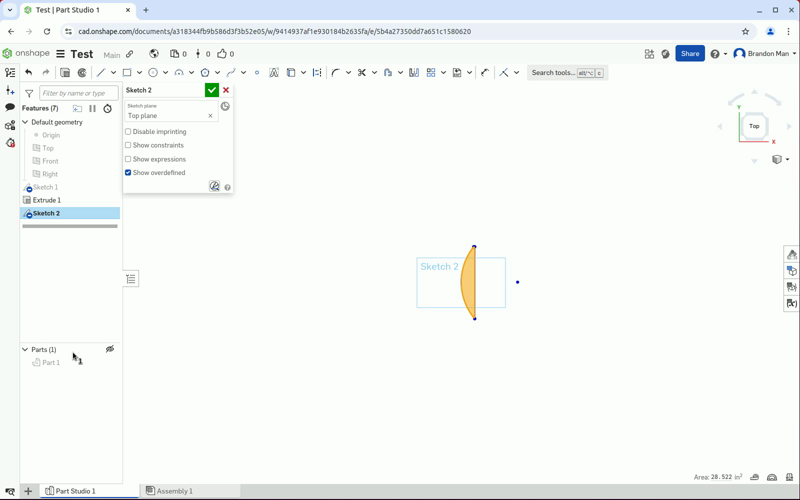
key(shift+y)
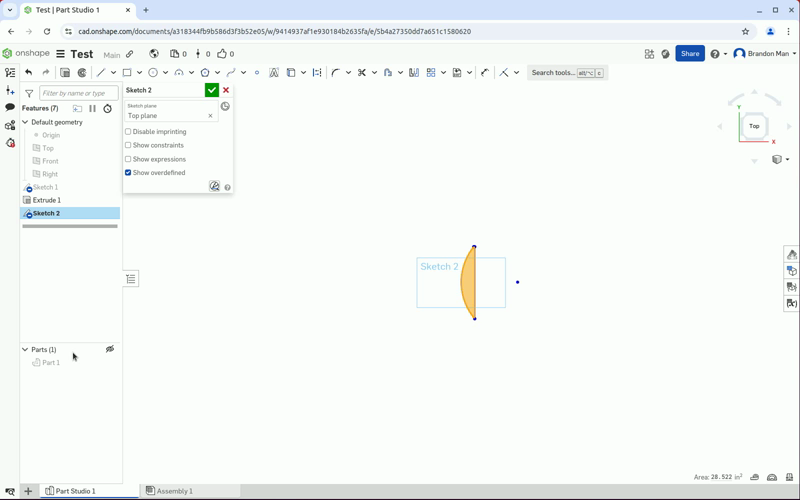
key(shift+e)
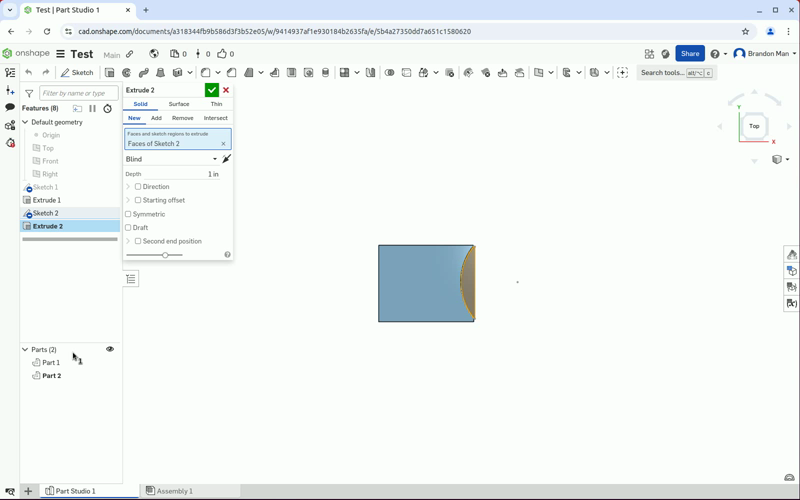
mouse_move(143, 106)
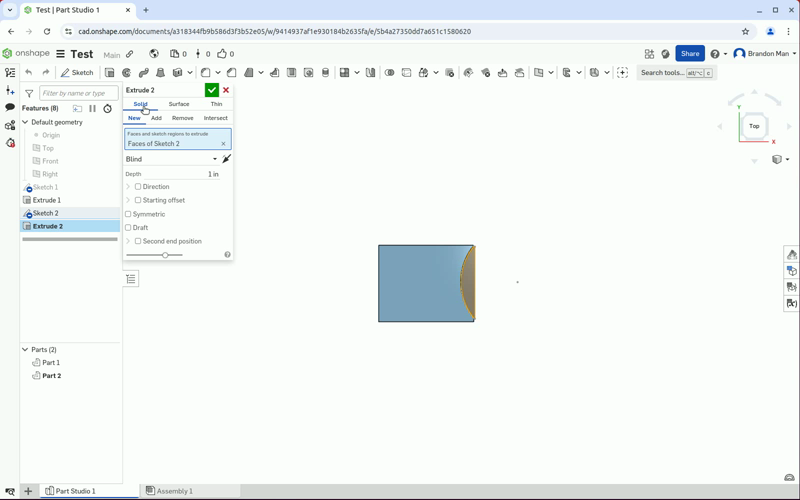
click(143, 106)
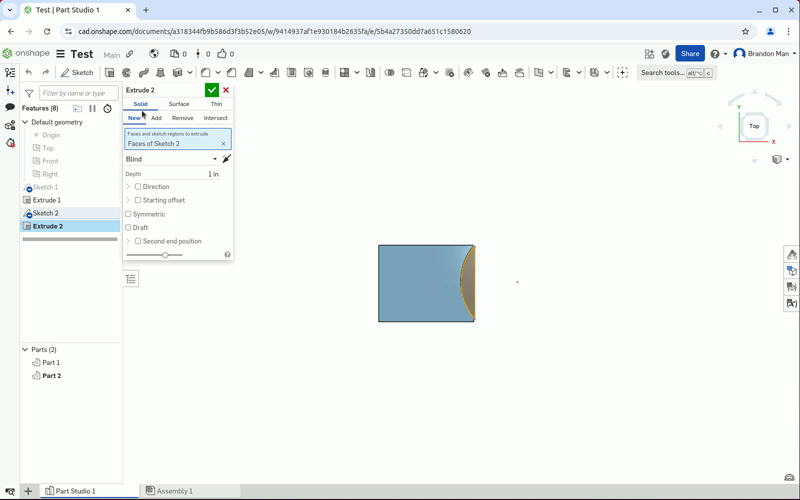
mouse_move(137, 120)
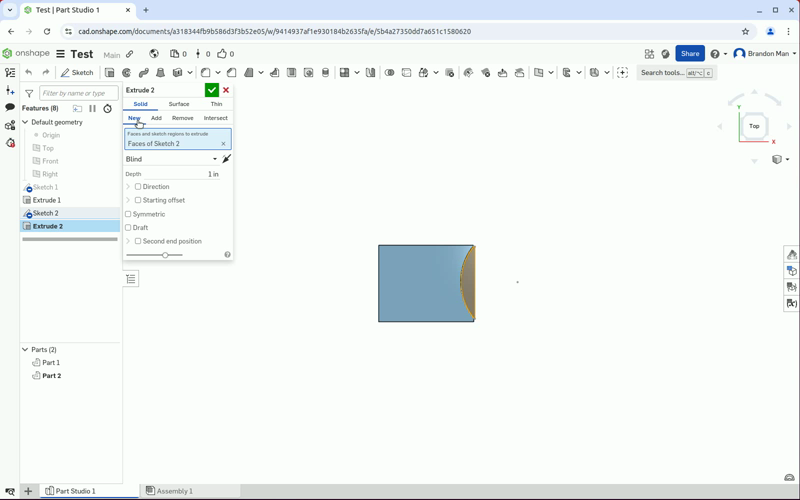
click(137, 120)
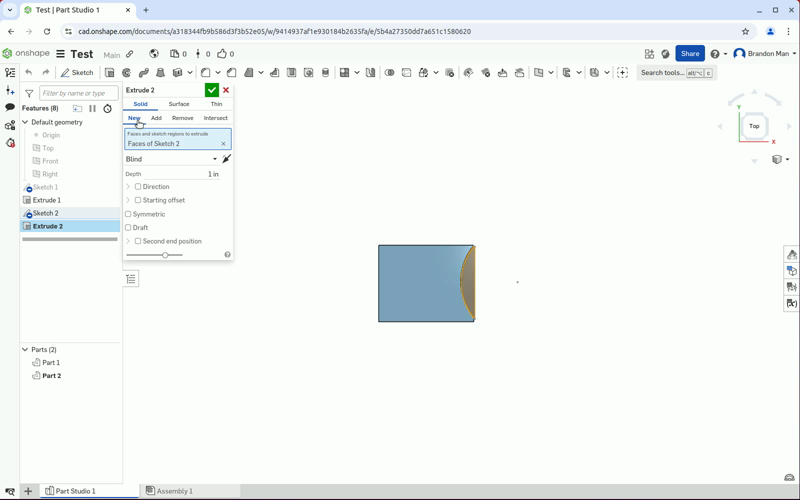
key(tab, 4)
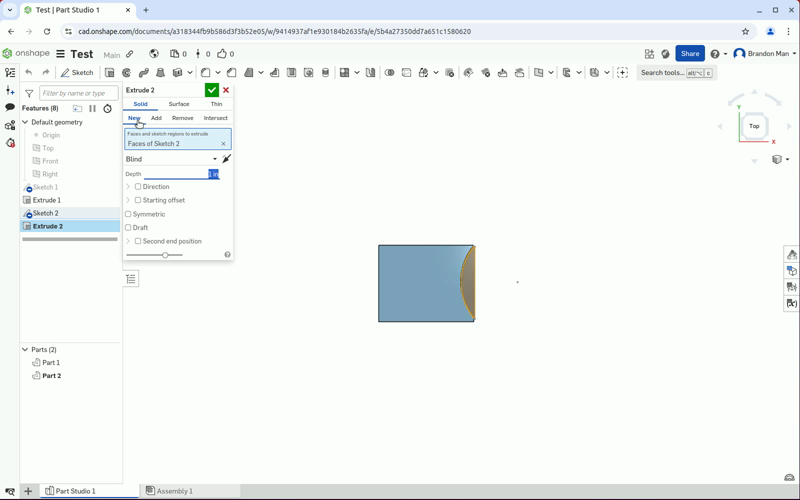
text(6.258)
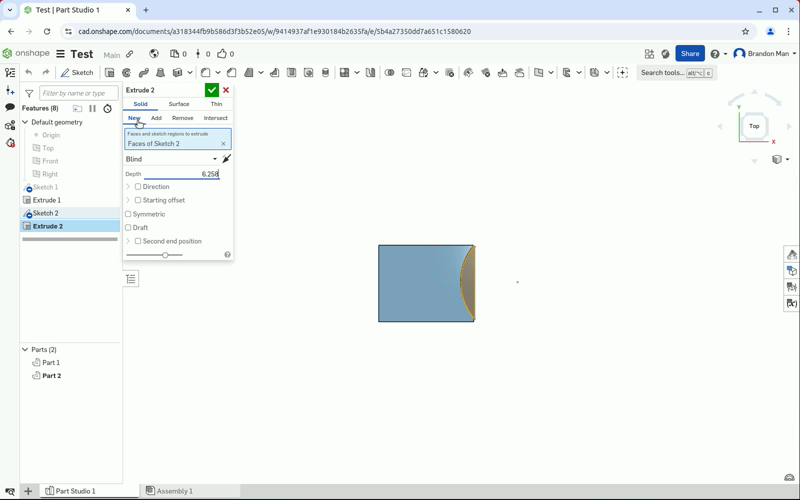
key(enter)
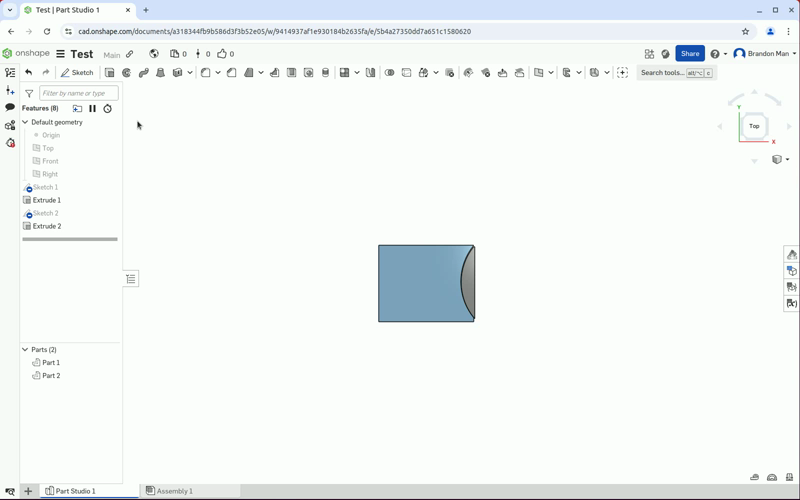
key(shift+h)
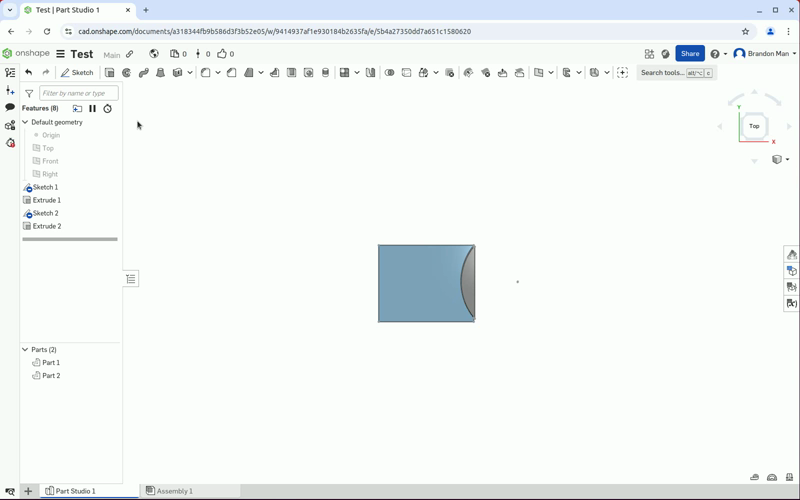
key(shift+h)
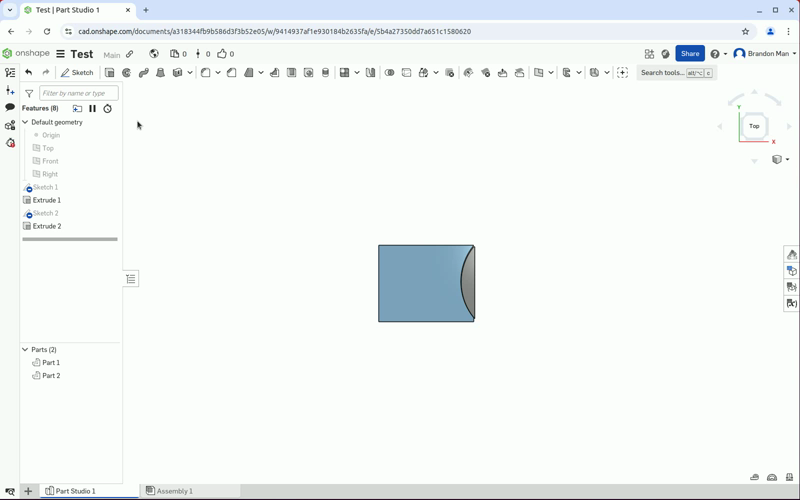
mouse_move(73, 189)
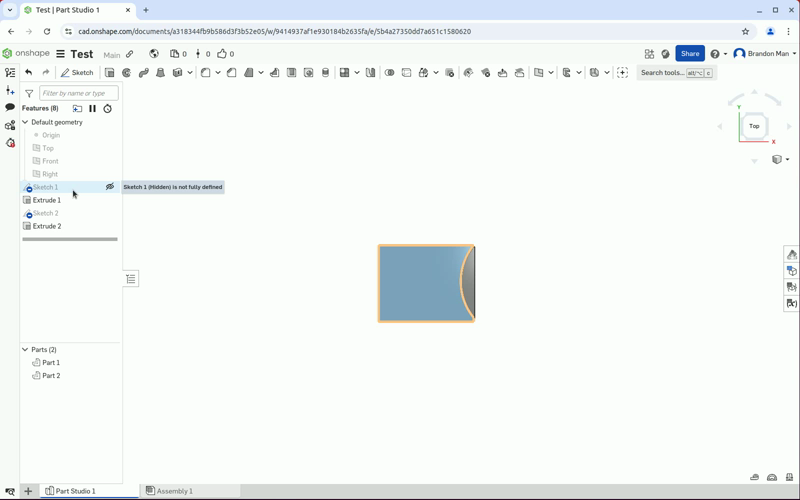
click(73, 189)
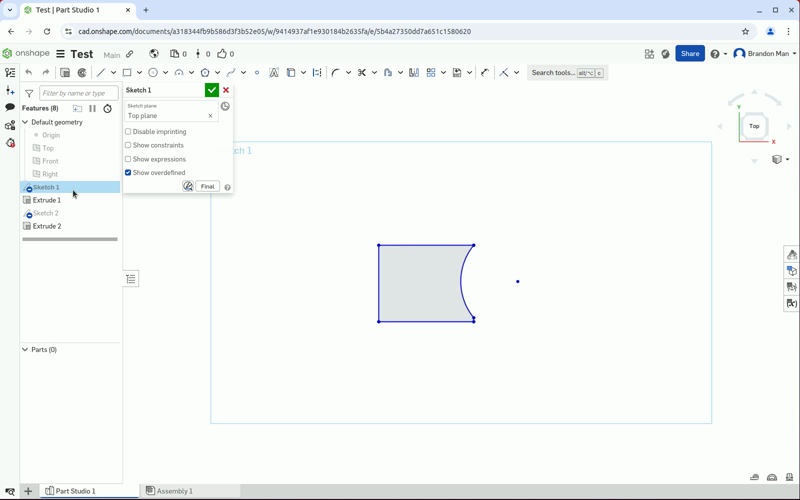
mouse_move(229, 92)
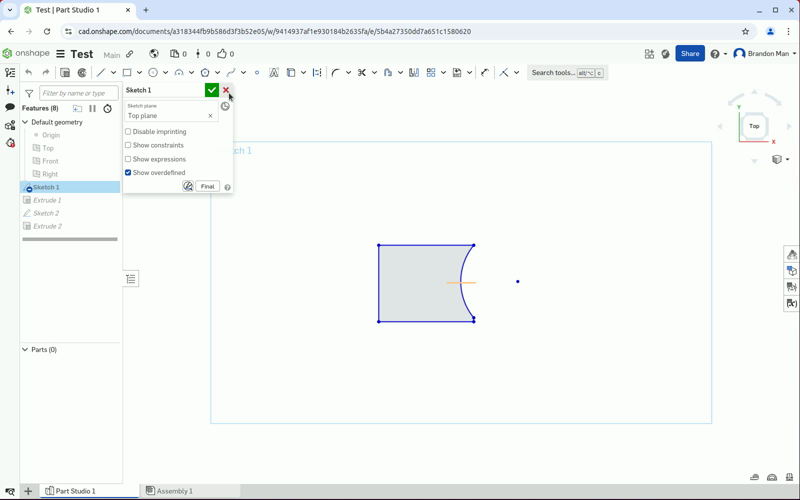
click(229, 92)
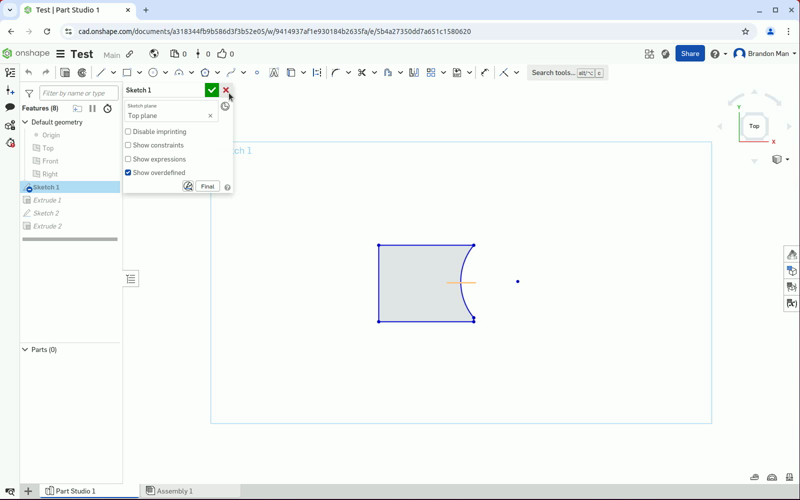
key(shift+s)
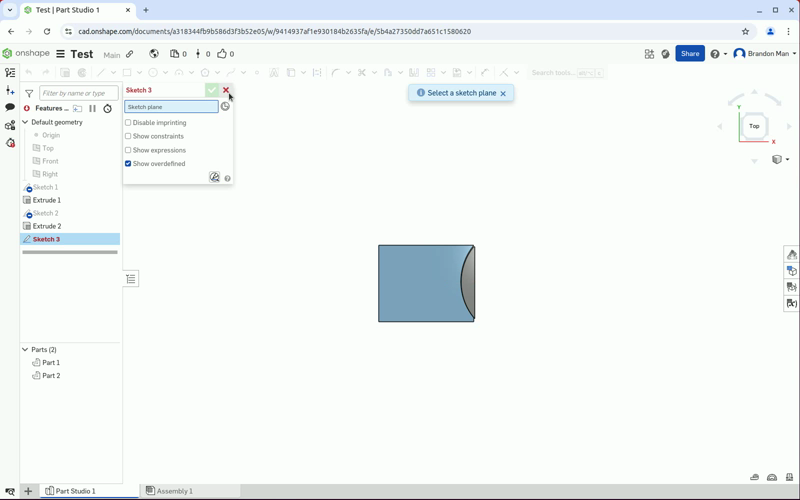
mouse_move(73, 150)
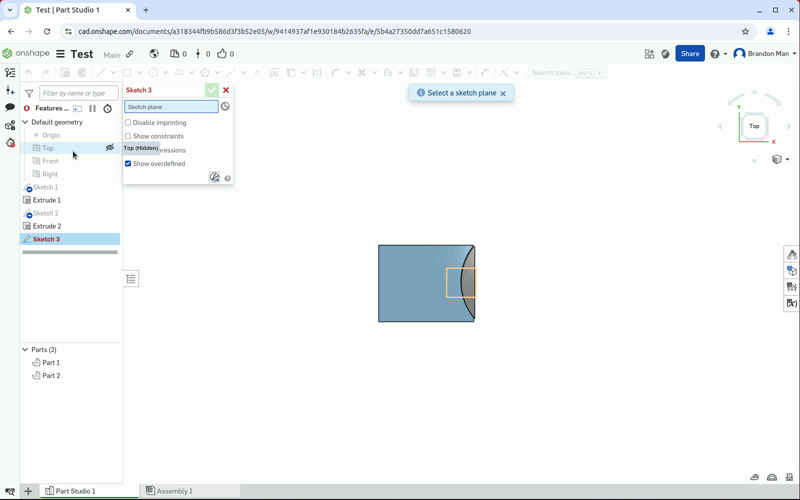
click(73, 150)
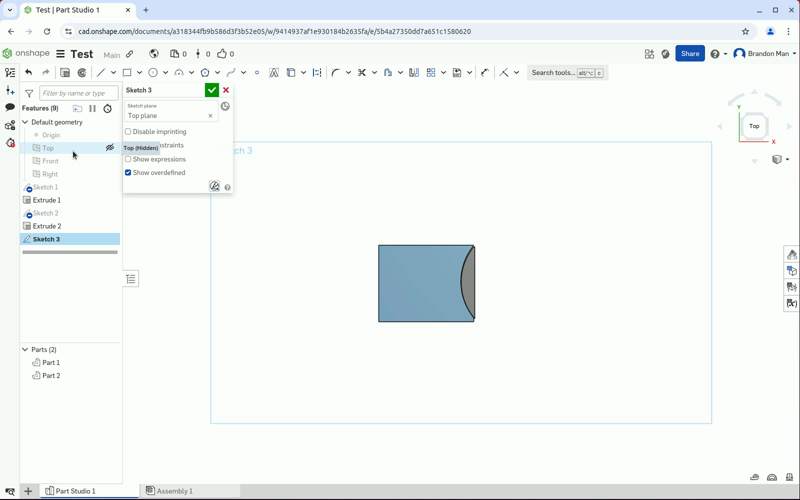
mouse_move(73, 352)
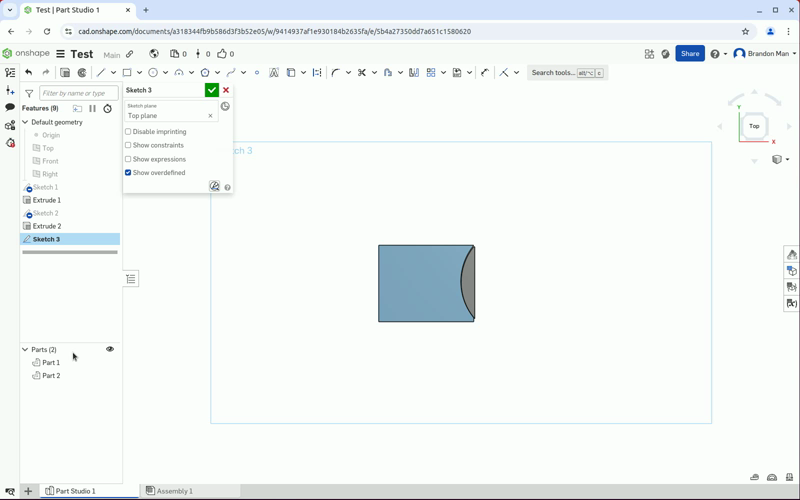
key(y)
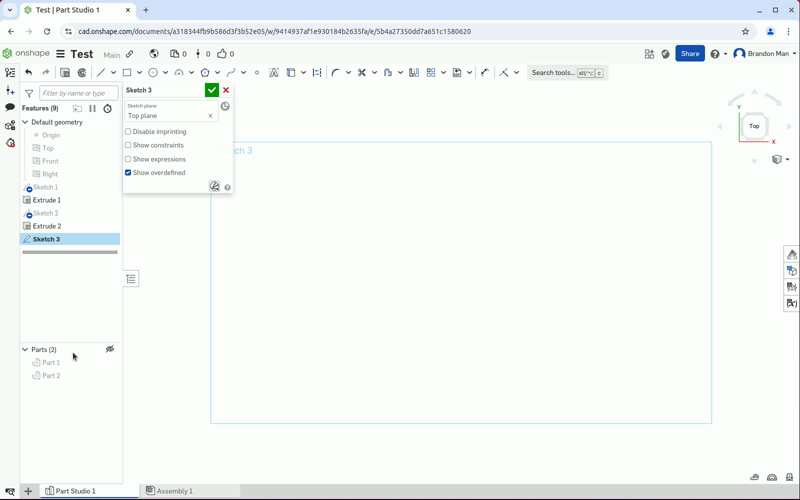
key(a)
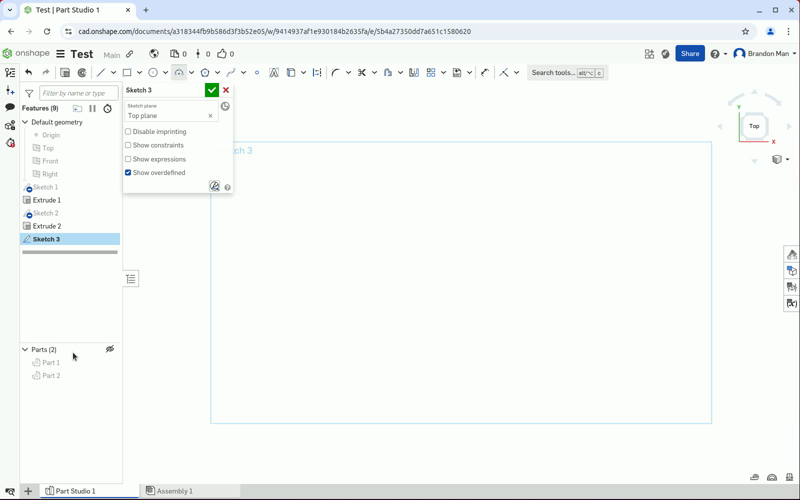
key_down(shift)
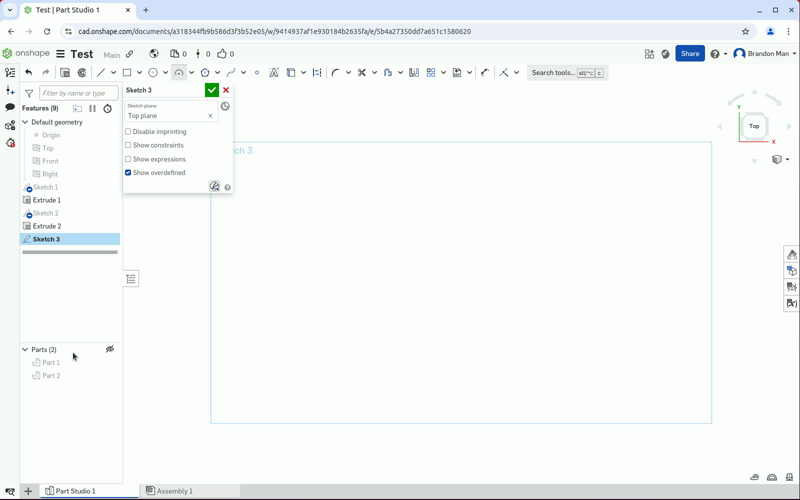
mouse_move(473, 318)
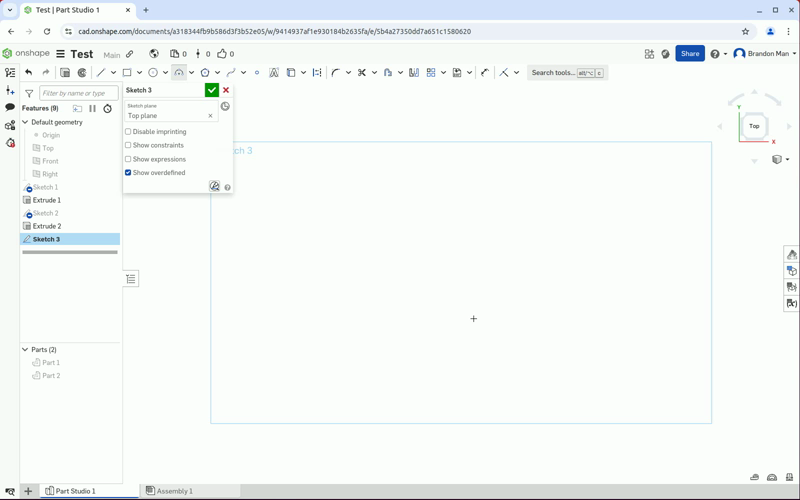
click(473, 318)
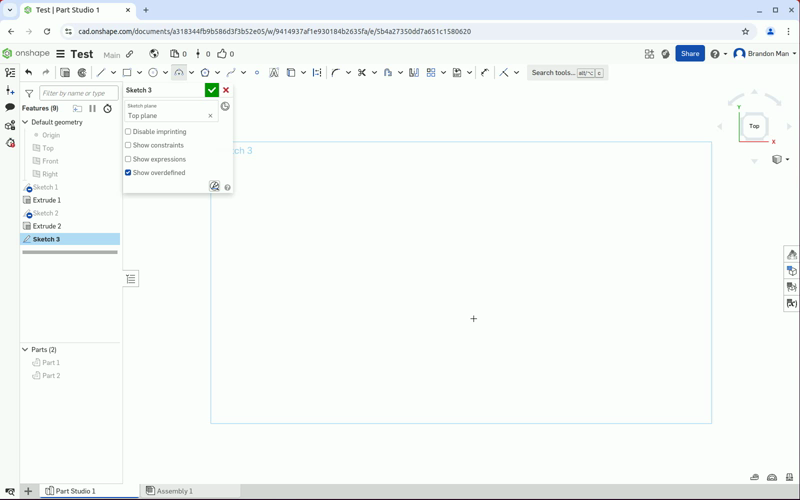
key_up(shift)
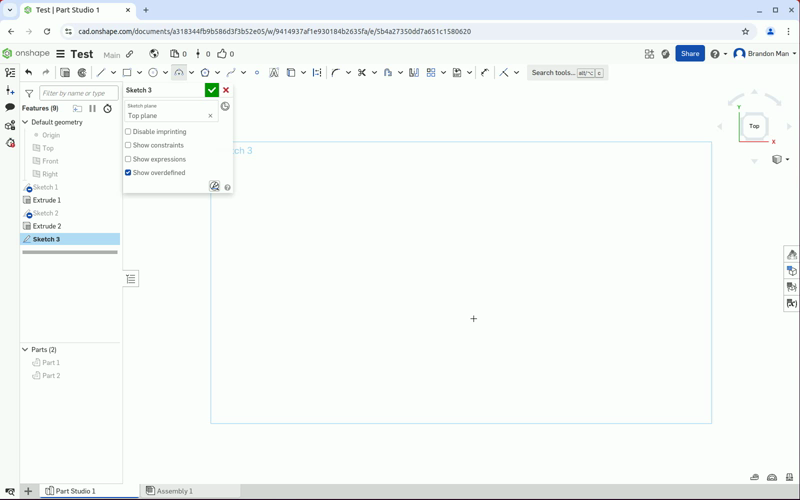
key_down(shift)
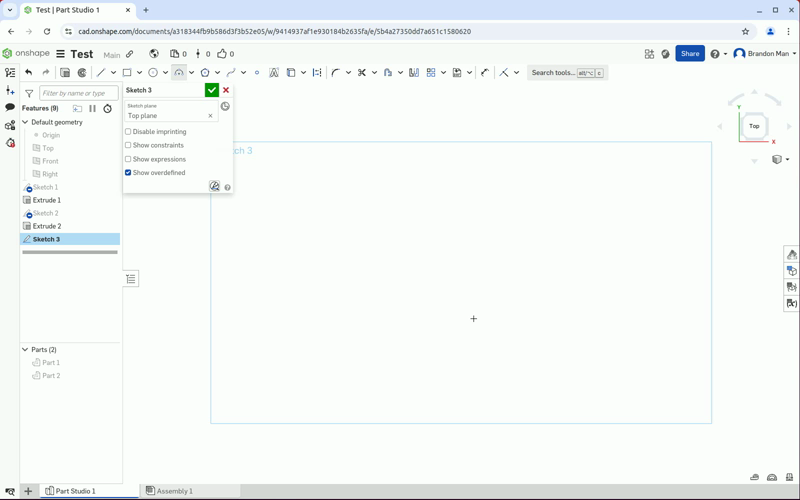
mouse_move(473, 246)
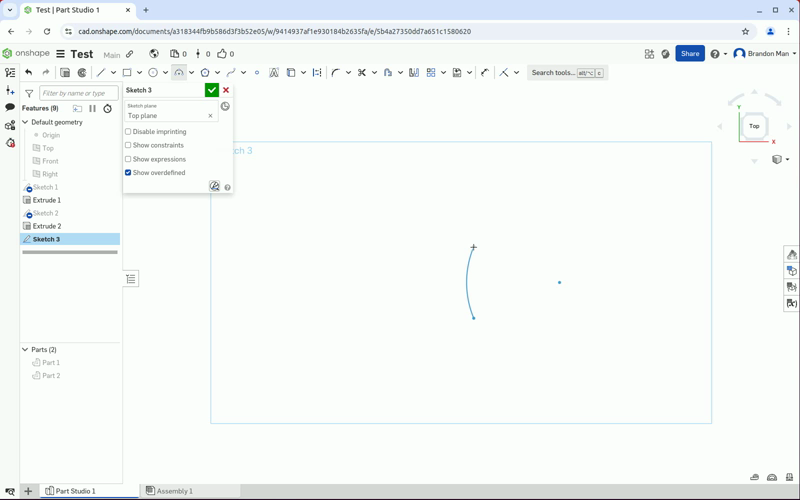
click(473, 246)
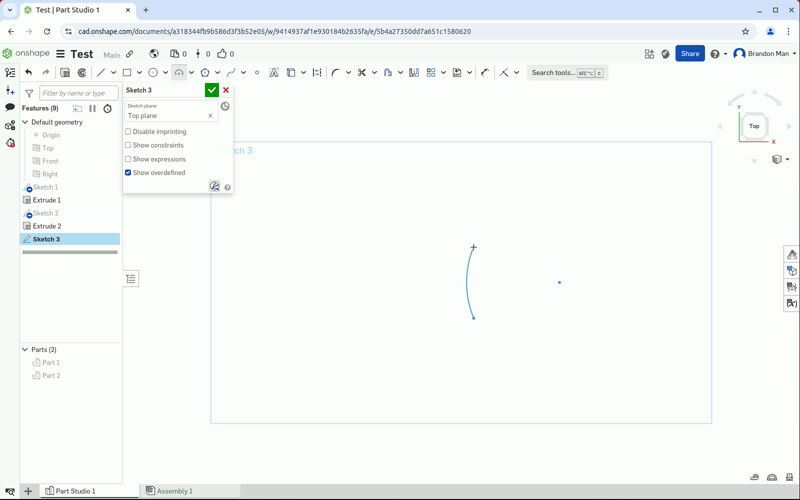
mouse_move(573, 282)
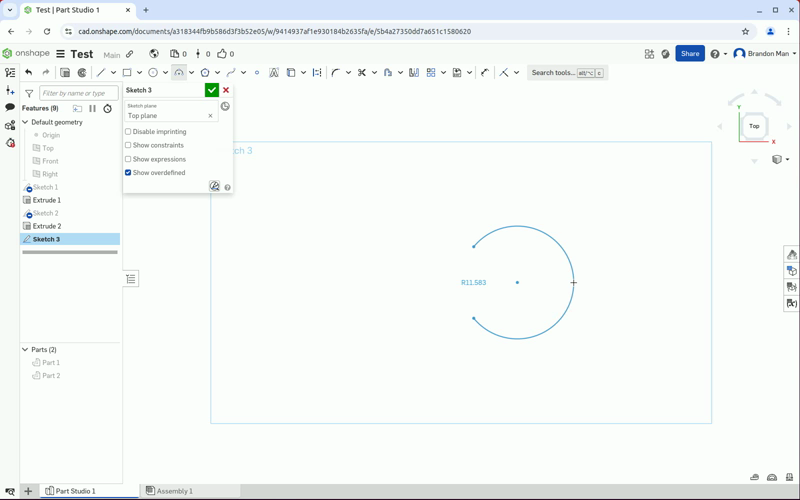
click(573, 282)
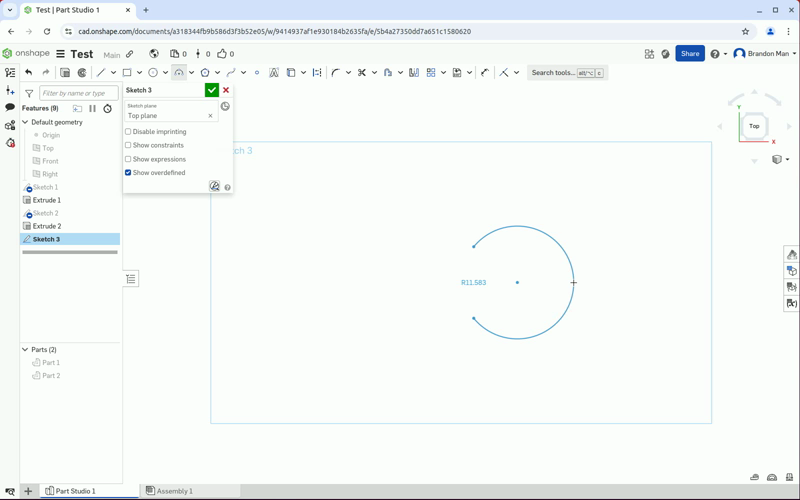
key_up(shift)
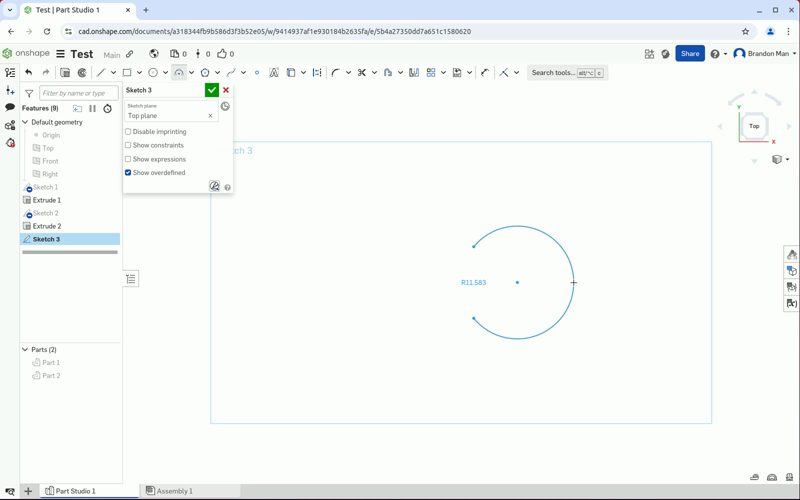
key(esc)
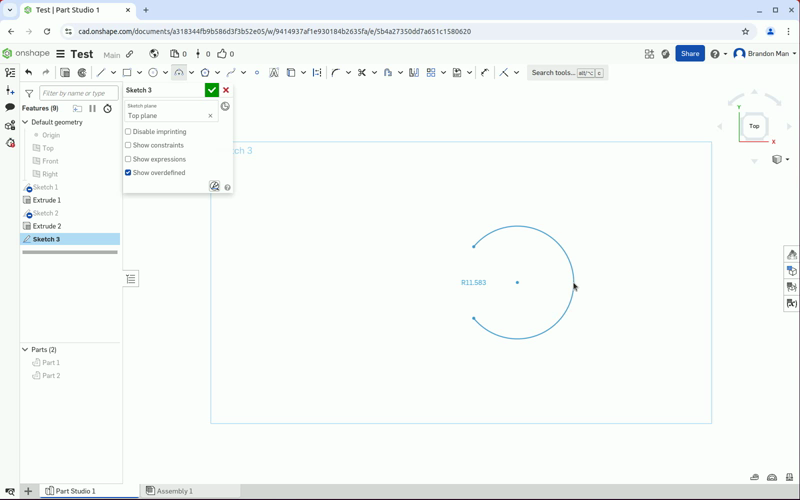
key(l)
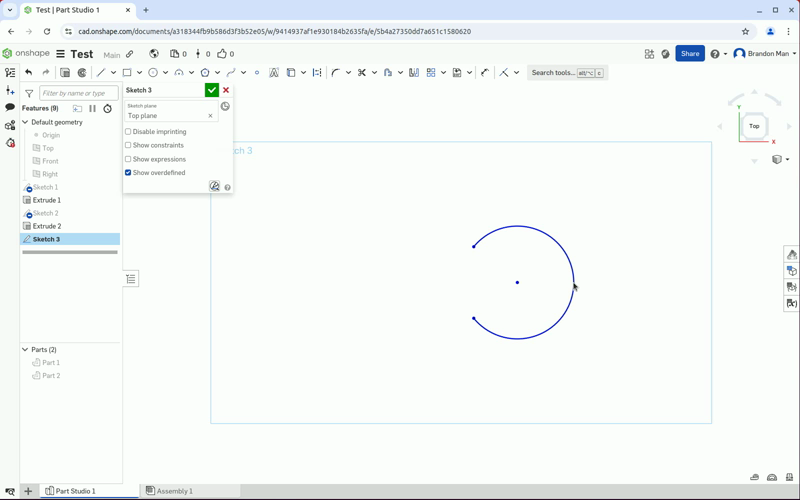
mouse_move(473, 246)
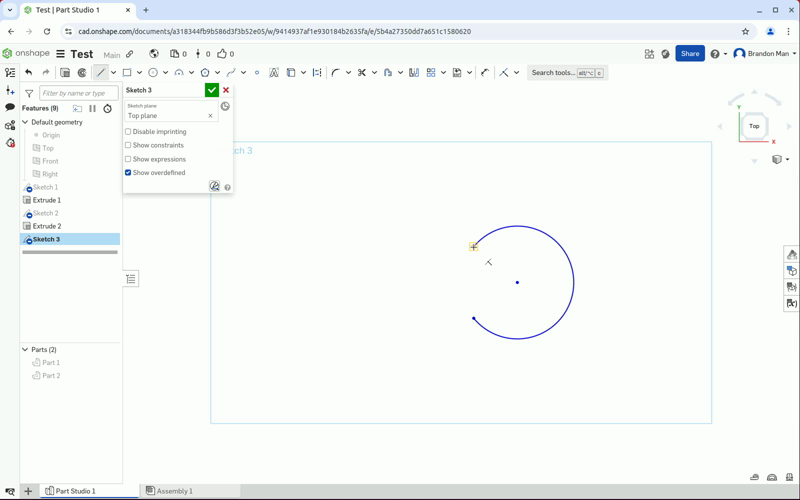
click(473, 246)
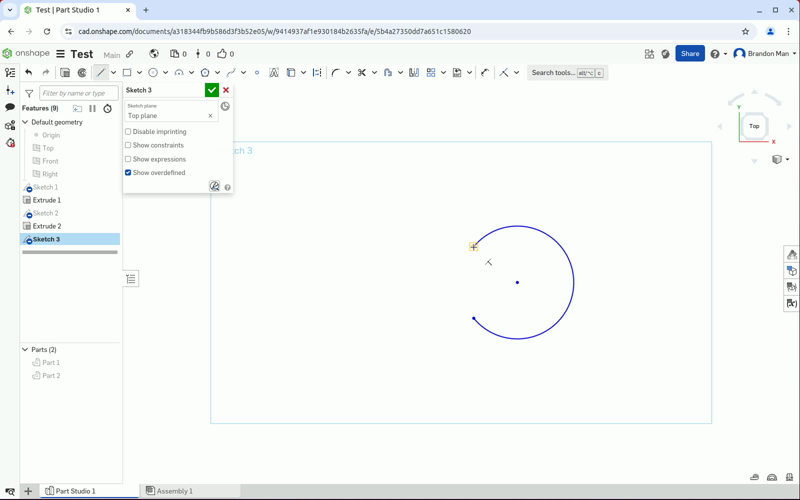
key_down(shift)
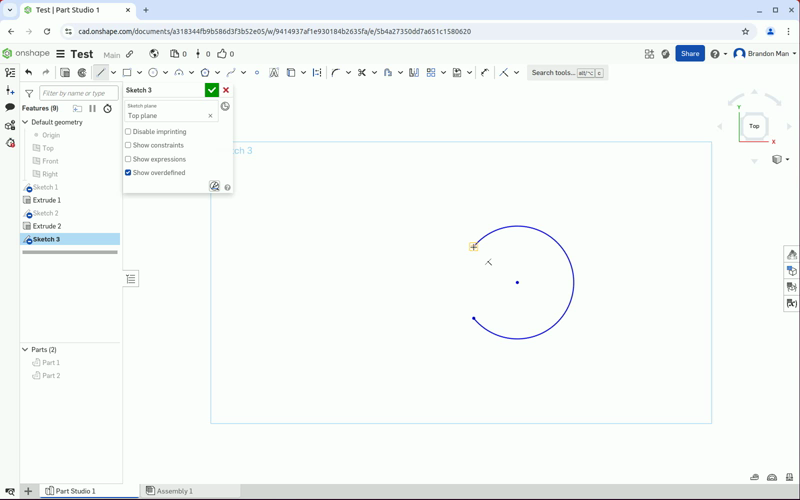
mouse_move(473, 318)
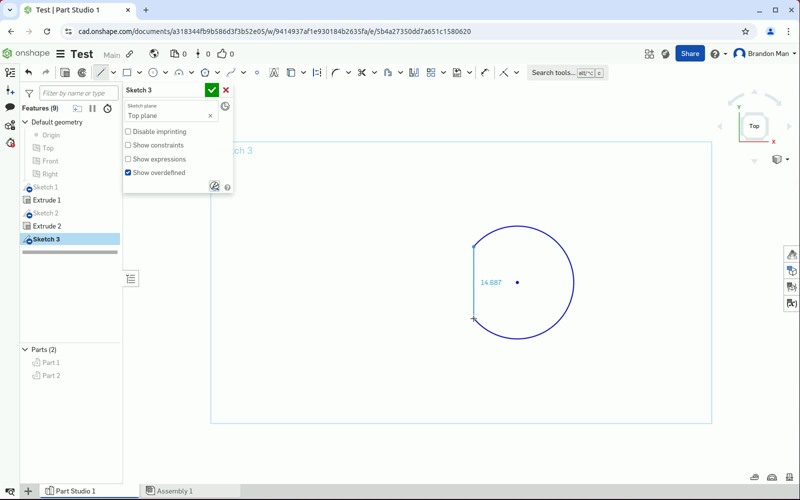
key_up(shift)
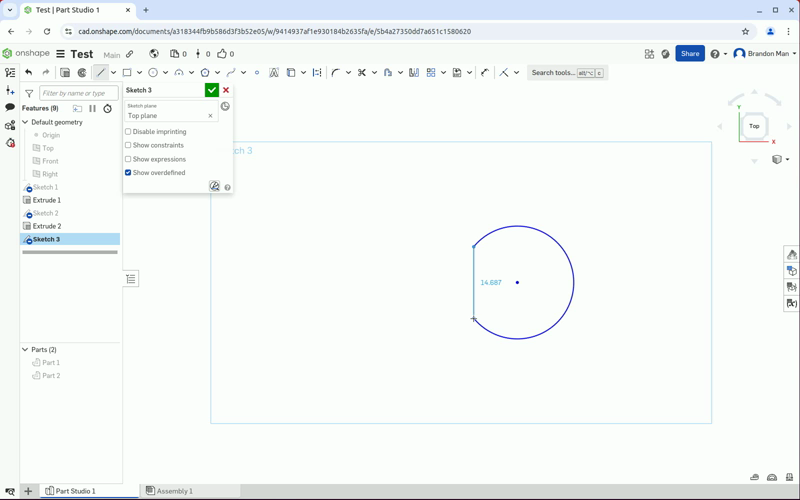
click(473, 318)
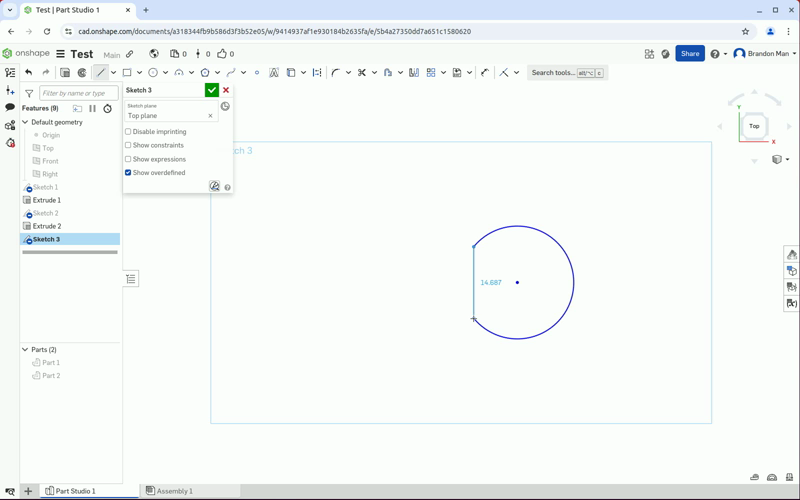
key(esc)
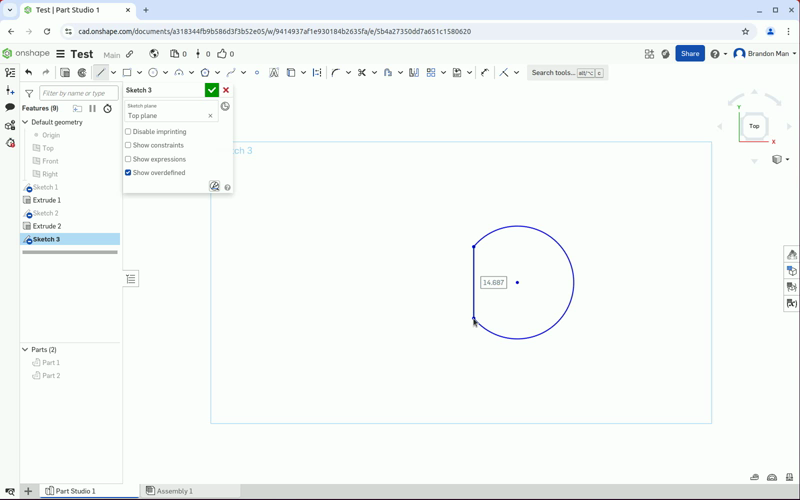
key(c)
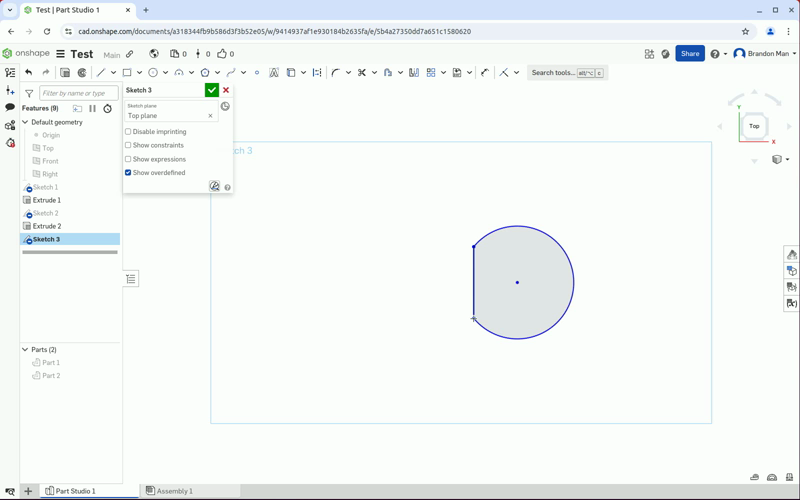
key_down(shift)
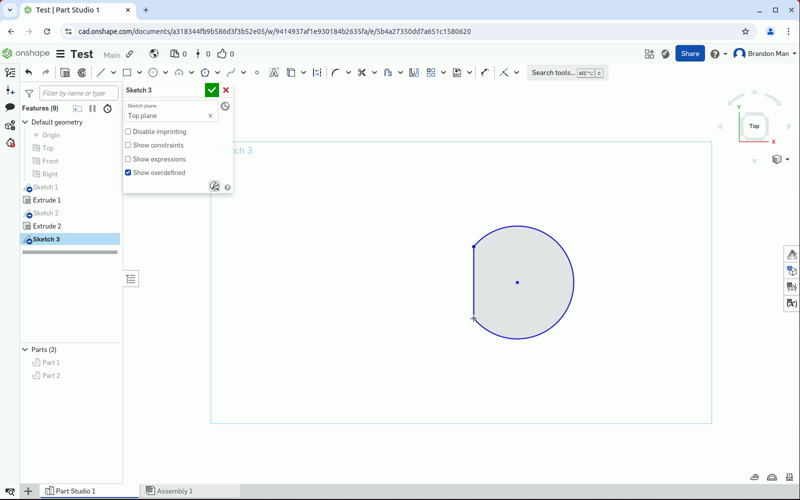
mouse_move(517, 282)
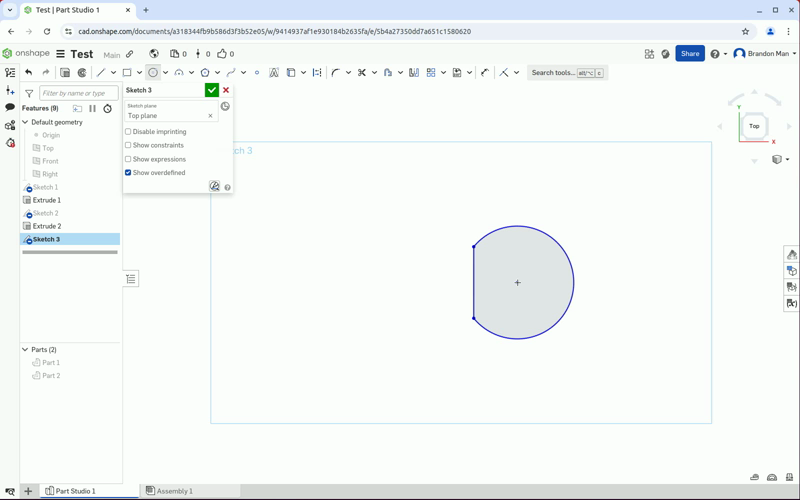
scroll(6)
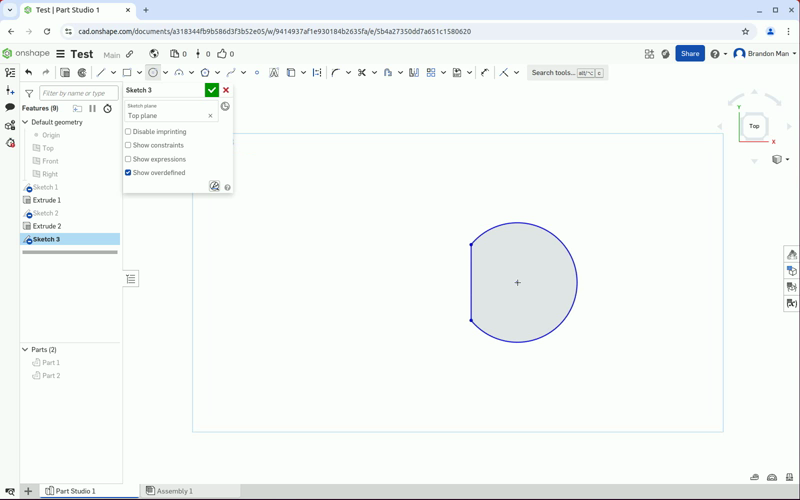
scroll(6)
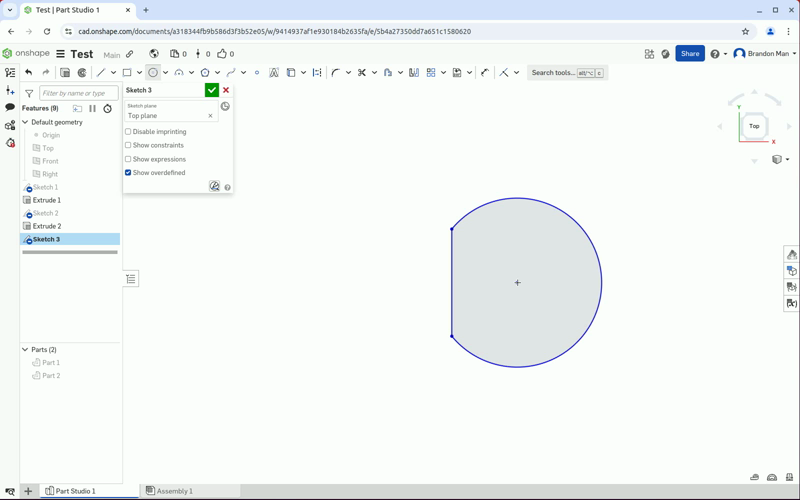
scroll(6)
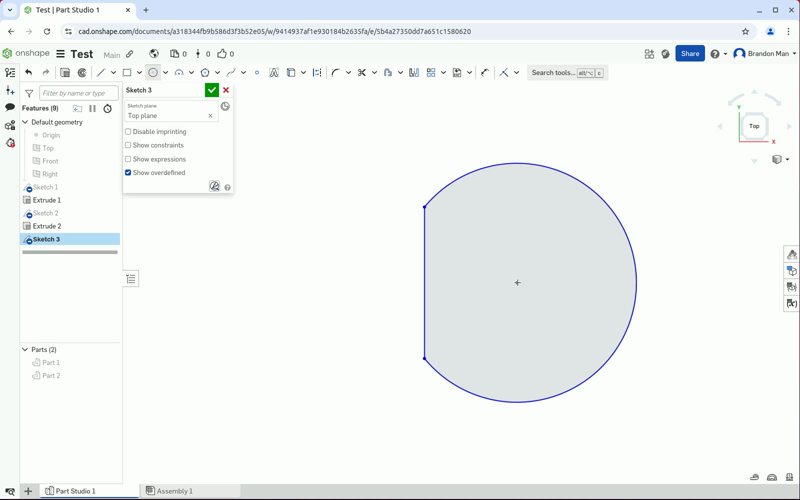
scroll(6)
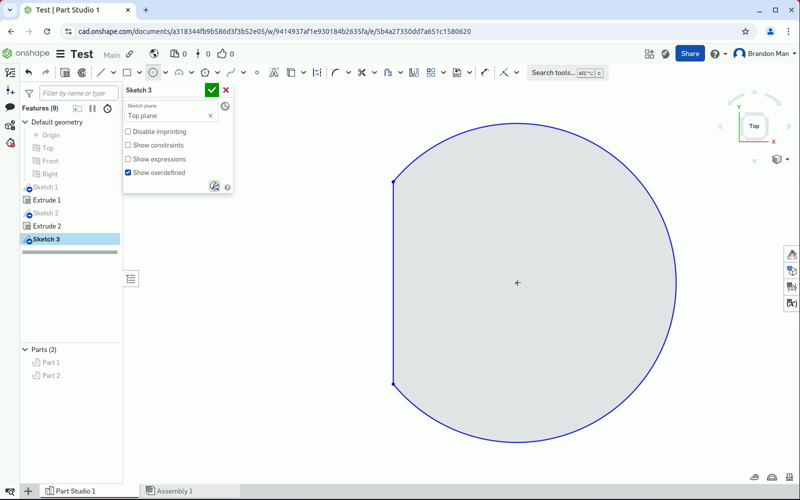
scroll(6)
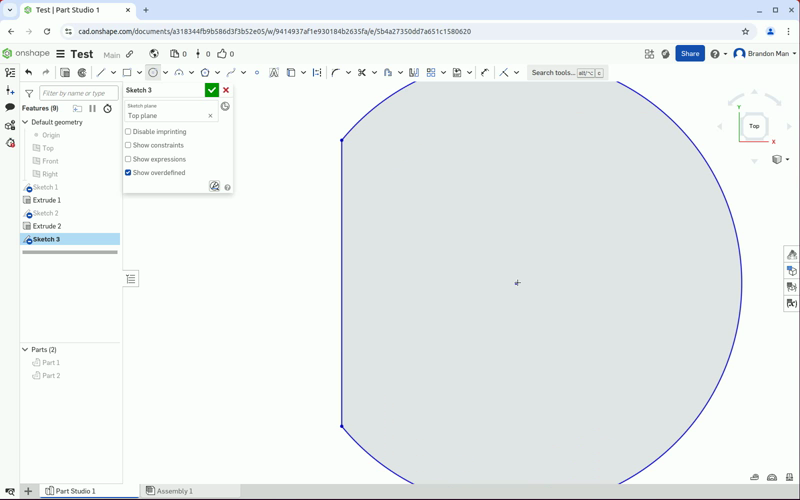
scroll(6)
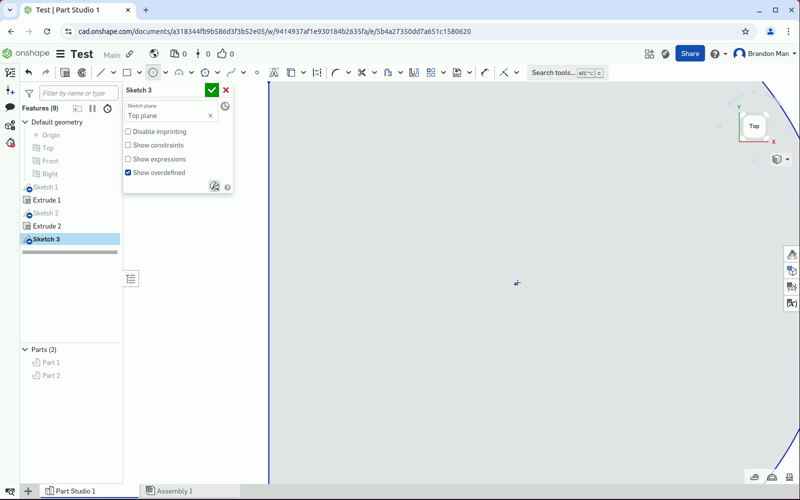
scroll(6)
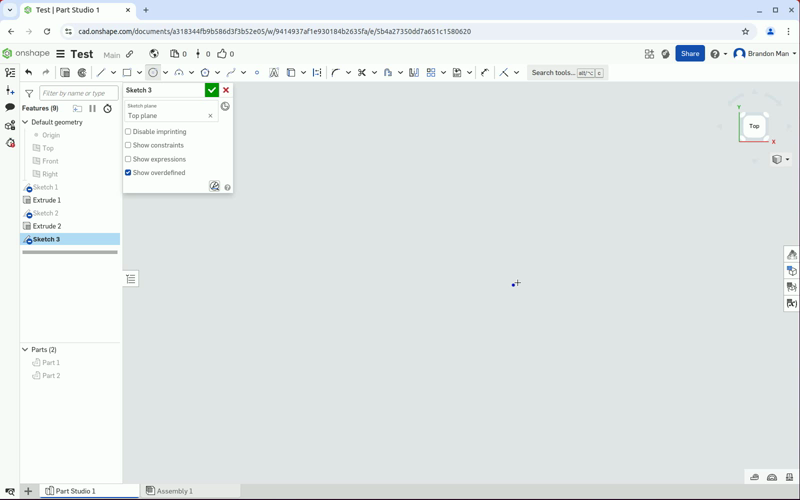
click(517, 282)
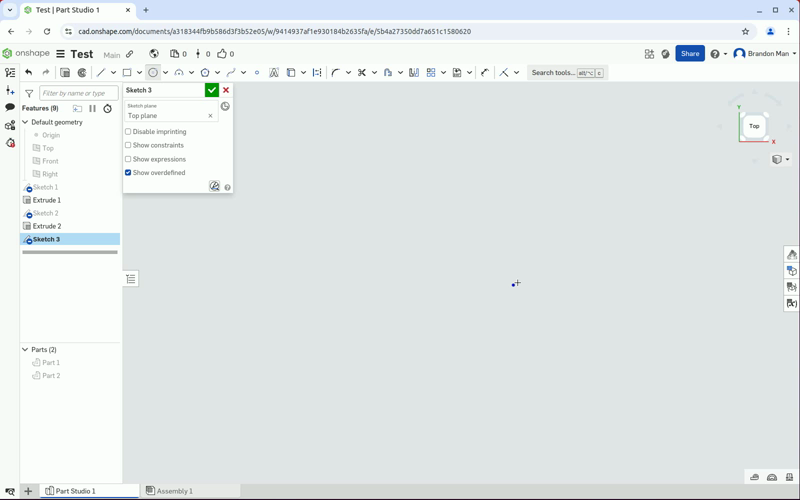
scroll(-6)
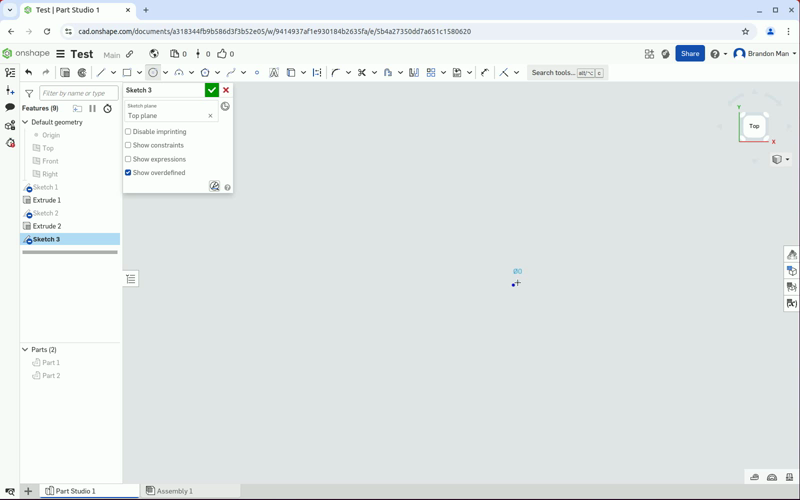
scroll(-6)
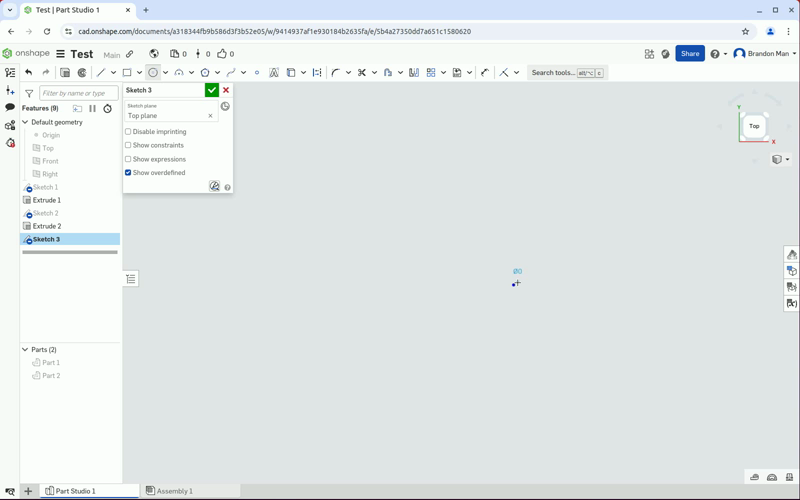
scroll(-6)
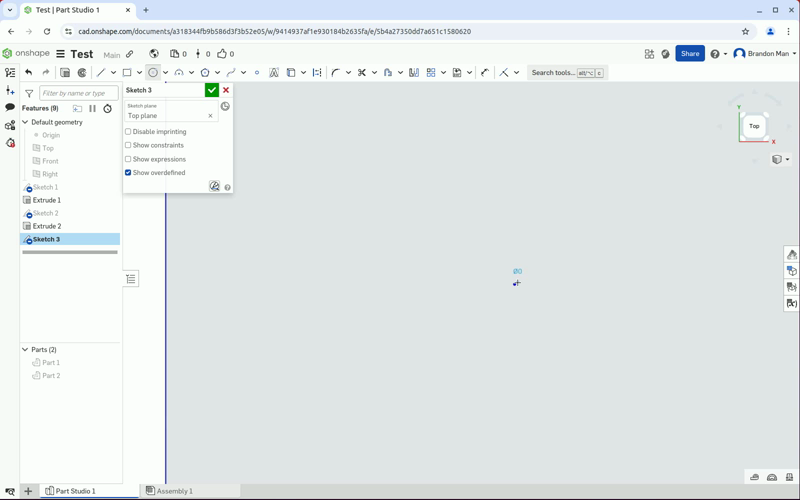
scroll(-6)
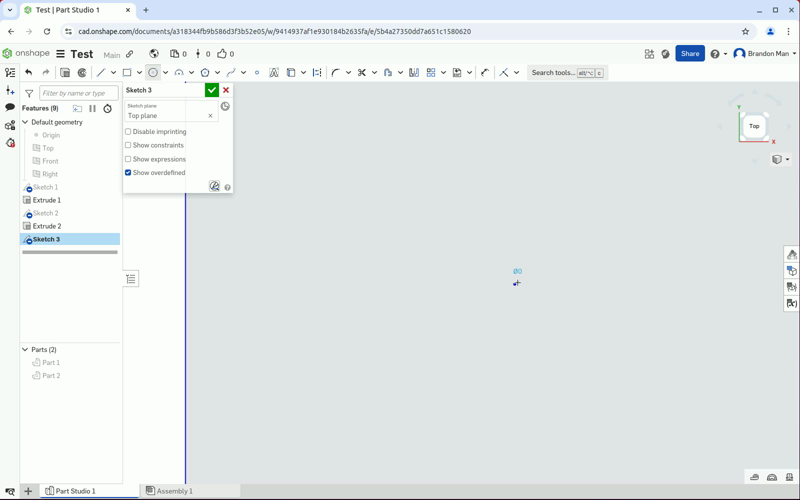
scroll(-6)
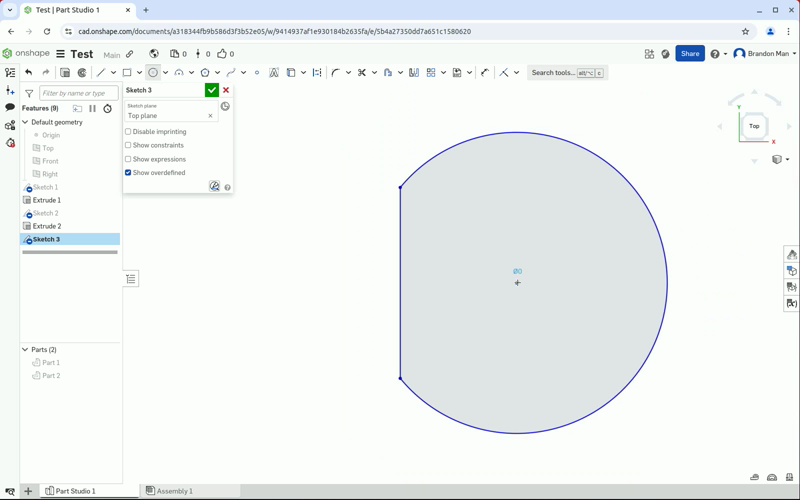
scroll(-6)
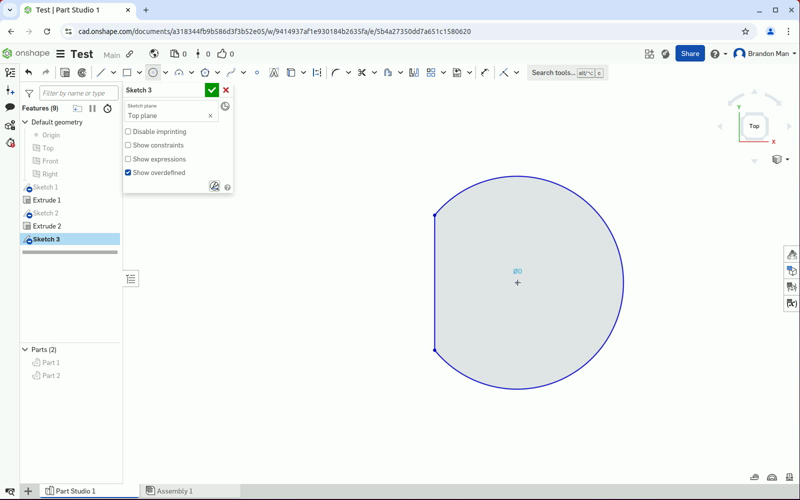
scroll(-6)
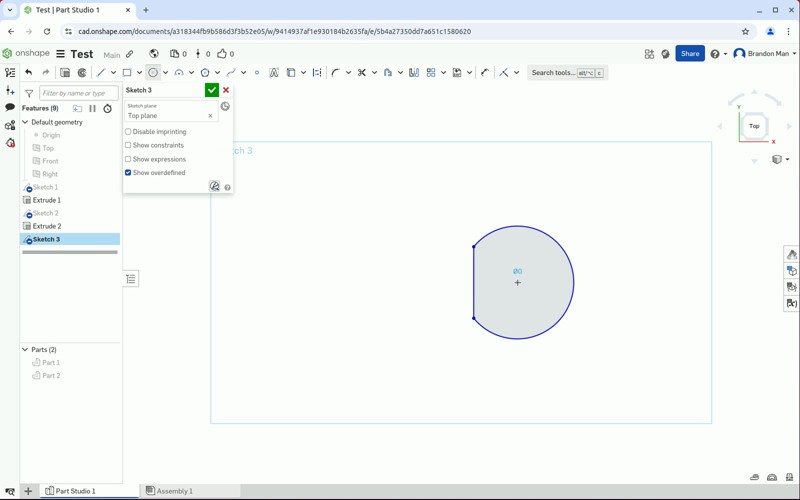
key_up(shift)
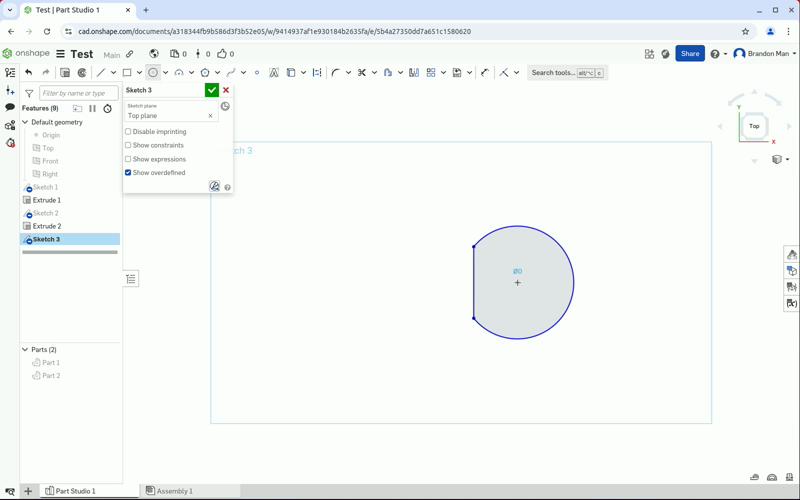
mouse_move(560, 282)
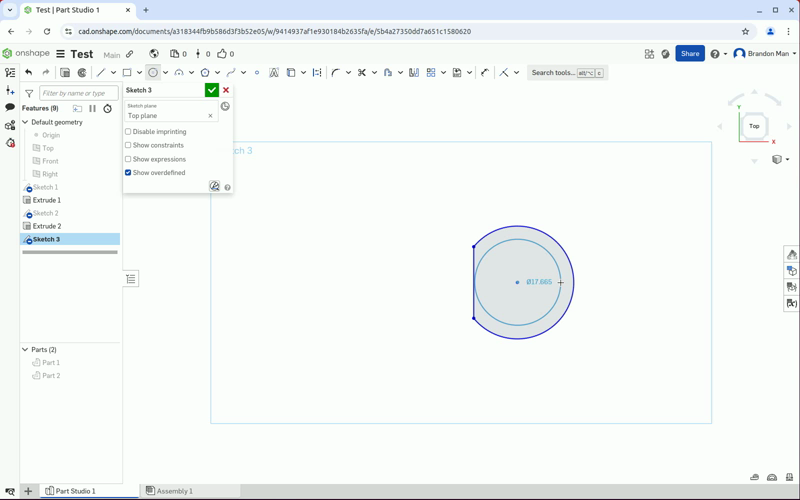
click(560, 282)
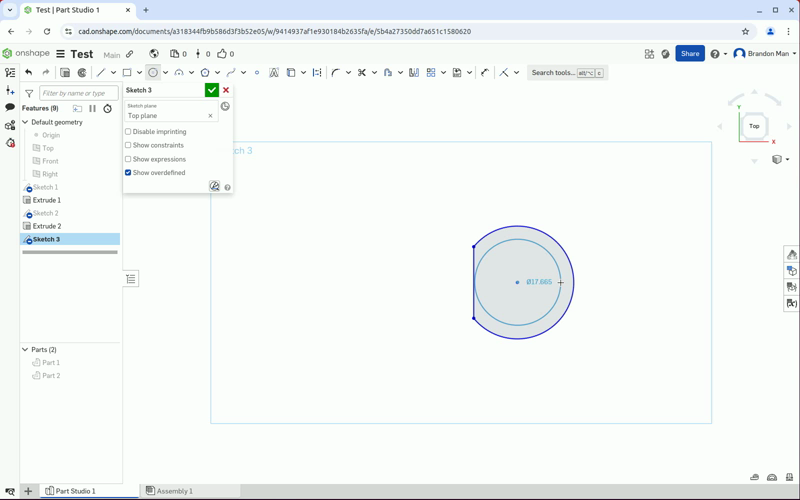
key(esc)
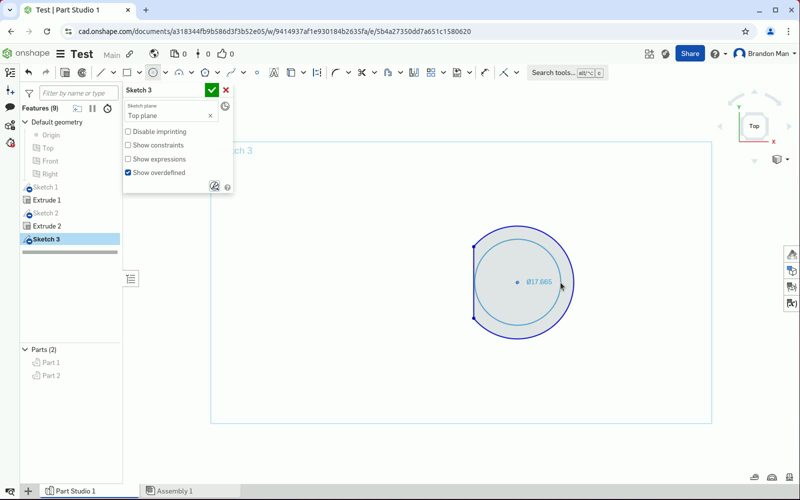
mouse_move(561, 266)
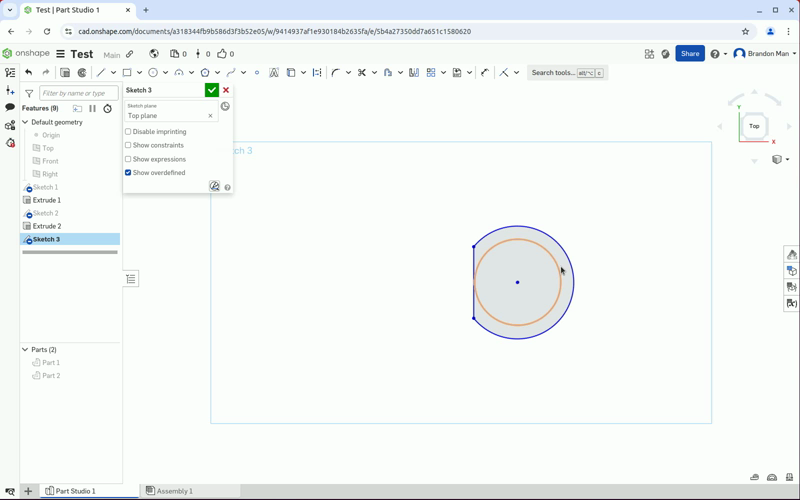
click(561, 266)
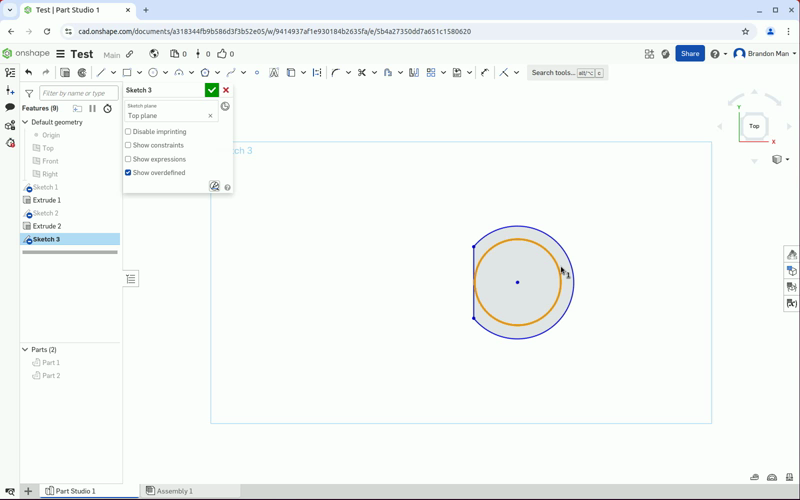
mouse_move(73, 352)
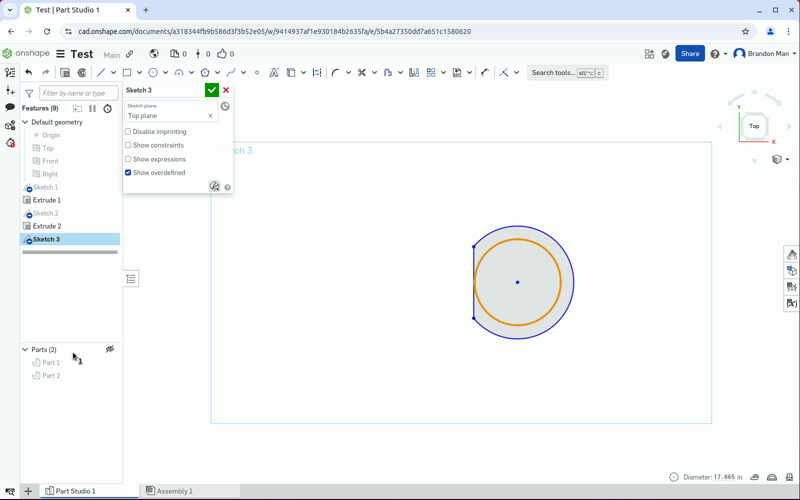
key(shift+y)
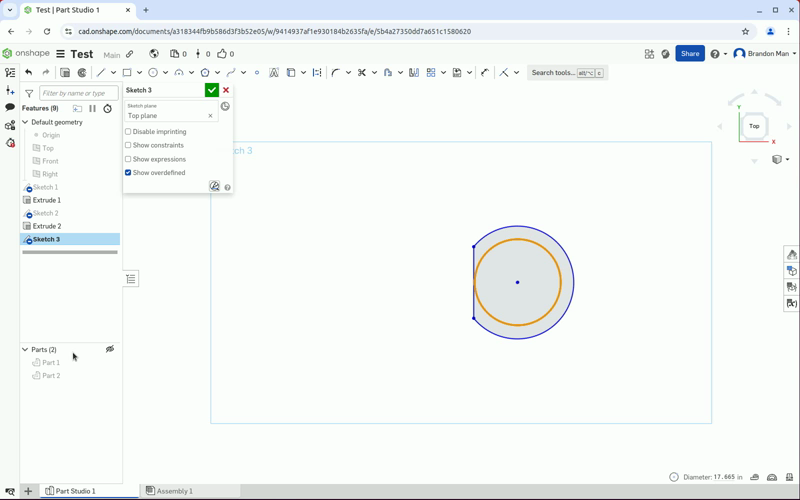
key(shift+e)
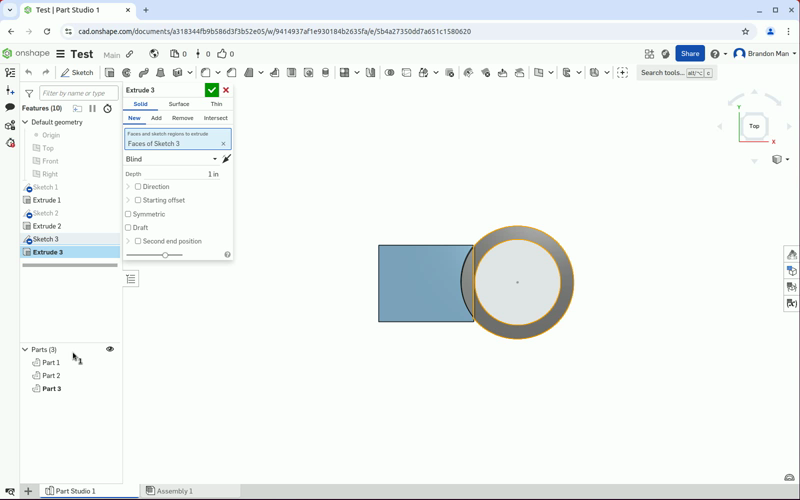
mouse_move(143, 106)
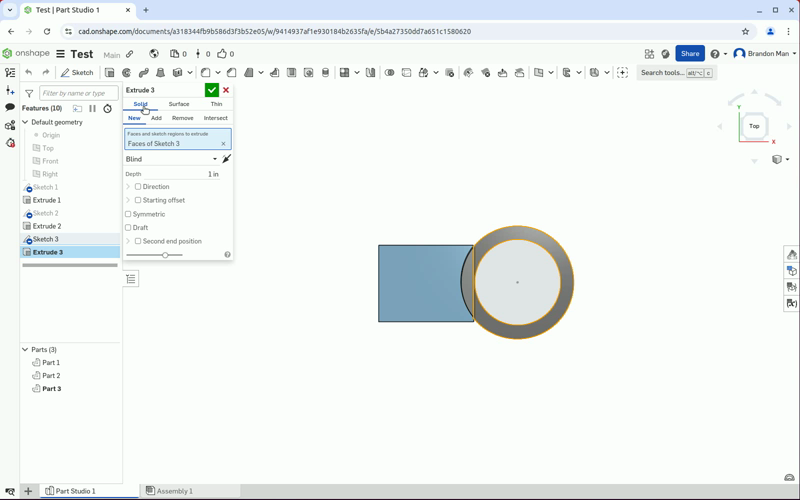
click(143, 106)
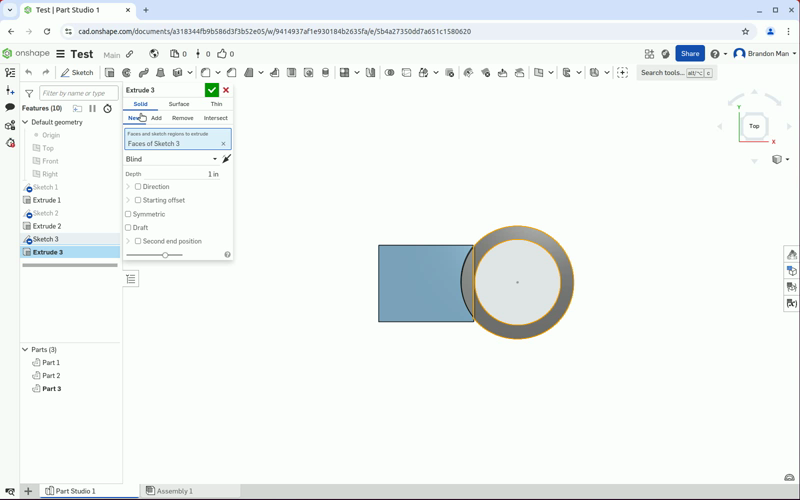
mouse_move(137, 120)
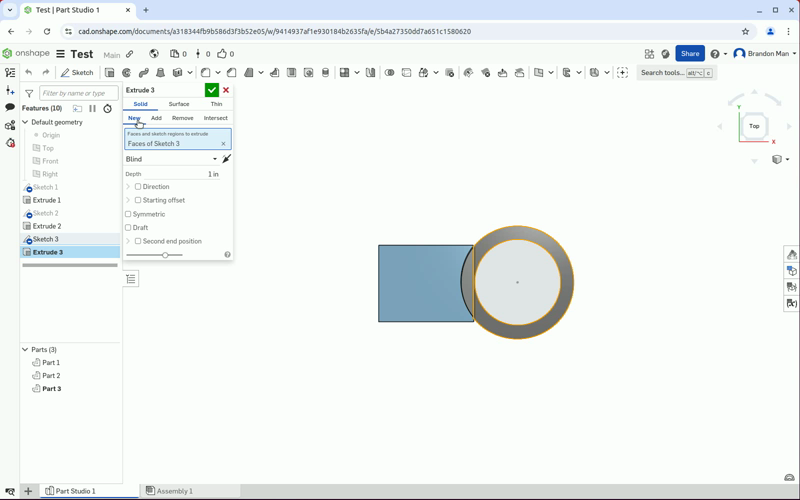
click(137, 120)
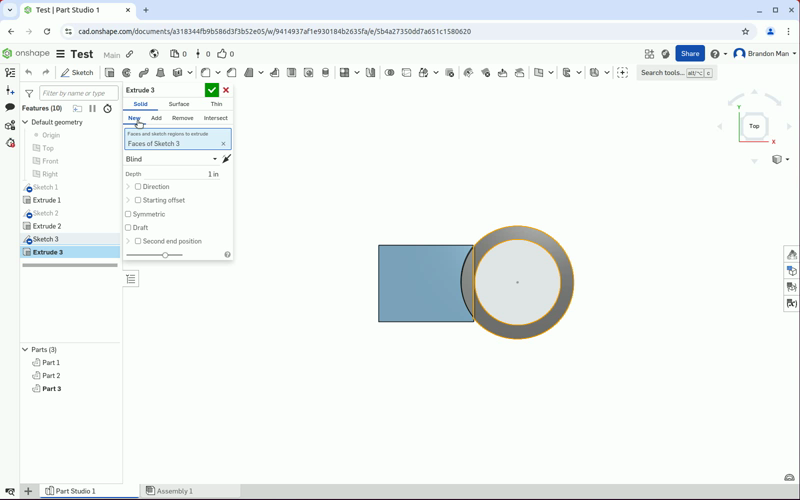
key(tab, 4)
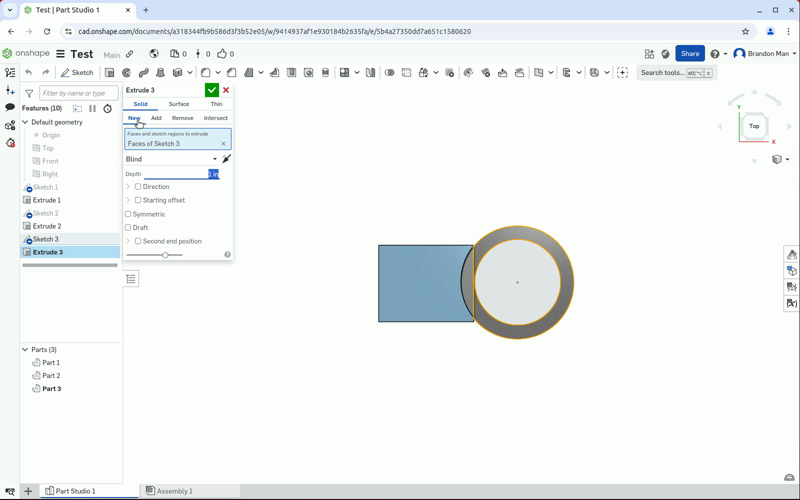
text(12.758)
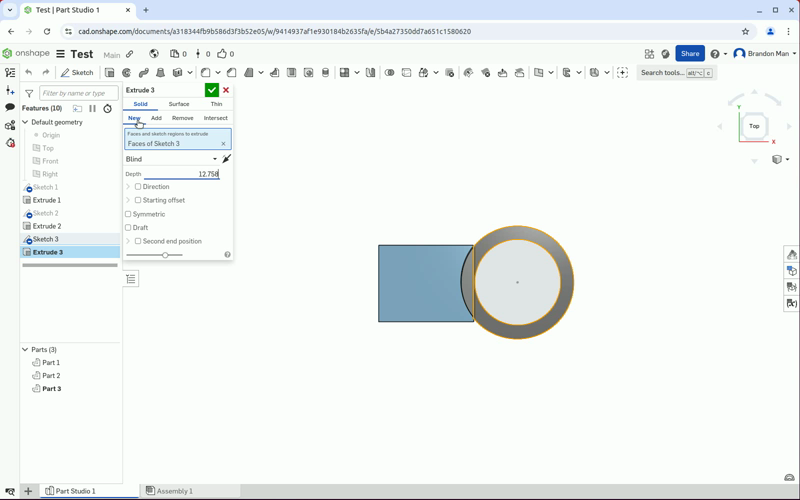
key(enter)
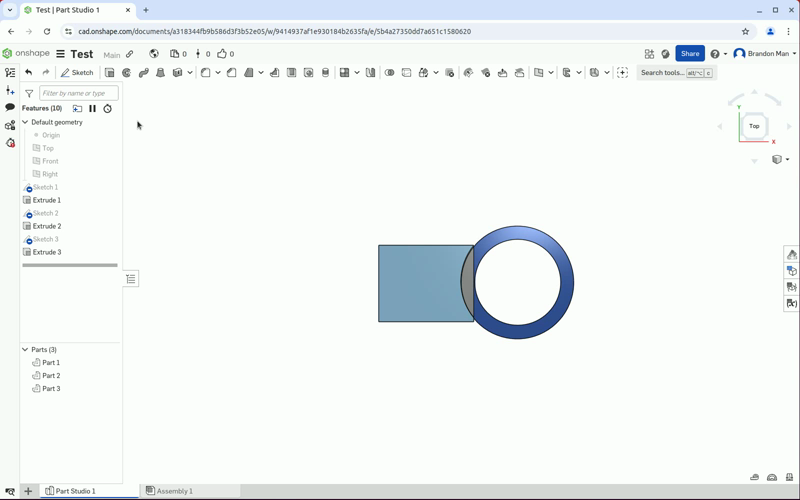
key(shift+h)
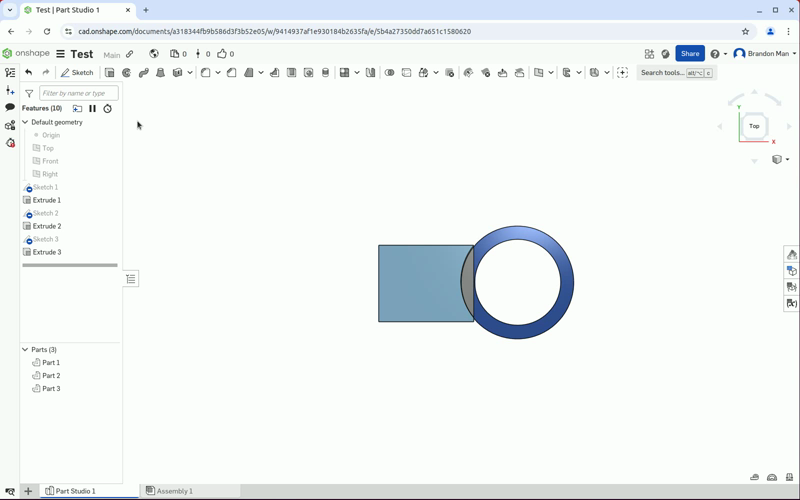
key(shift+h)
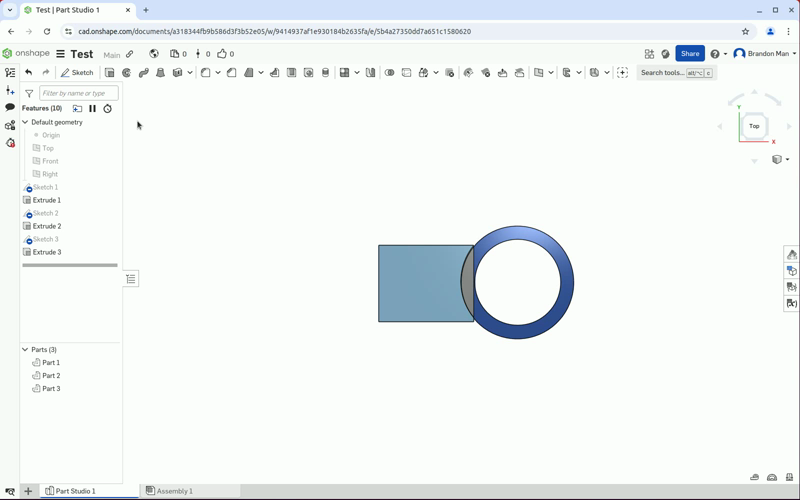
mouse_move(73, 189)
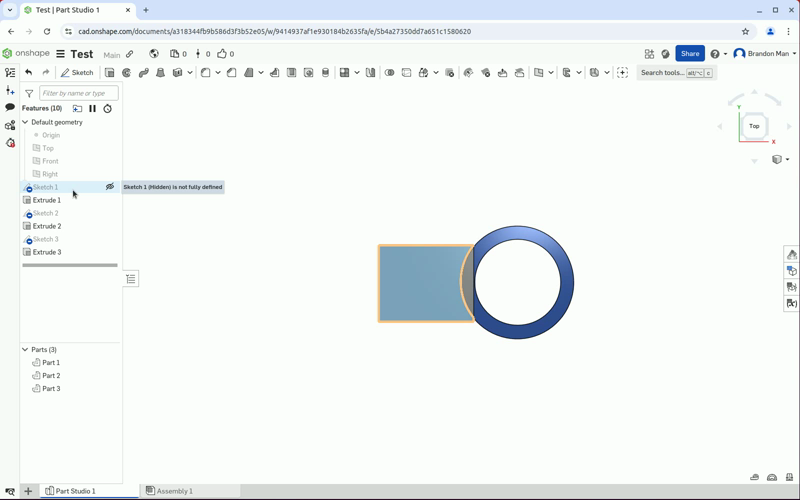
click(73, 189)
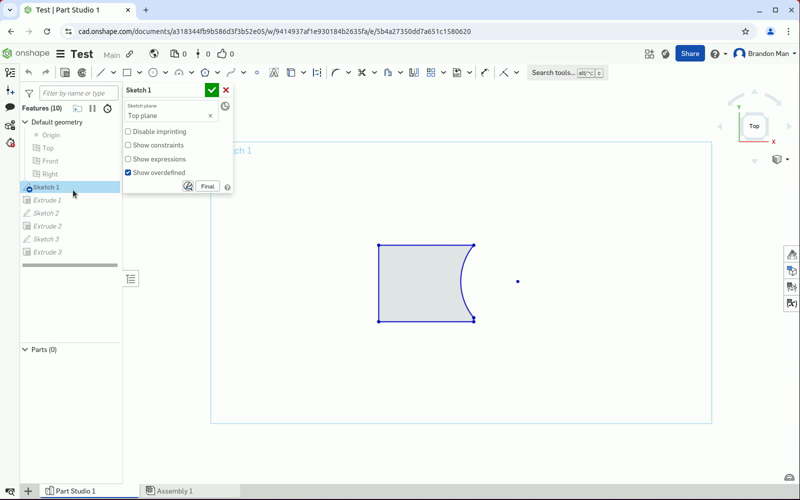
mouse_move(229, 92)
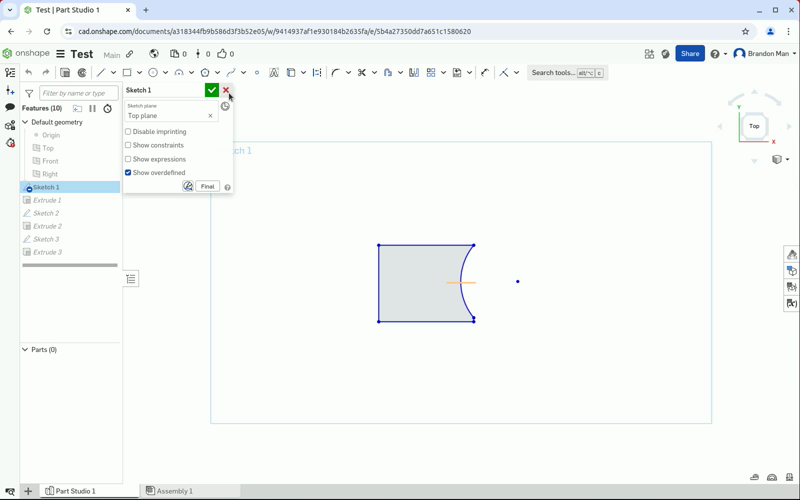
click(229, 92)
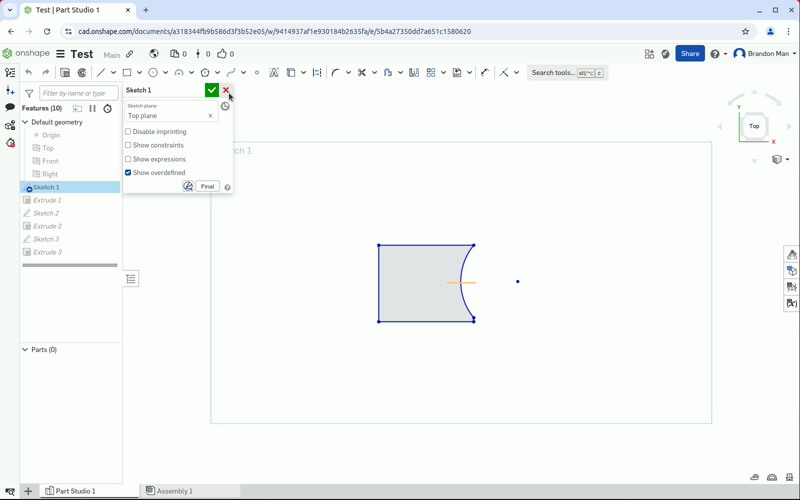
key(shift+s)
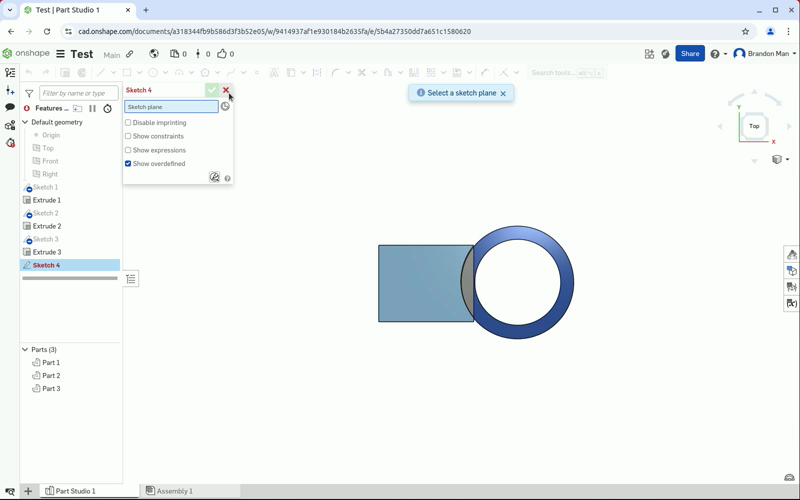
mouse_move(73, 150)
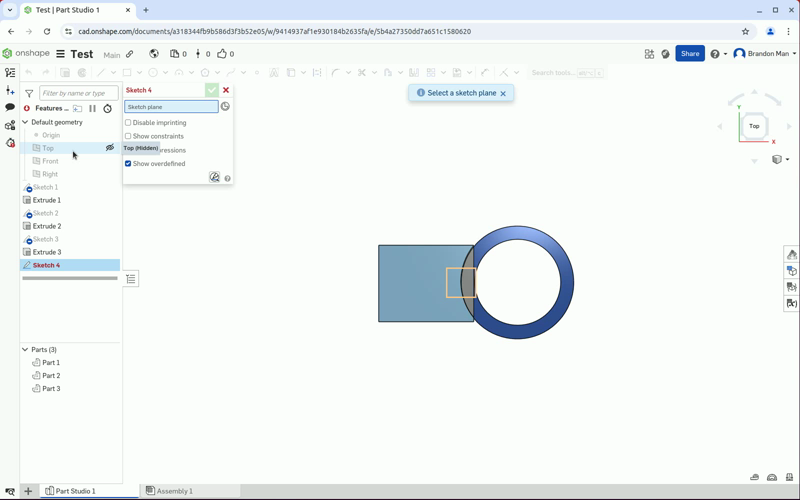
click(73, 150)
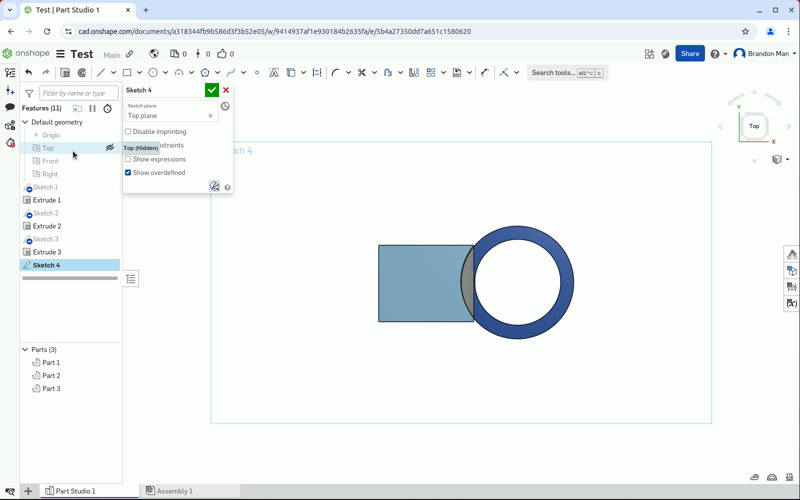
mouse_move(73, 352)
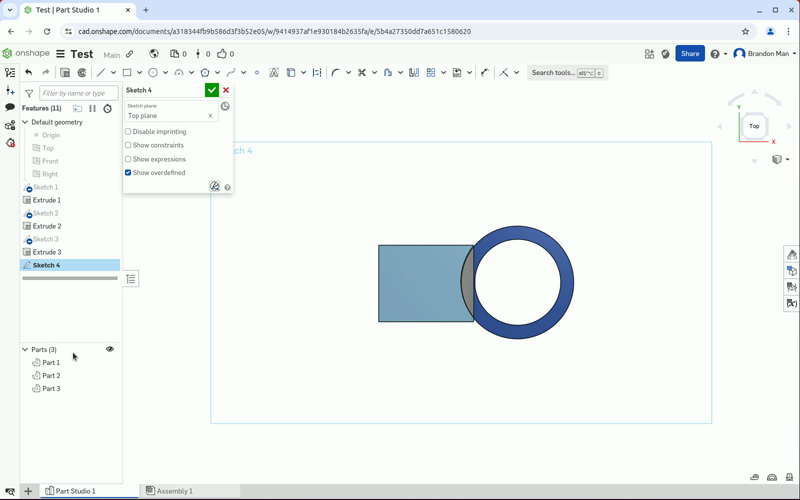
key(y)
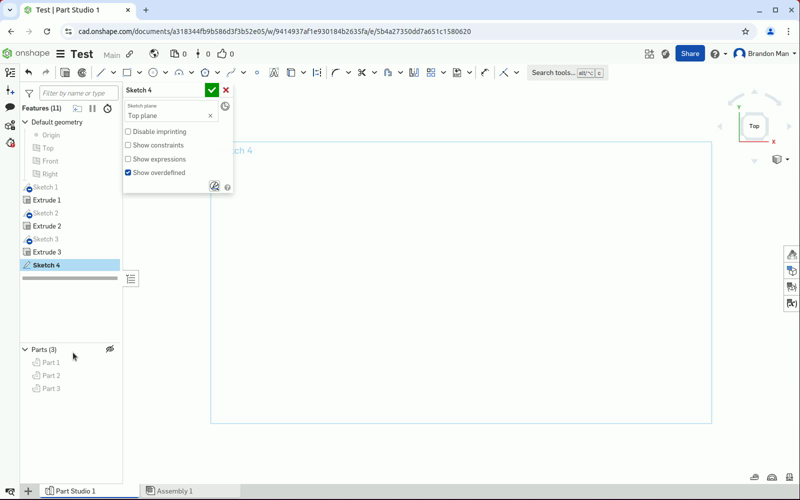
key(a)
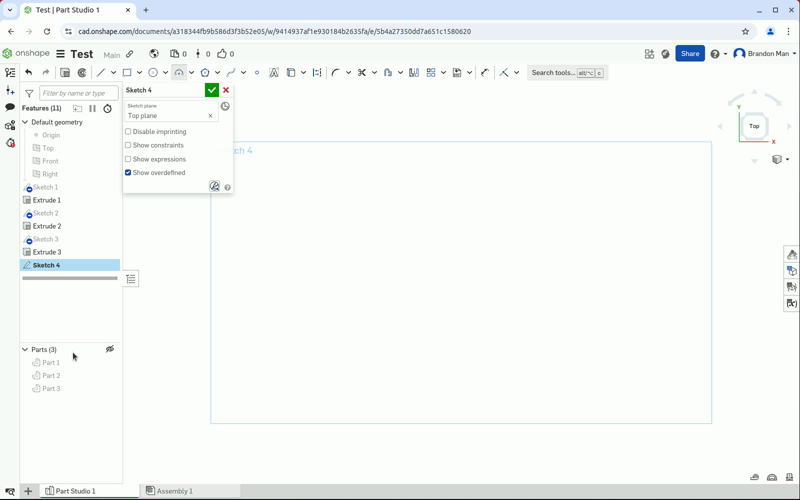
key_down(shift)
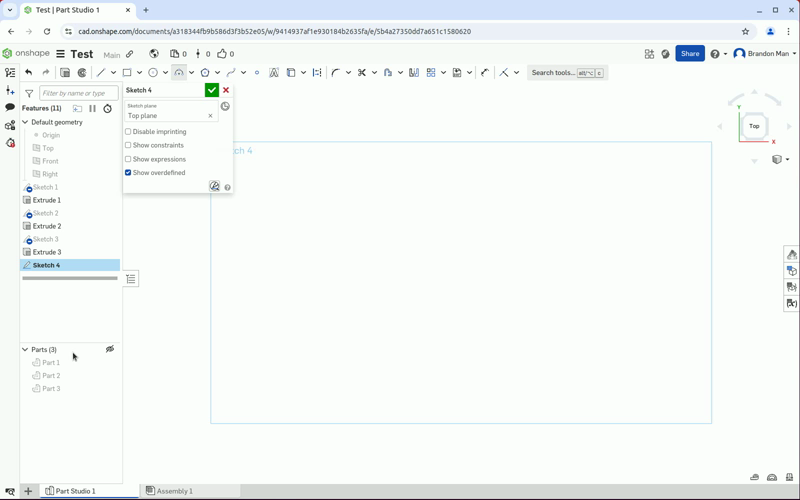
mouse_move(473, 246)
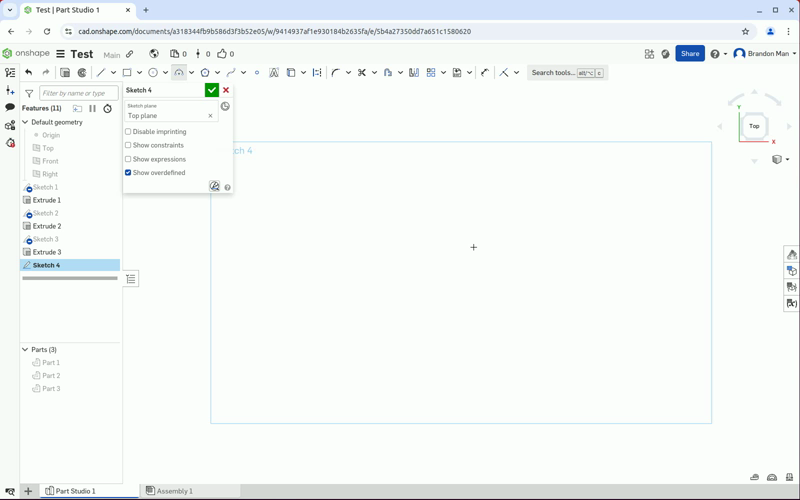
click(473, 246)
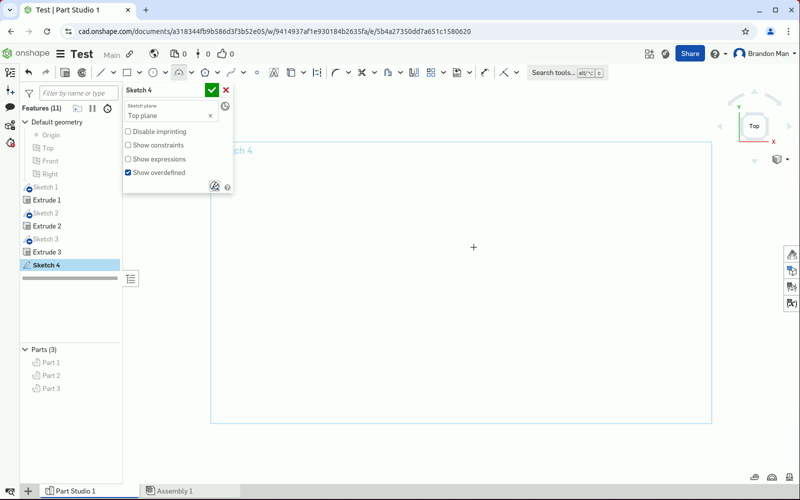
key_up(shift)
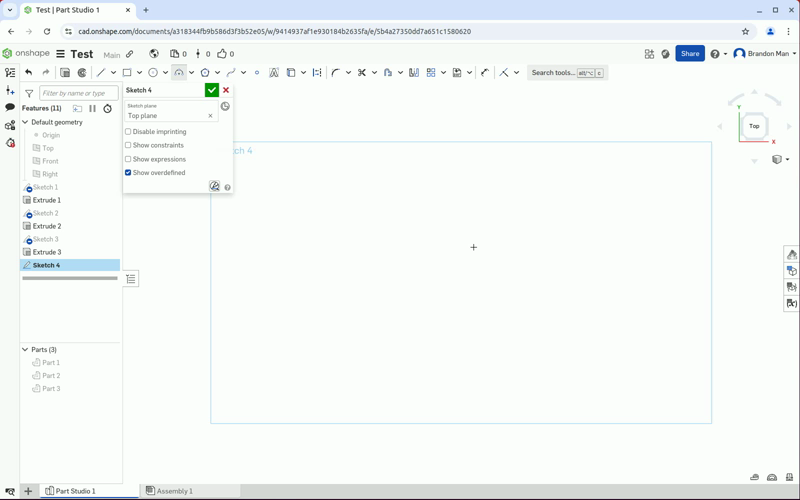
key_down(shift)
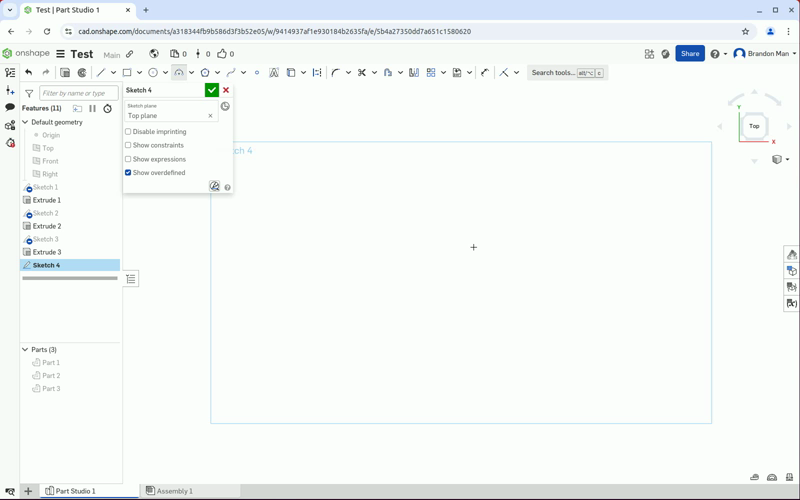
mouse_move(474, 318)
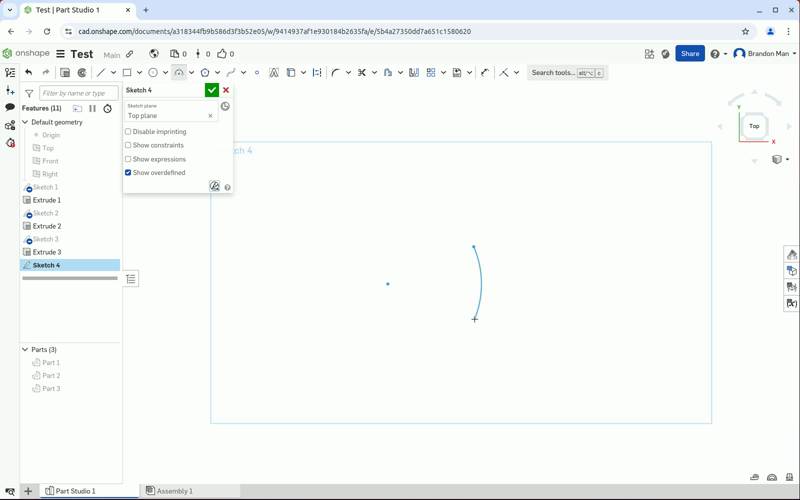
click(474, 318)
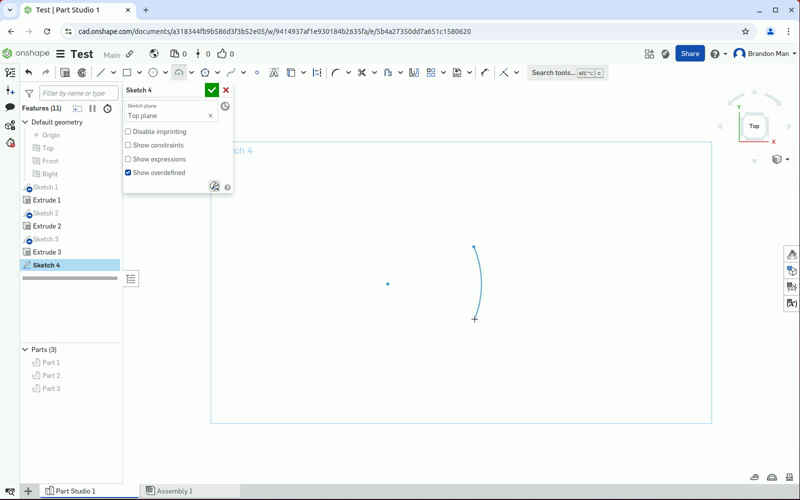
mouse_move(461, 282)
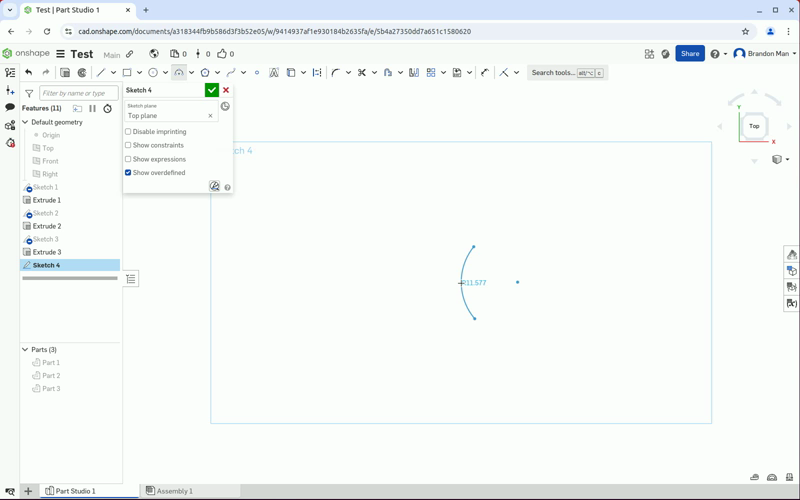
click(461, 282)
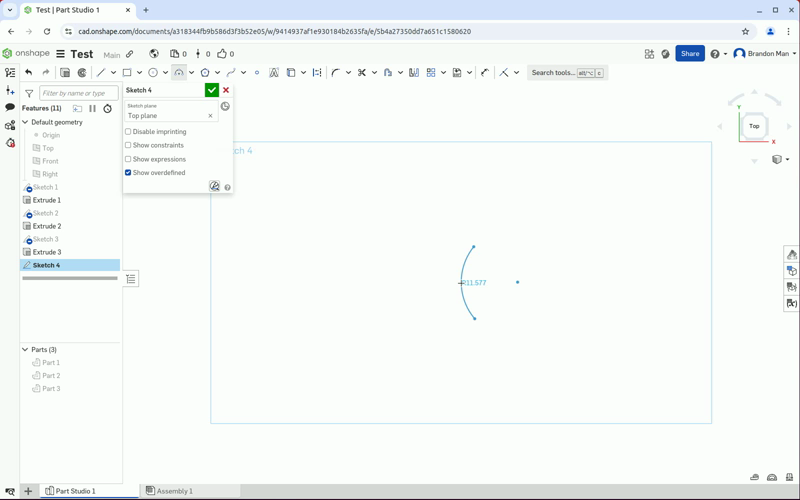
key_up(shift)
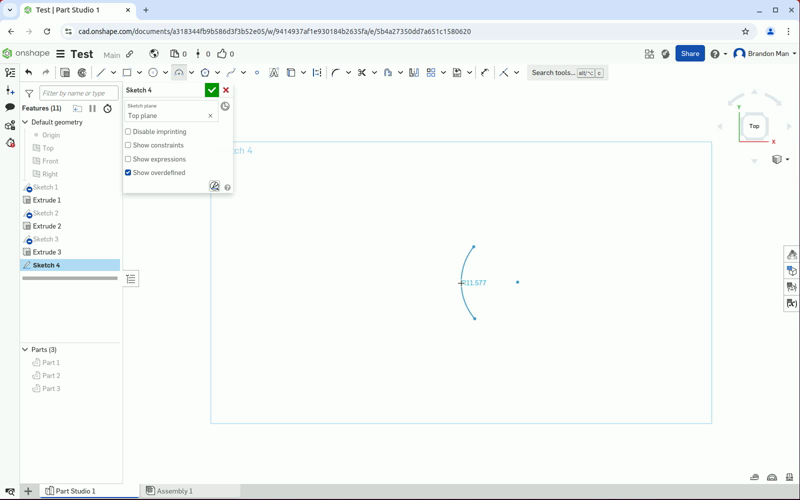
key(esc)
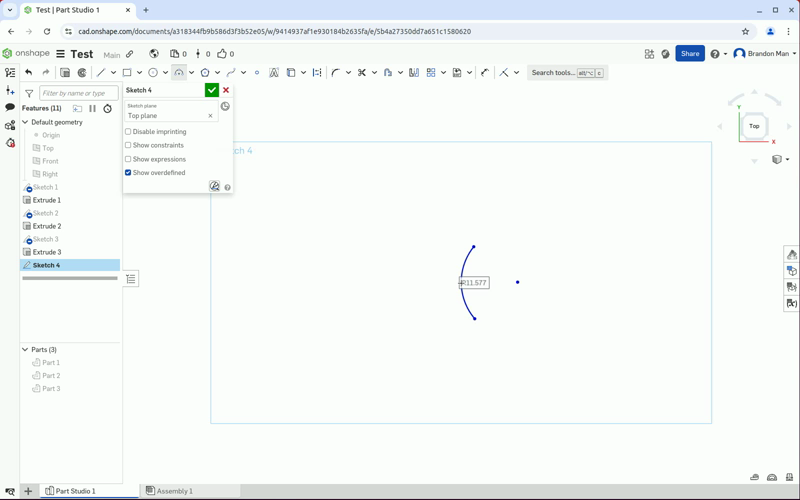
key(l)
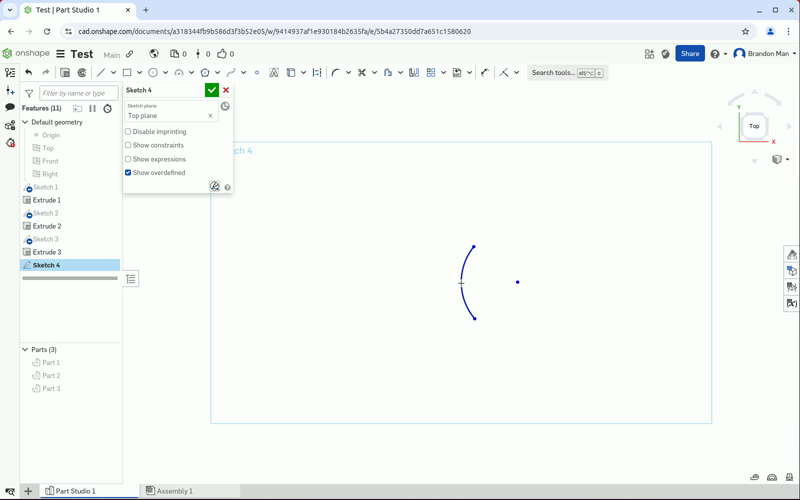
mouse_move(474, 318)
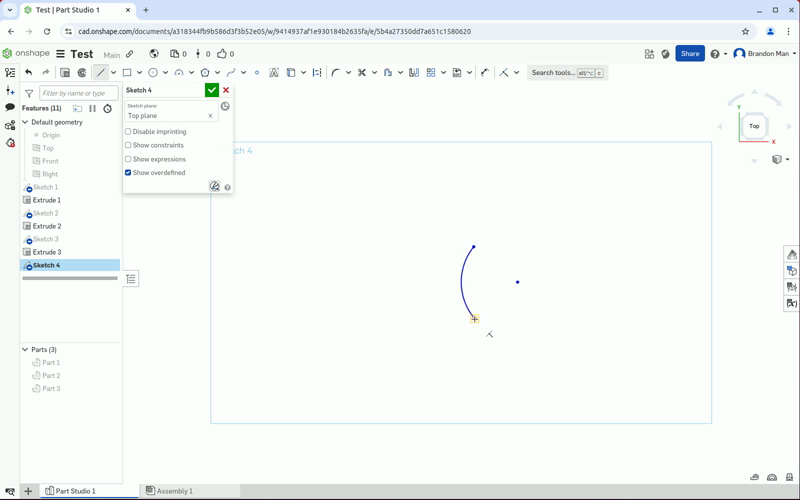
click(474, 318)
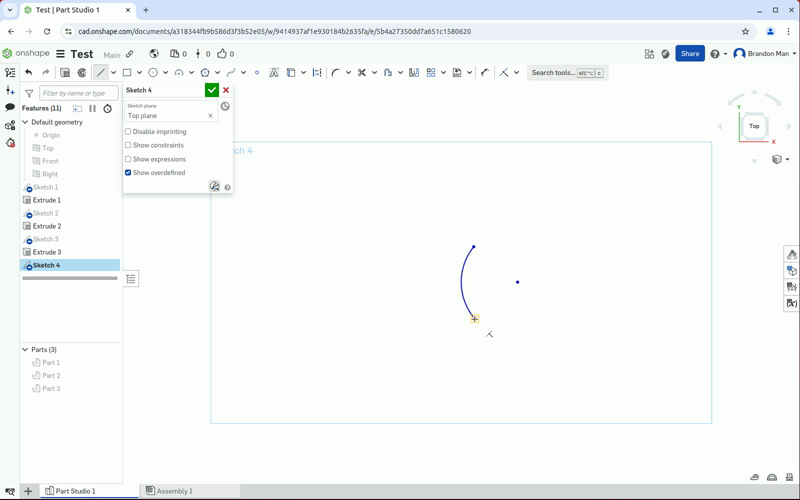
key_down(shift)
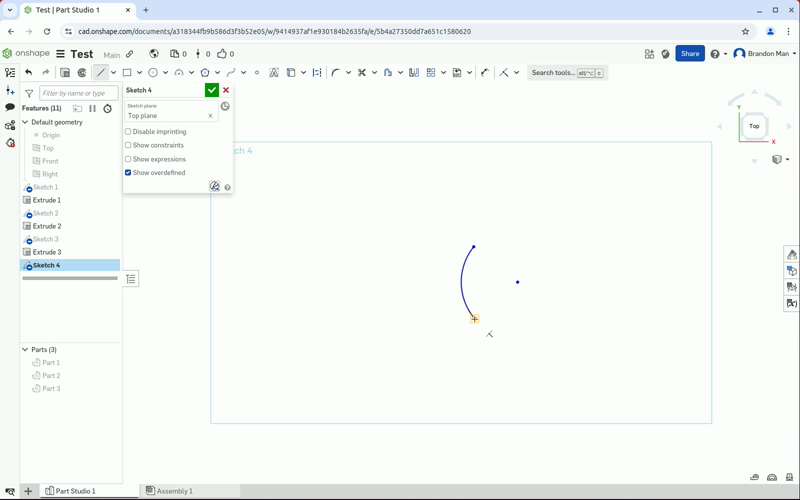
mouse_move(474, 246)
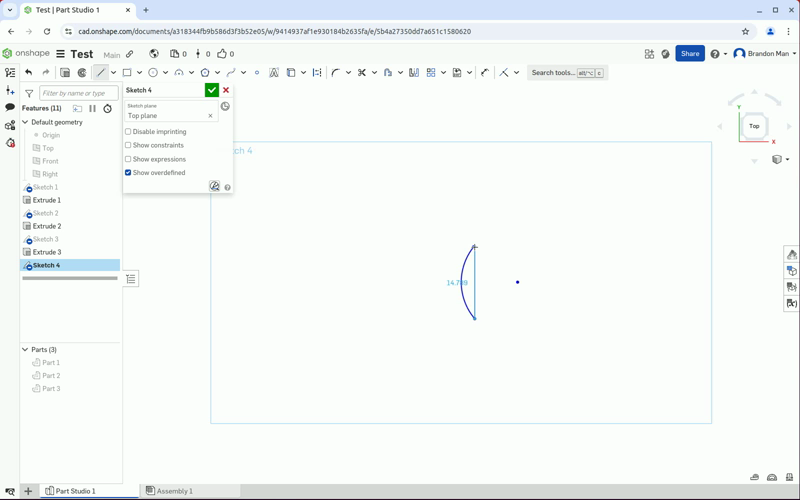
scroll(6)
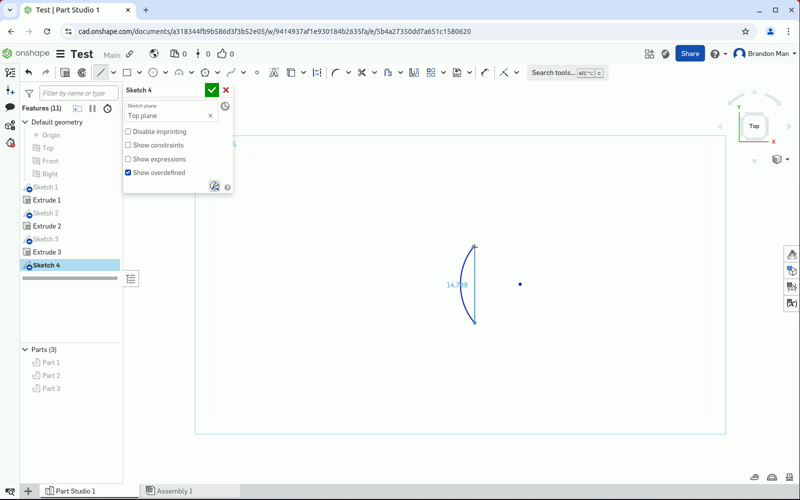
scroll(6)
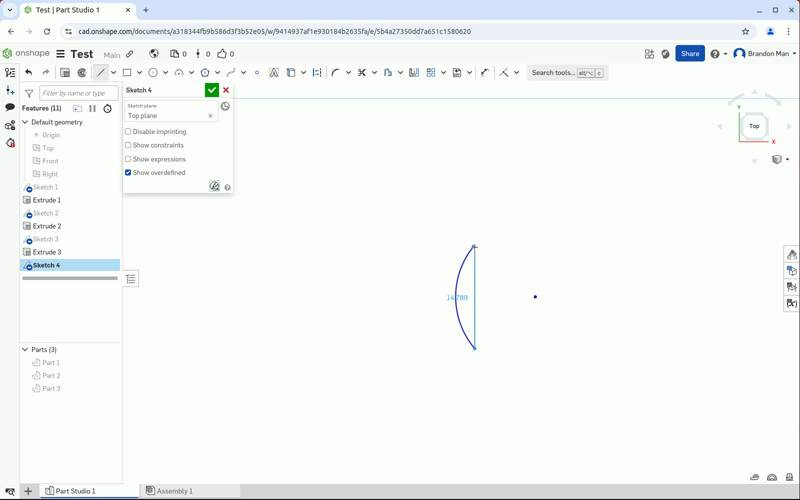
scroll(6)
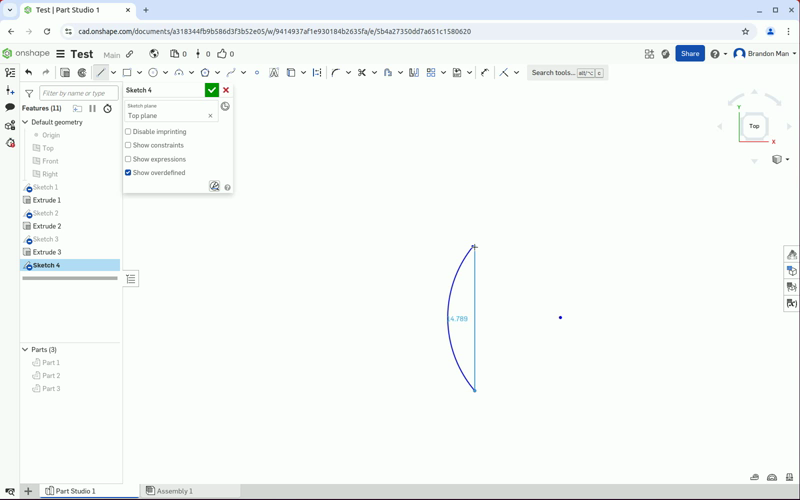
scroll(6)
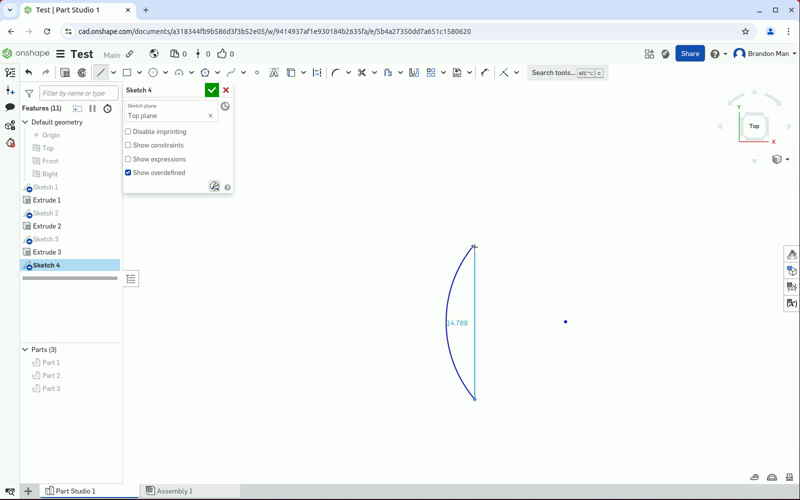
scroll(6)
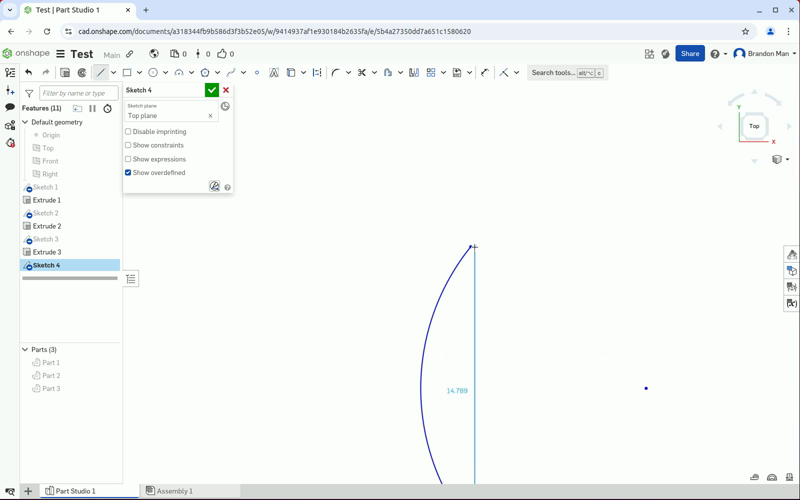
scroll(6)
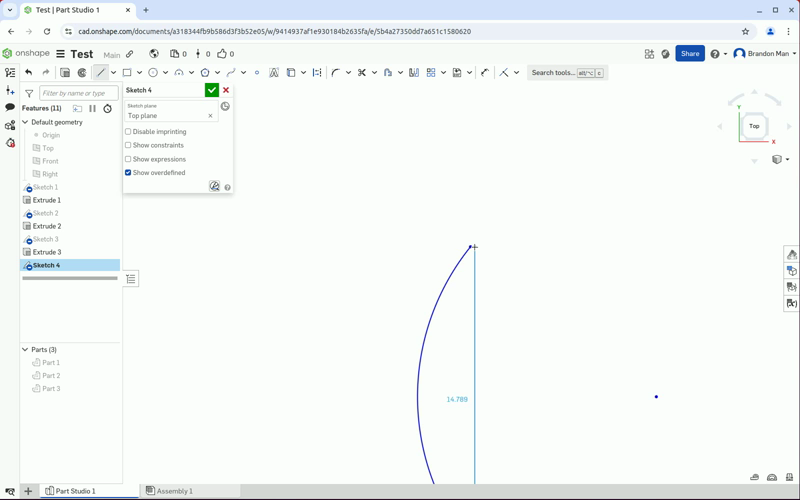
scroll(6)
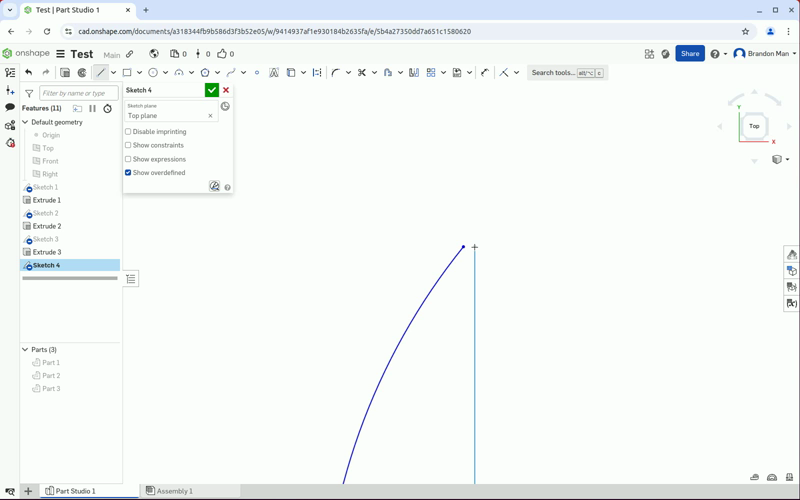
click(474, 246)
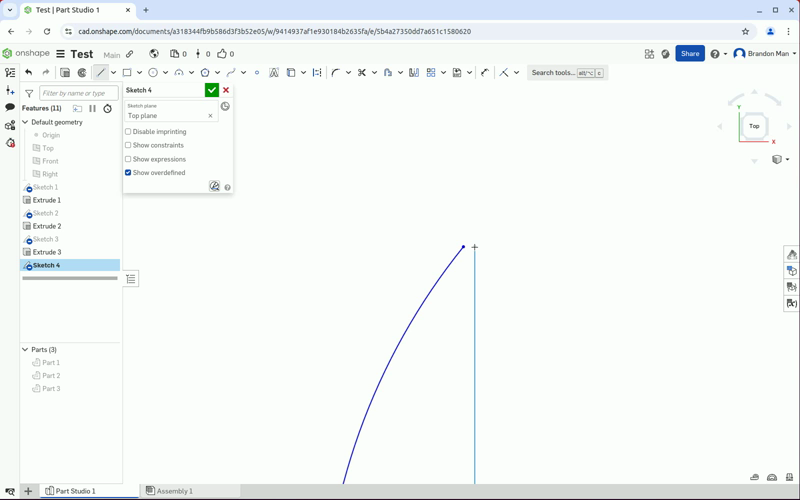
scroll(-6)
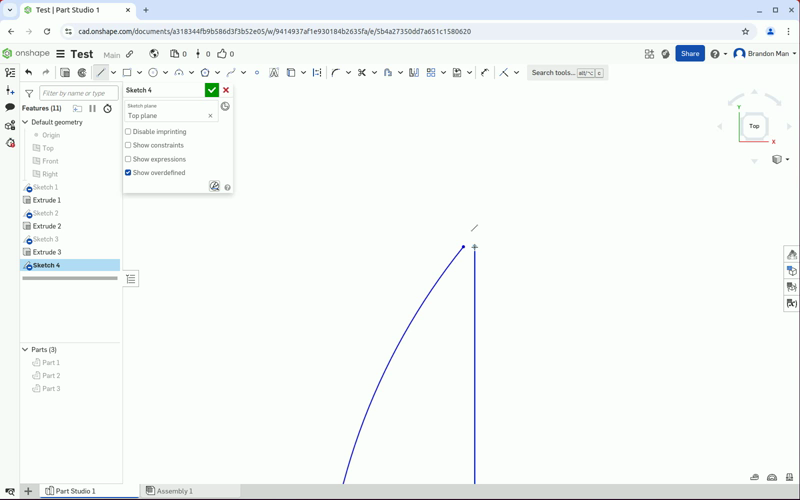
scroll(-6)
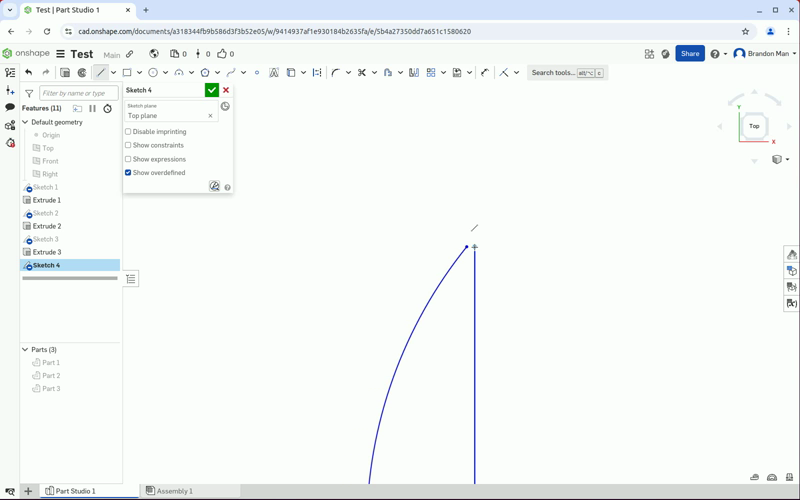
scroll(-6)
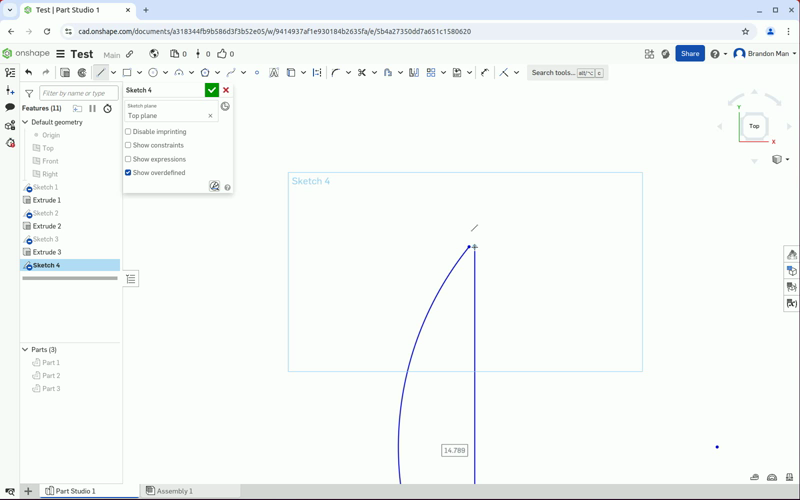
scroll(-6)
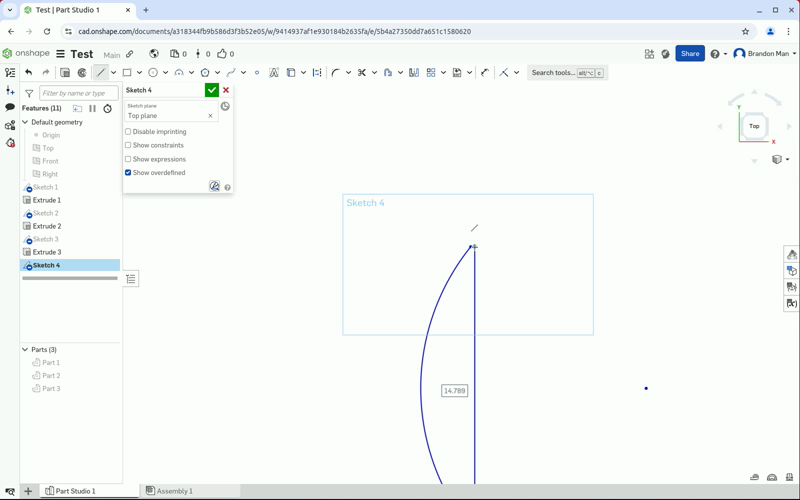
scroll(-6)
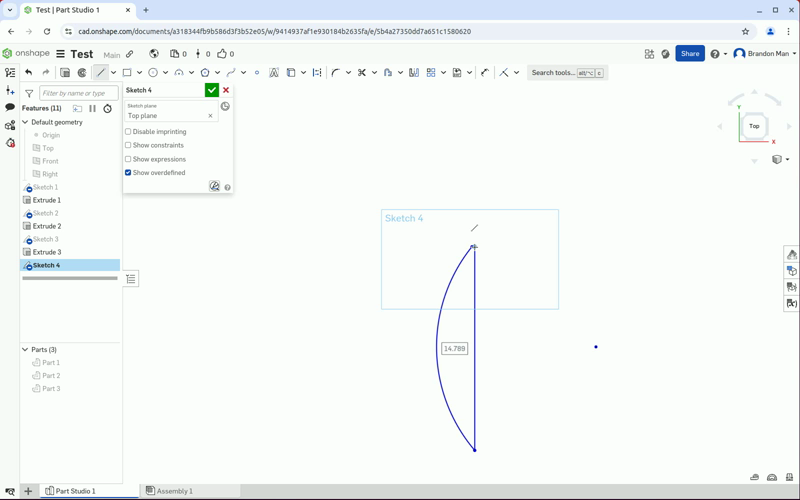
scroll(-6)
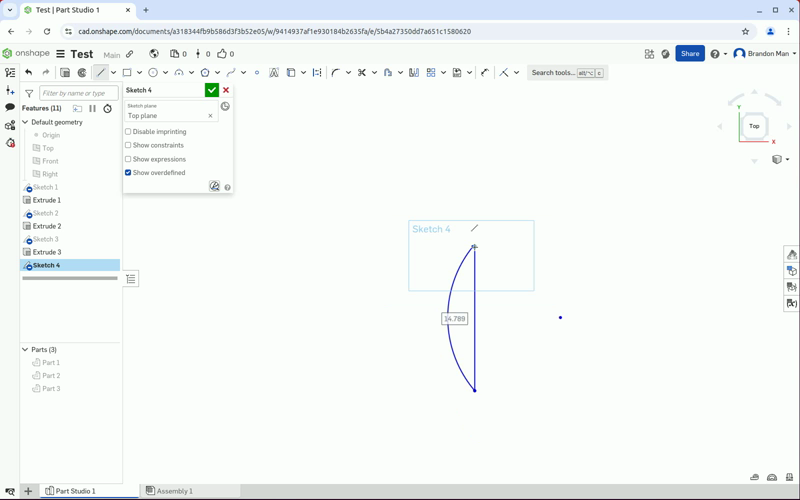
scroll(-6)
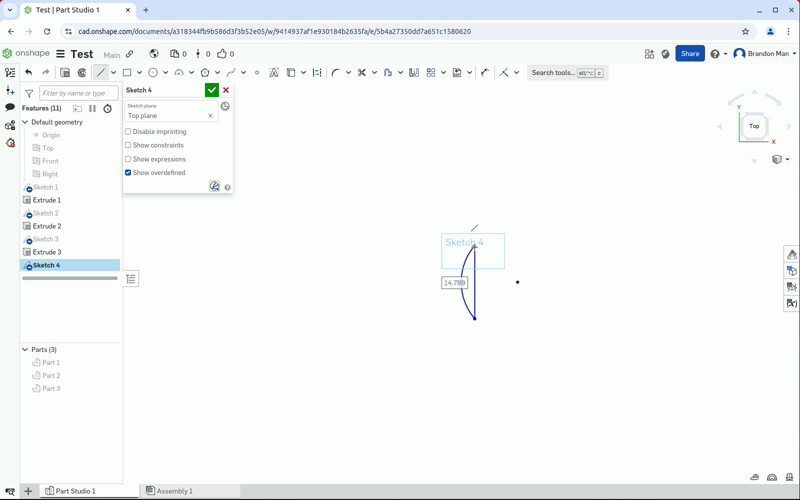
key_up(shift)
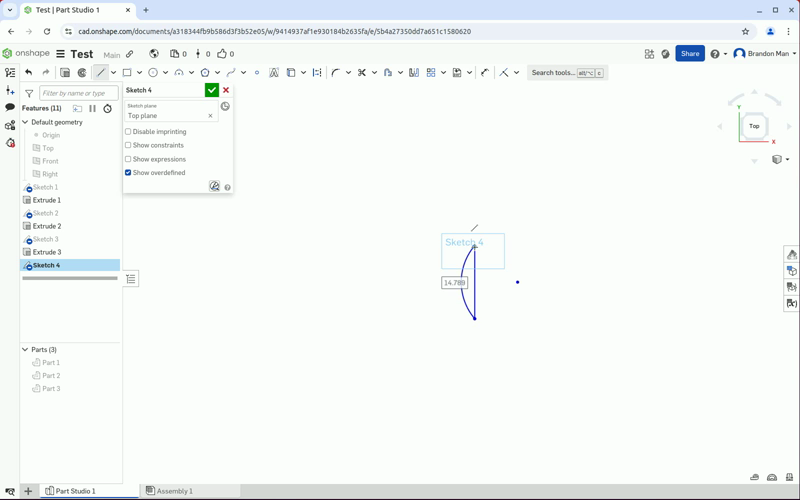
mouse_move(504, 246)
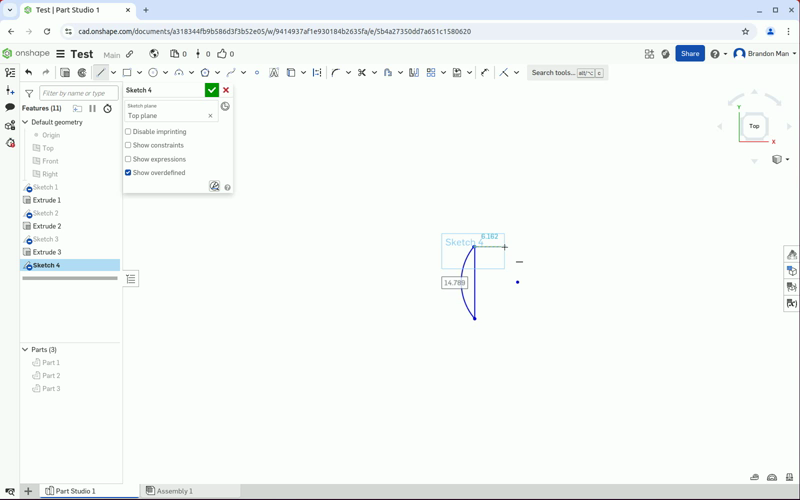
key_down(shift)
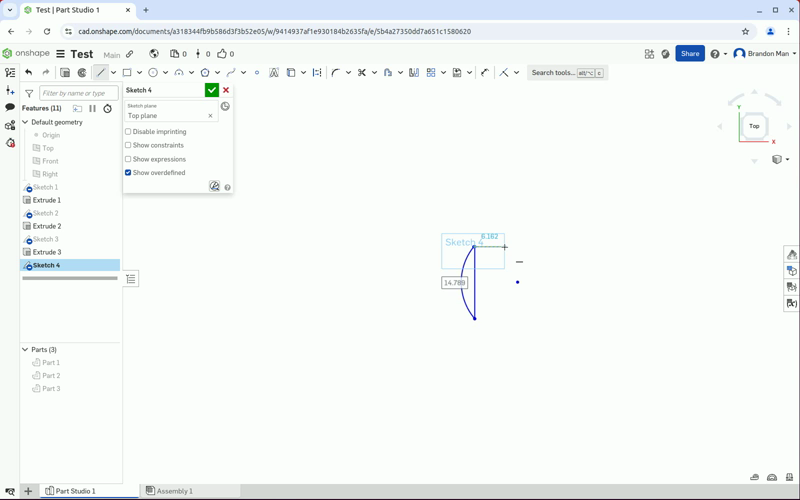
mouse_move(473, 246)
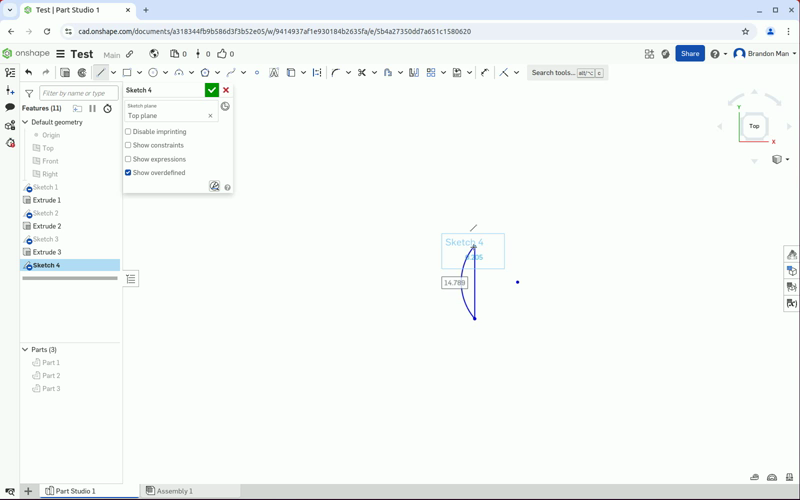
scroll(6)
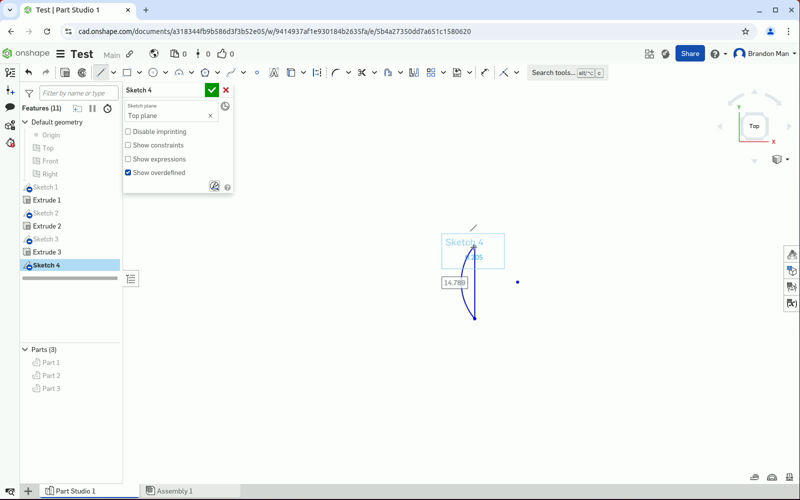
scroll(6)
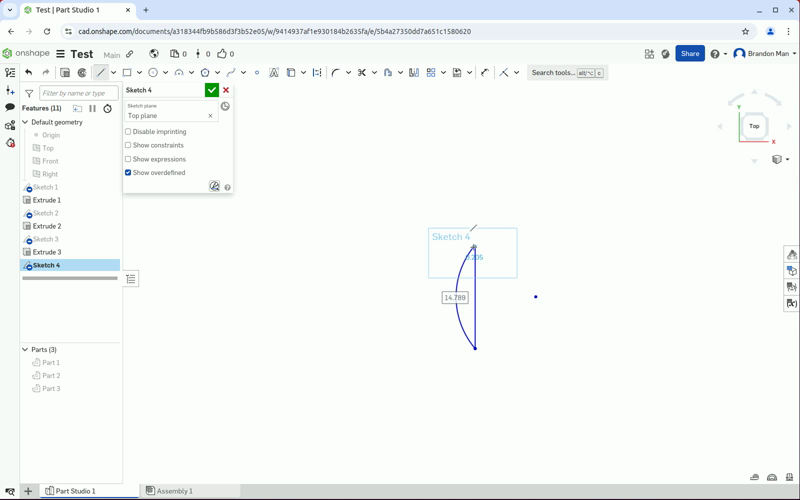
scroll(6)
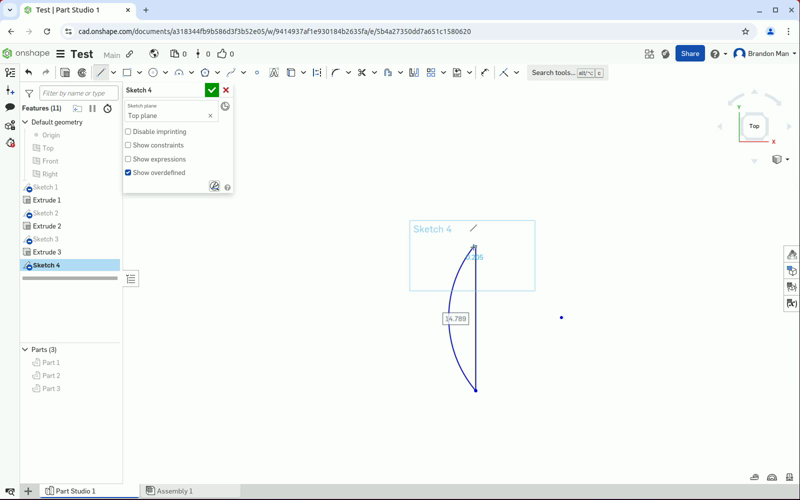
scroll(6)
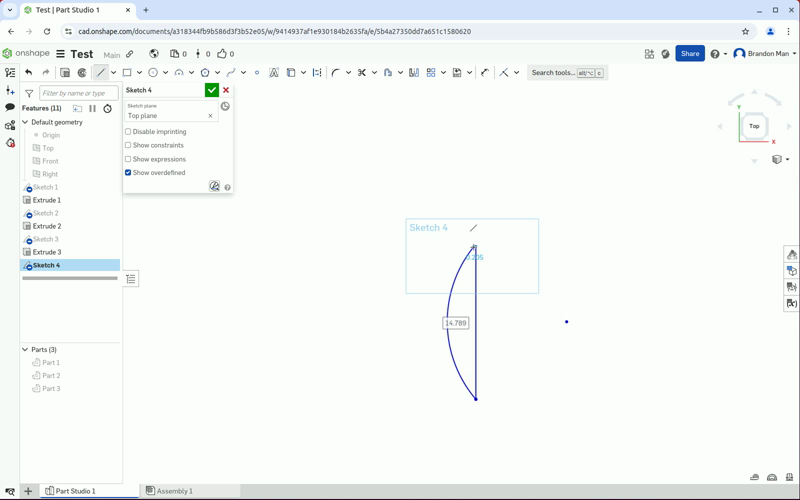
scroll(6)
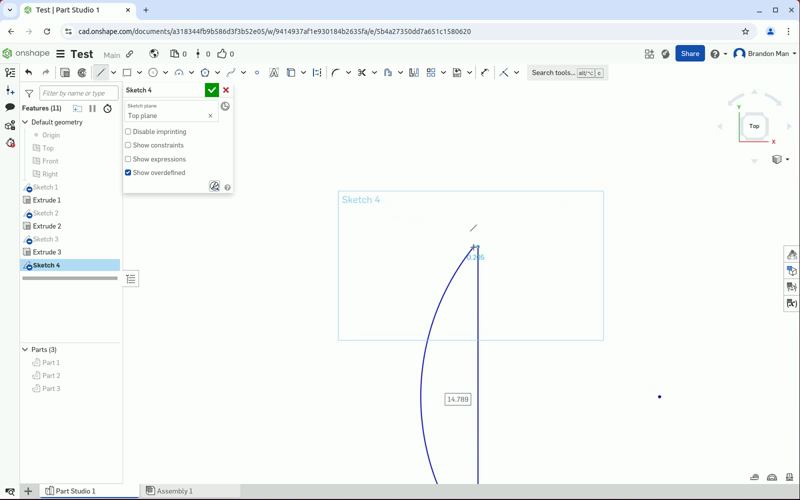
scroll(6)
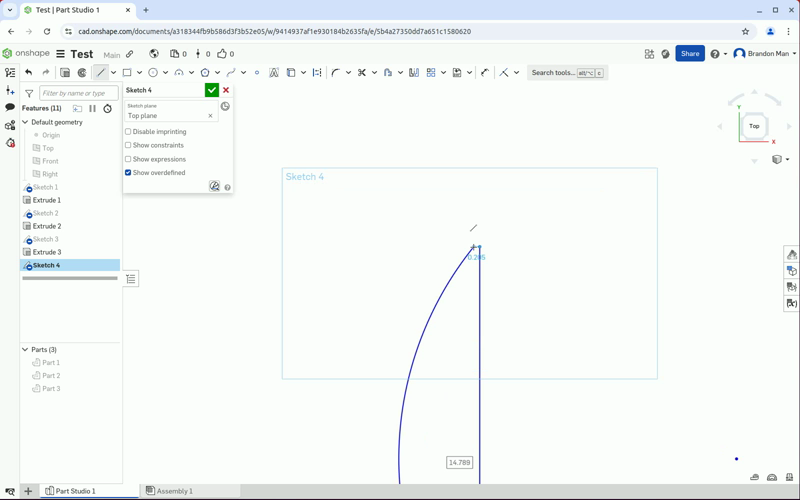
scroll(6)
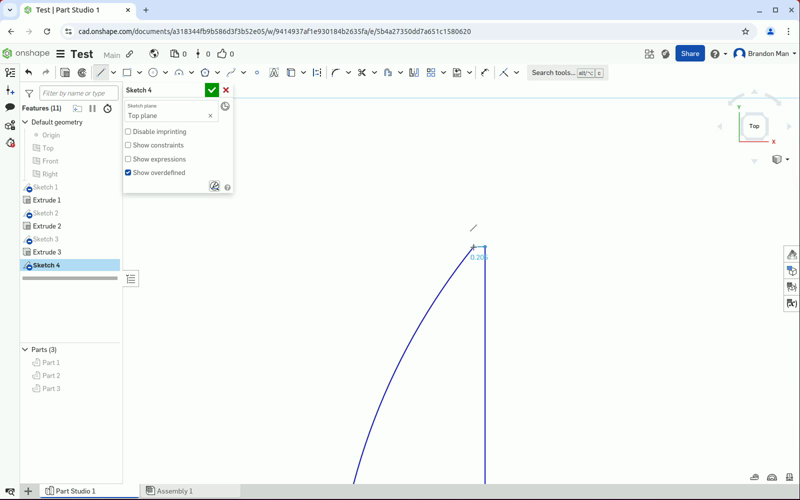
key_up(shift)
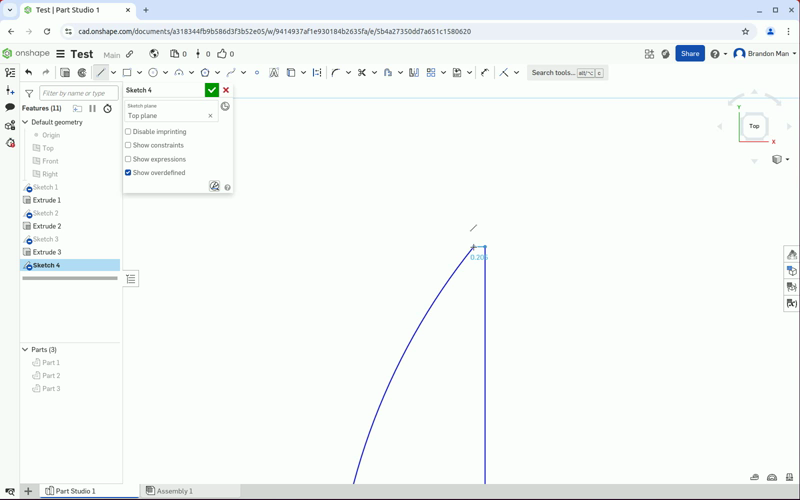
click(473, 246)
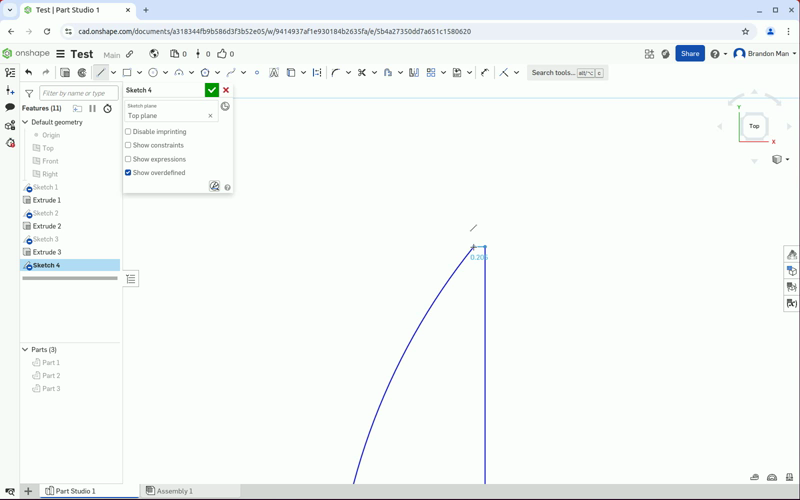
scroll(-6)
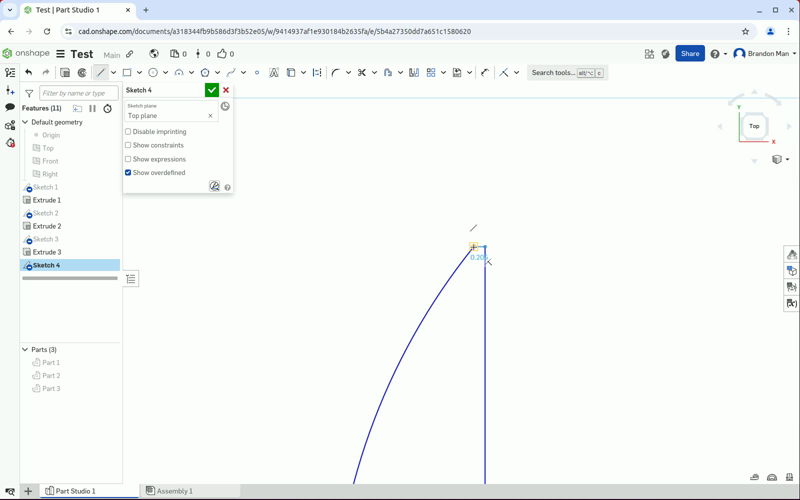
scroll(-6)
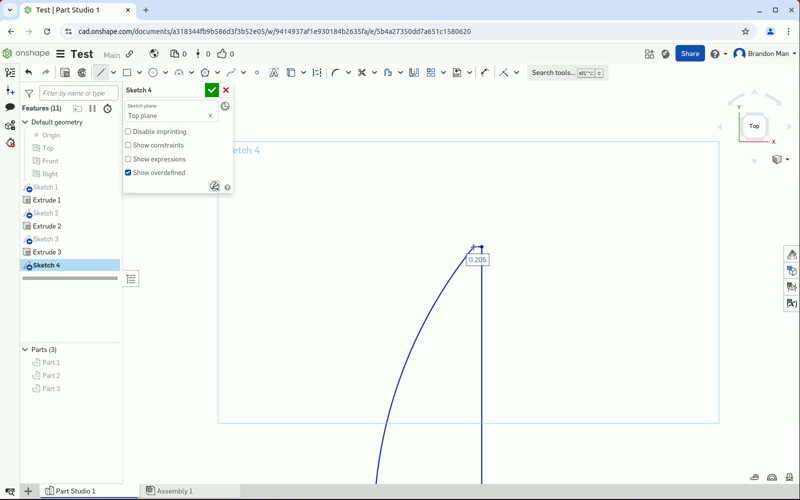
scroll(-6)
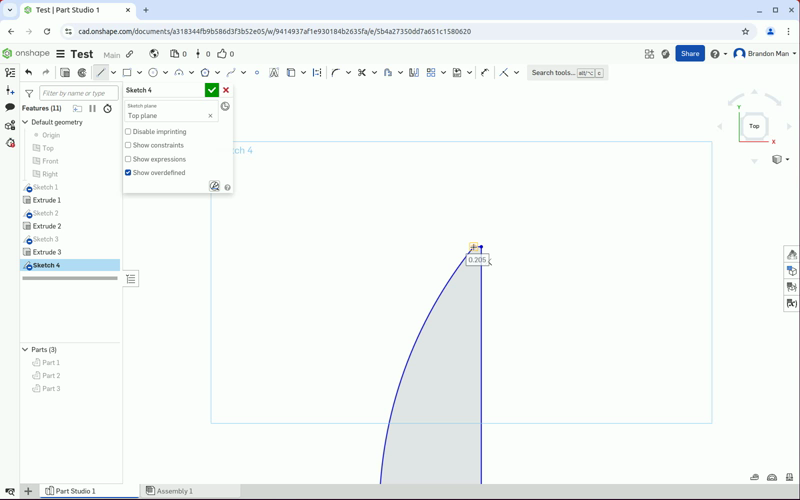
scroll(-6)
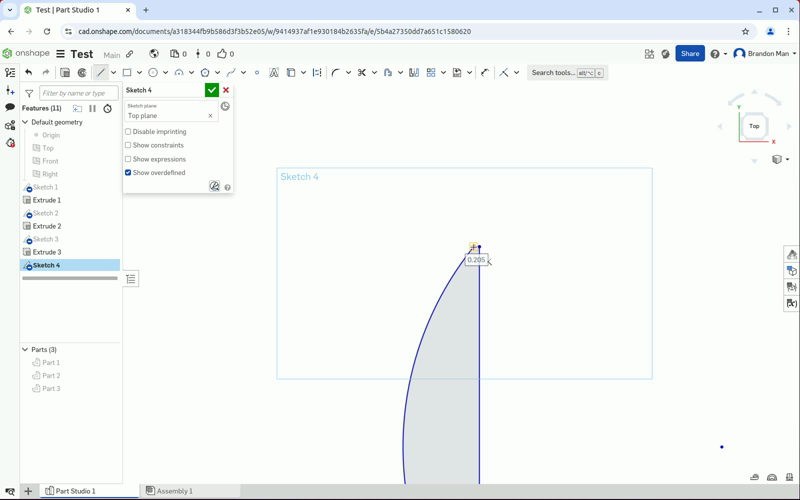
scroll(-6)
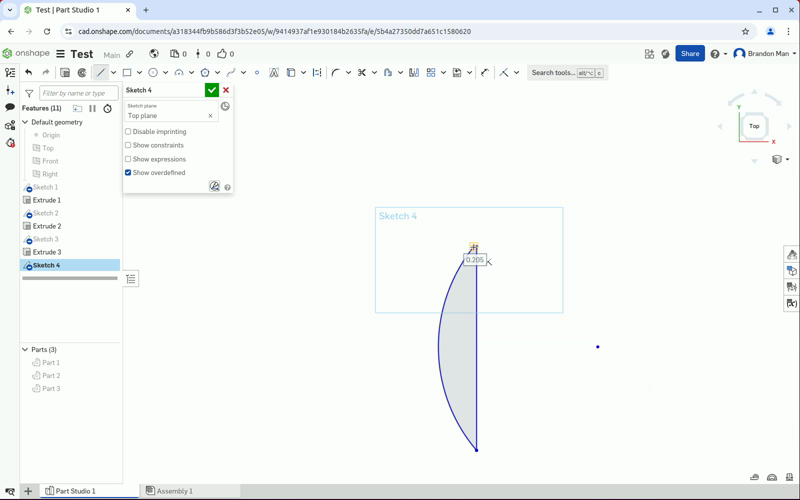
scroll(-6)
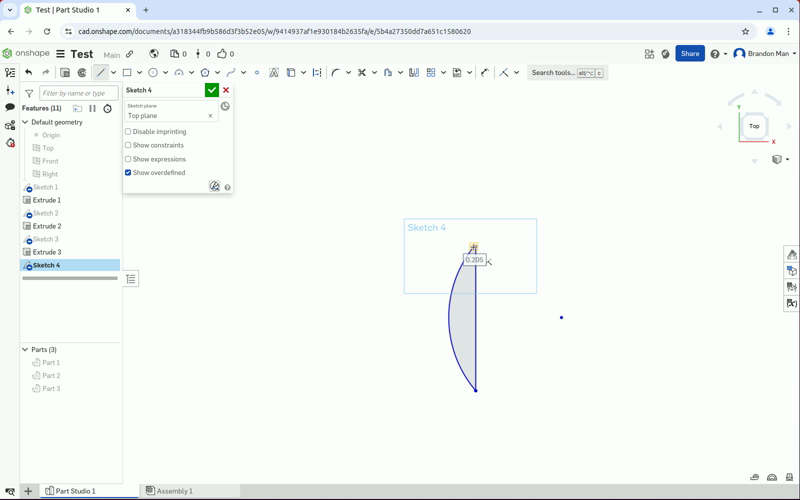
scroll(-6)
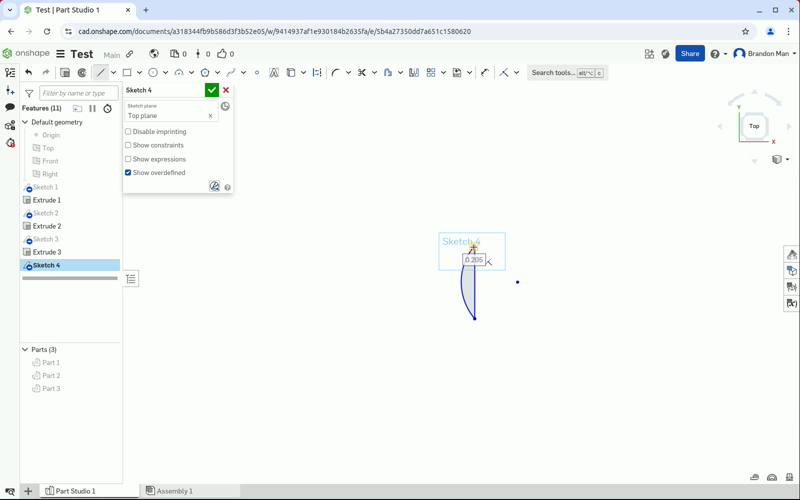
key(esc)
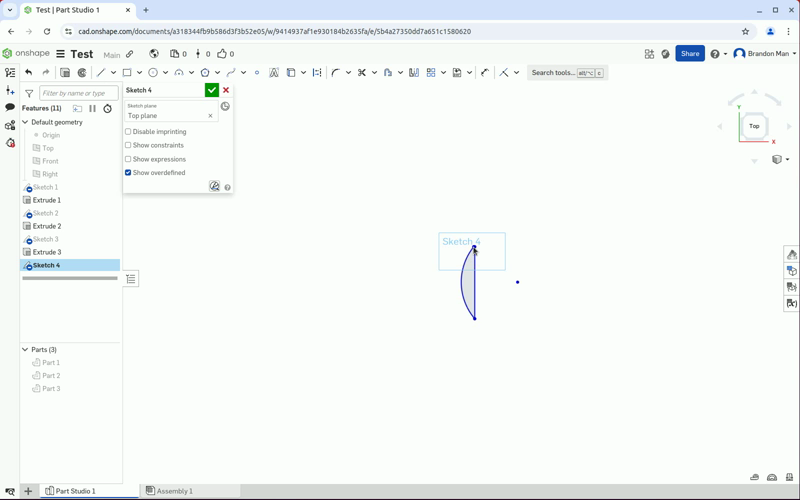
mouse_move(470, 294)
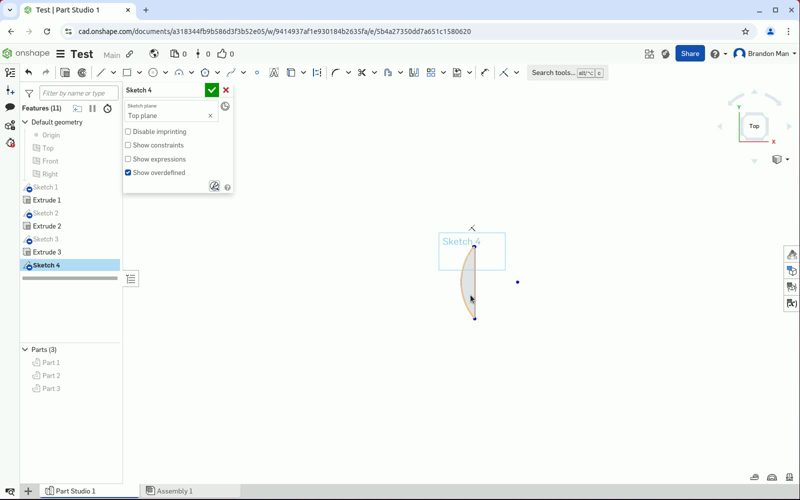
scroll(6)
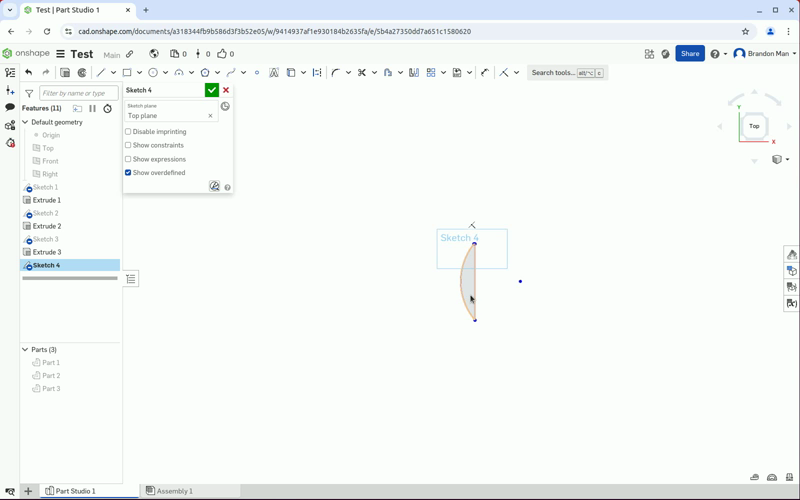
scroll(6)
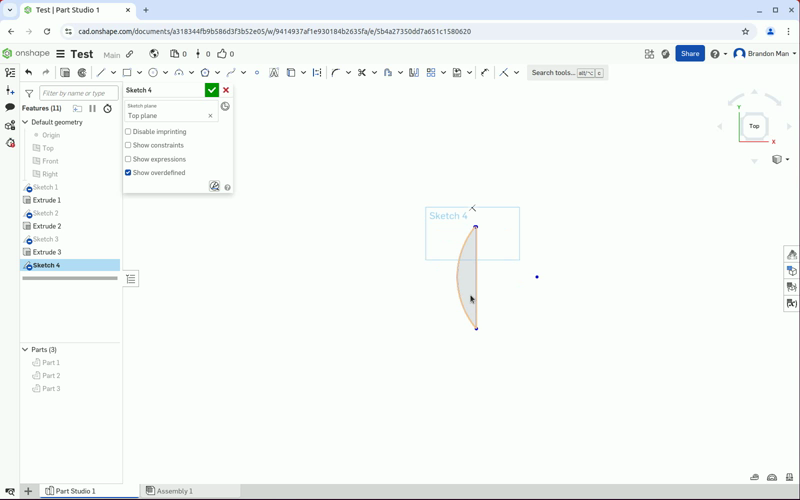
scroll(6)
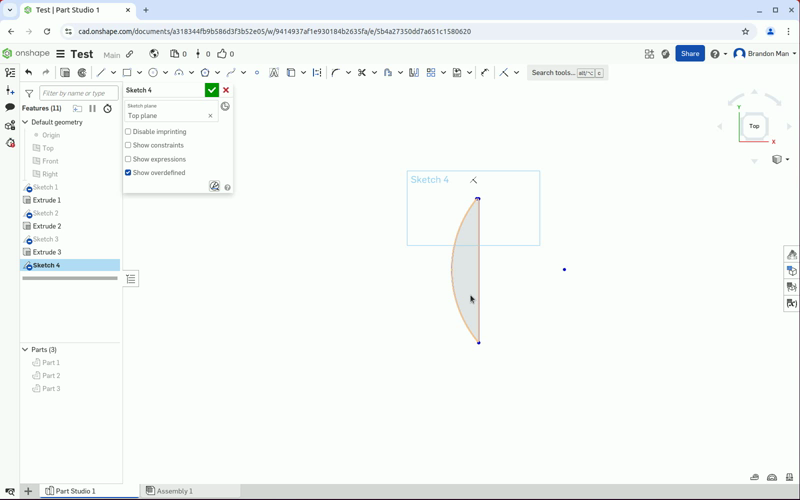
scroll(6)
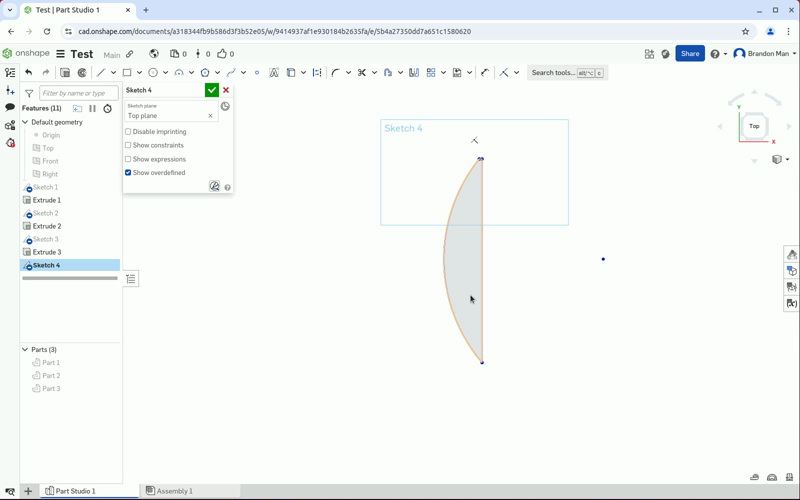
scroll(6)
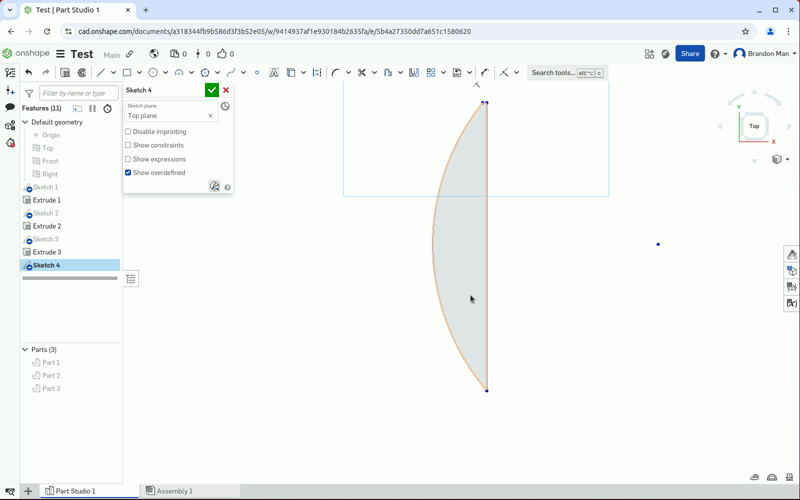
scroll(6)
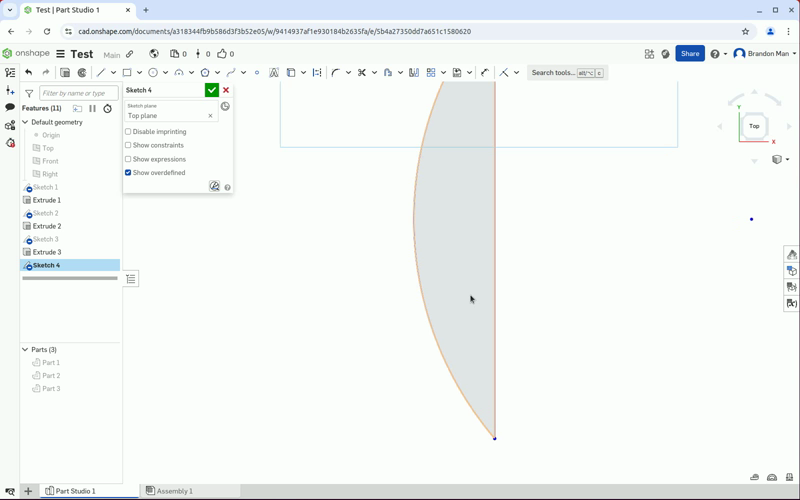
scroll(6)
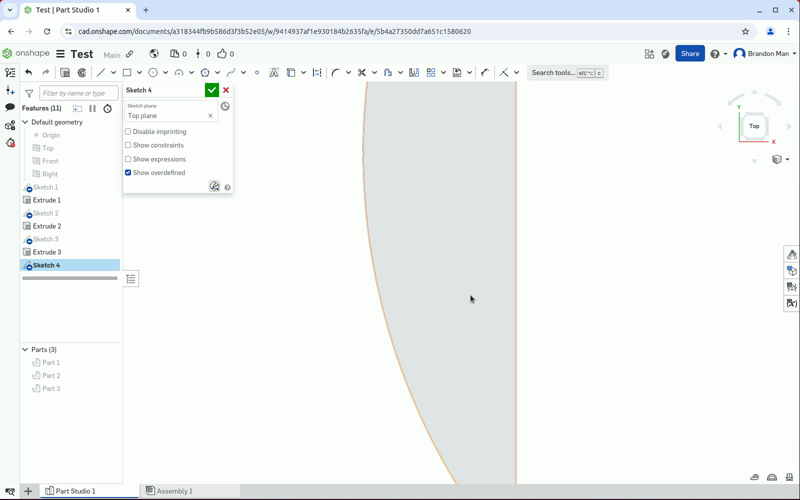
click(470, 294)
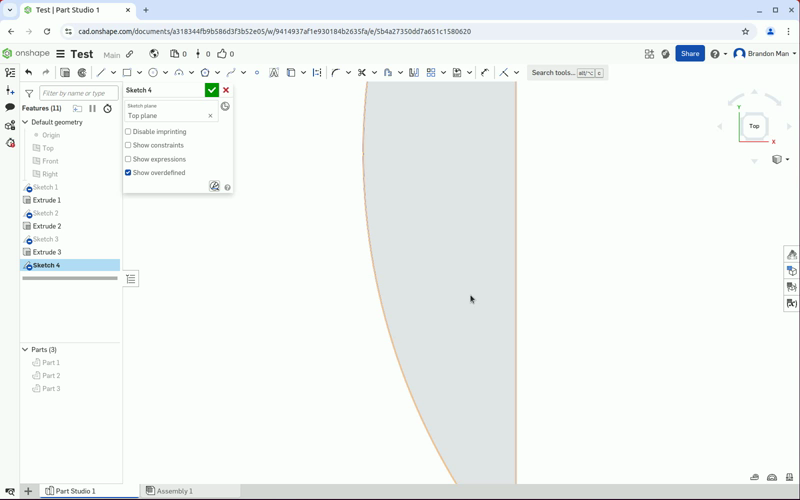
scroll(-6)
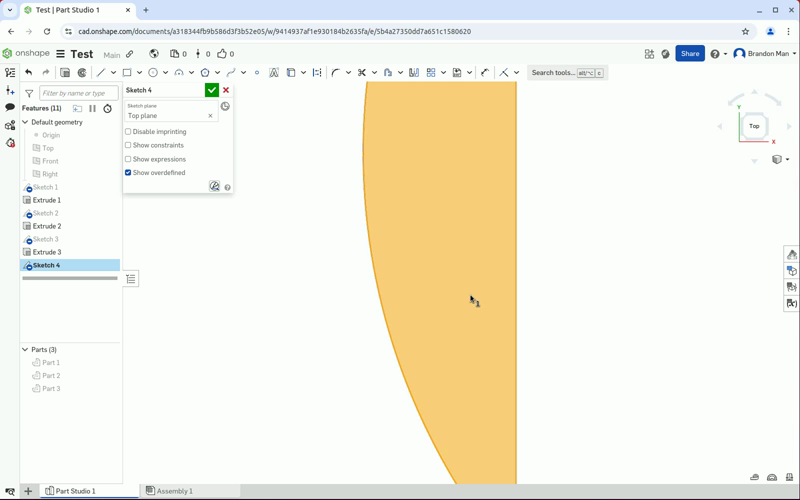
scroll(-6)
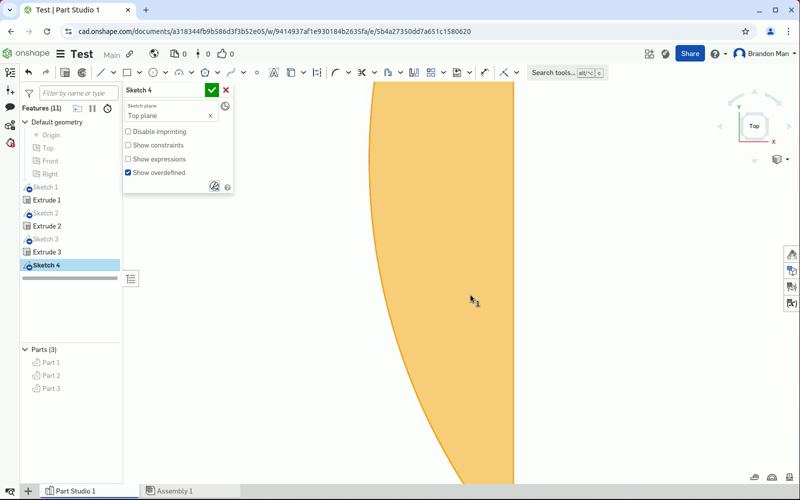
scroll(-6)
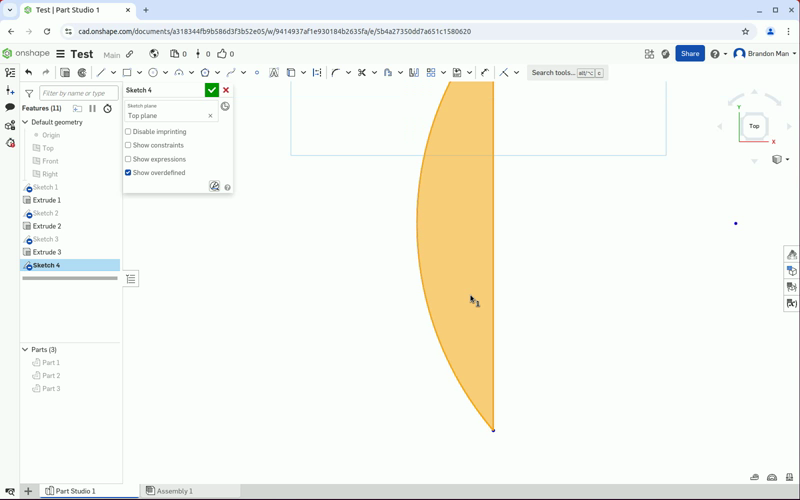
scroll(-6)
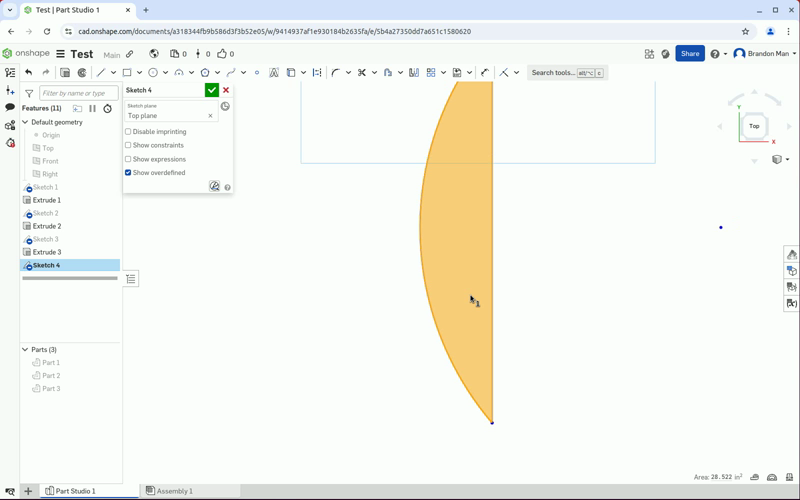
scroll(-6)
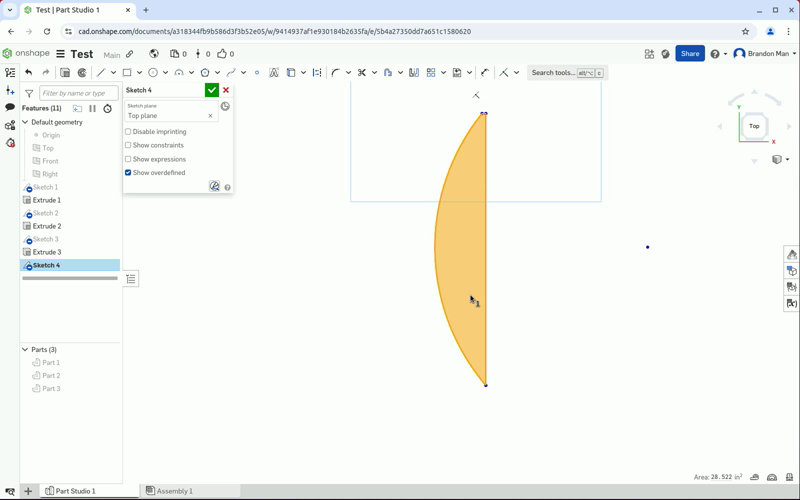
scroll(-6)
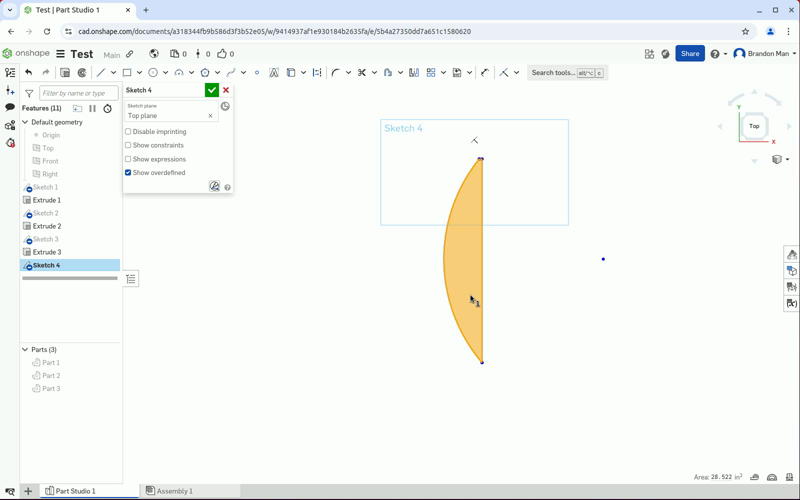
scroll(-6)
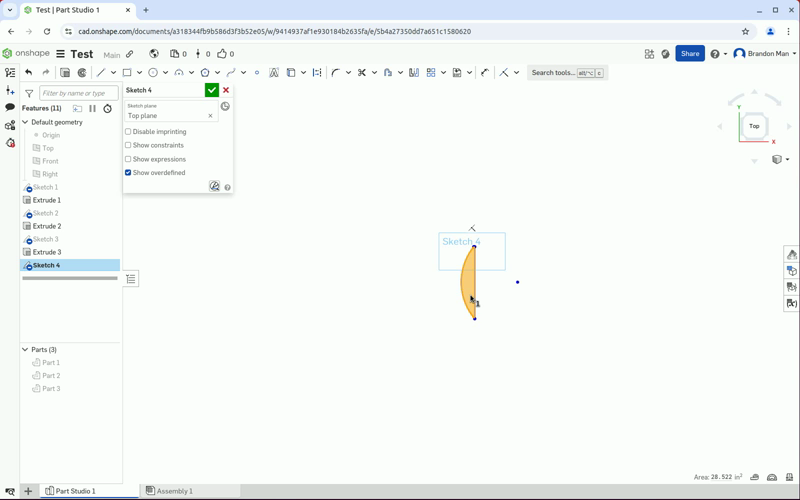
mouse_move(73, 352)
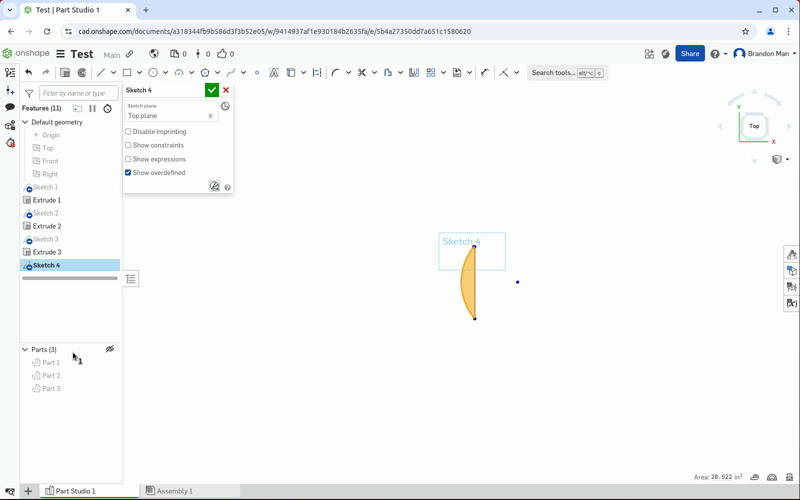
key(shift+y)
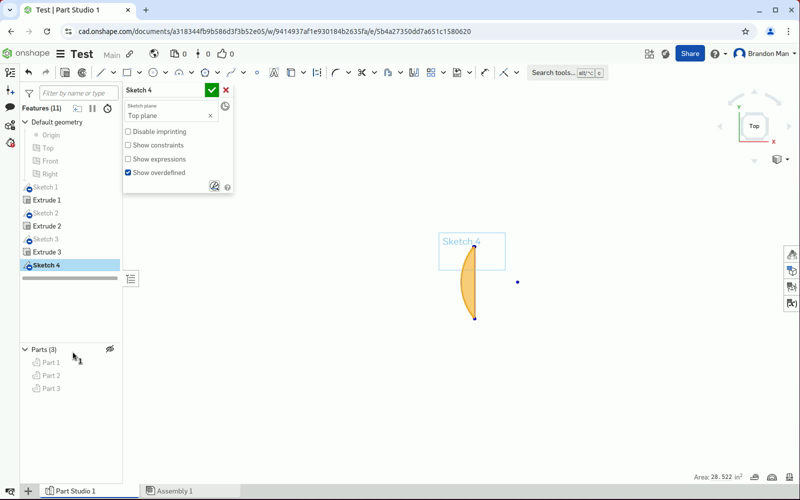
key(shift+e)
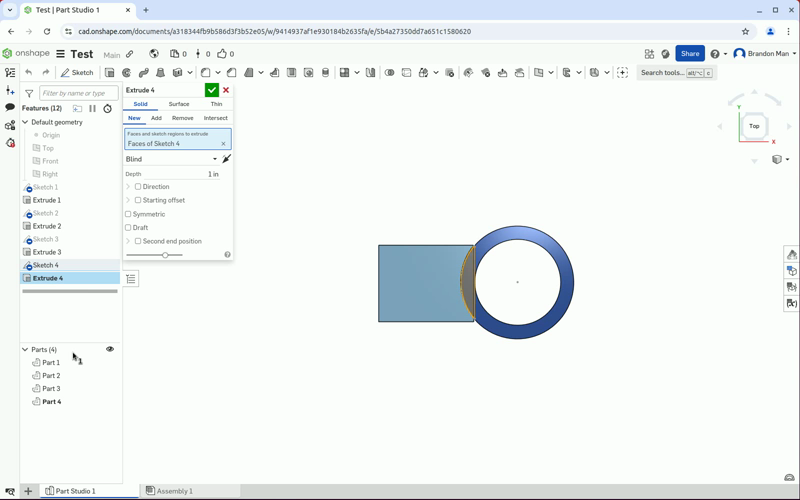
mouse_move(143, 106)
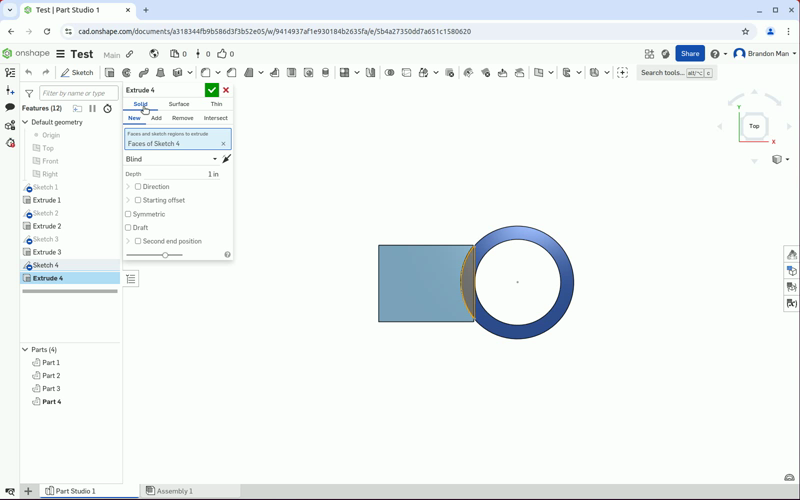
click(143, 106)
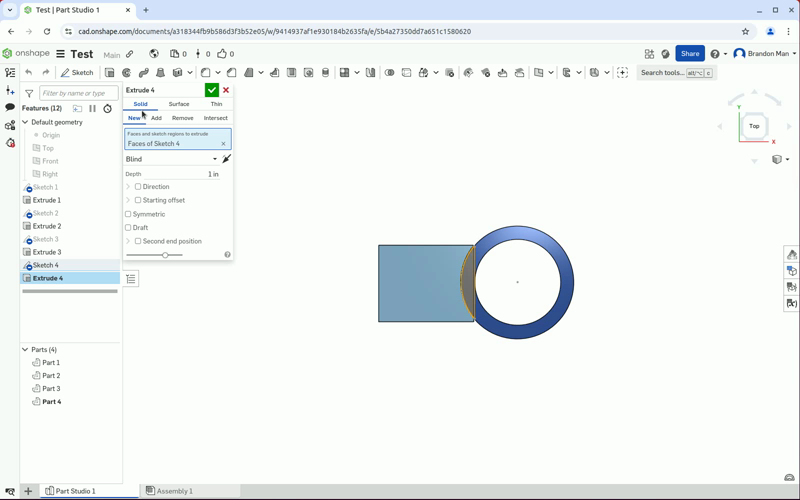
mouse_move(137, 120)
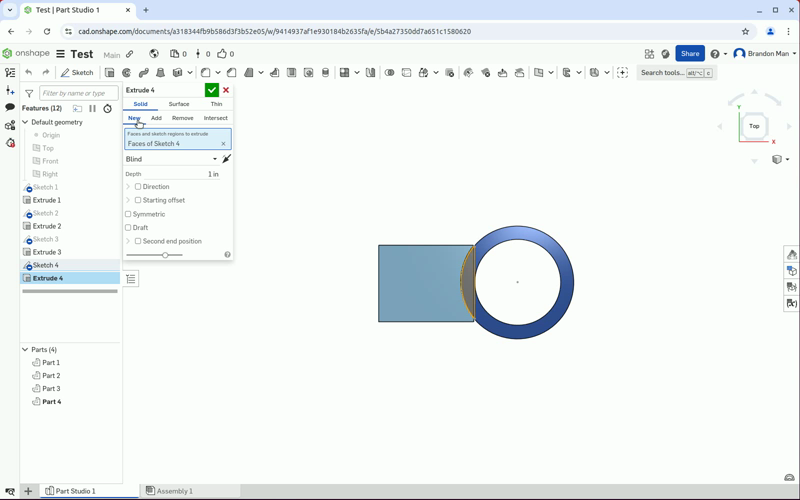
click(137, 120)
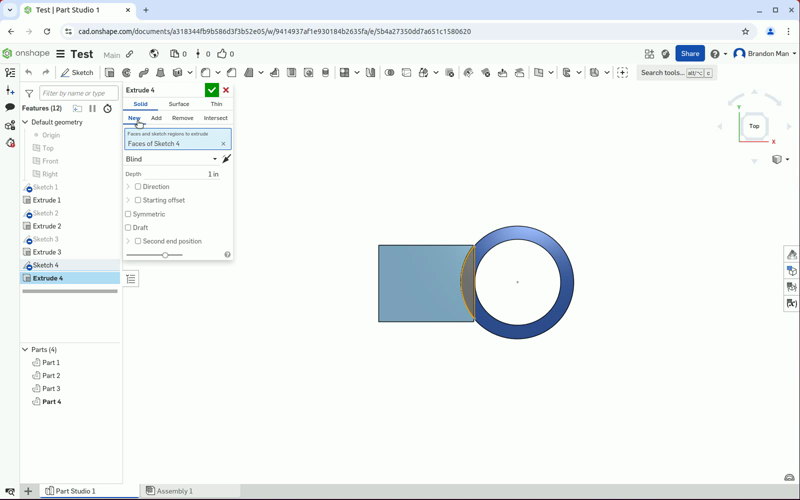
key(tab, 4)
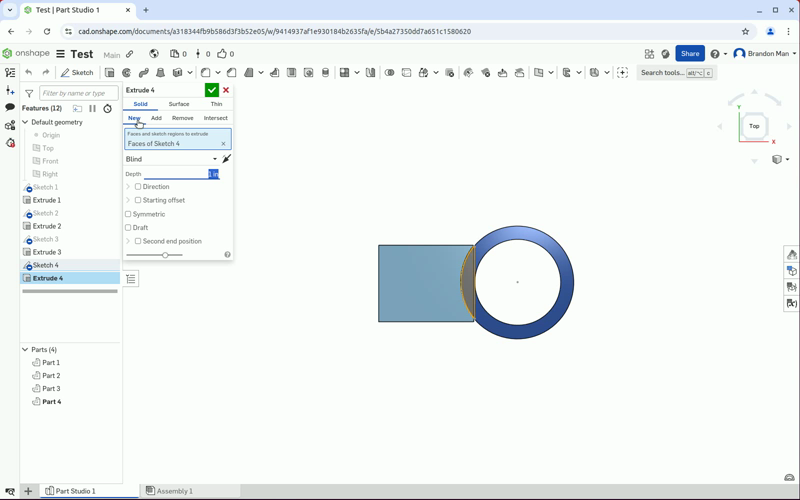
text(12.758)
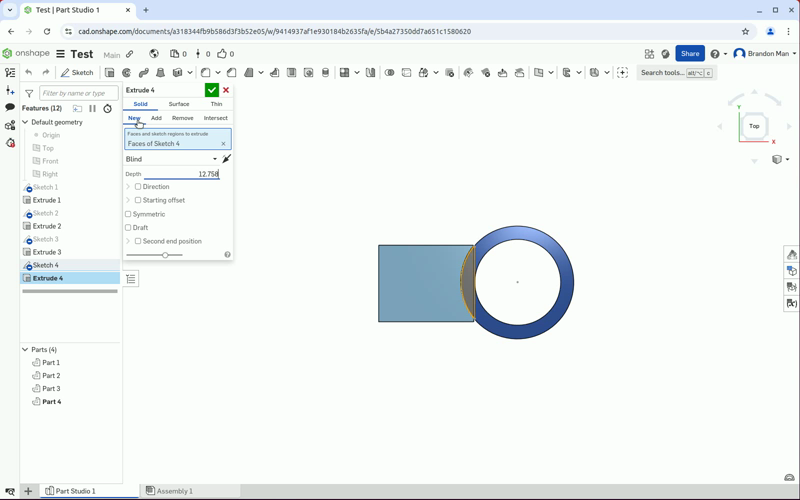
key(enter)
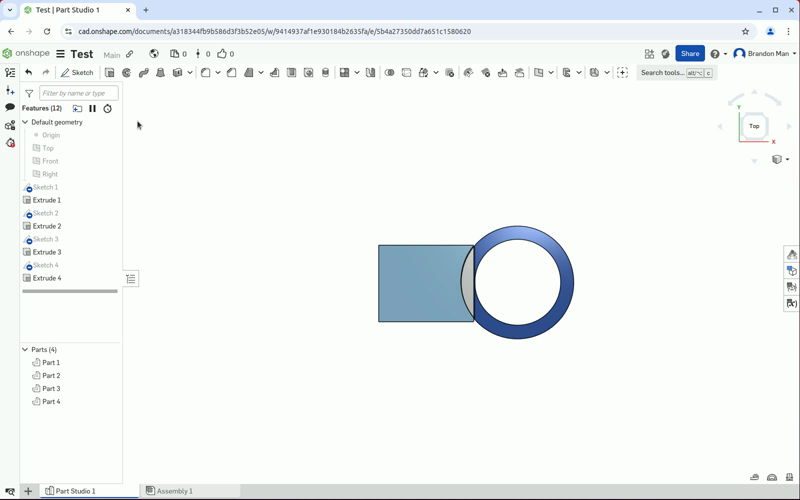
key(shift+h)
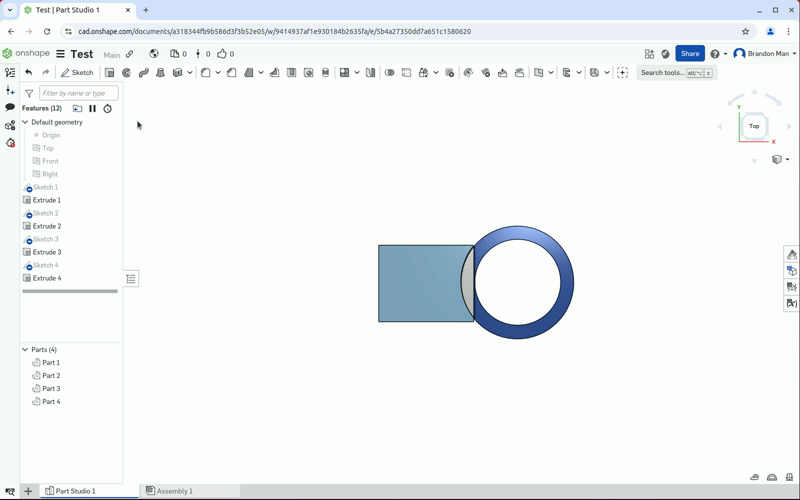
key(shift+h)
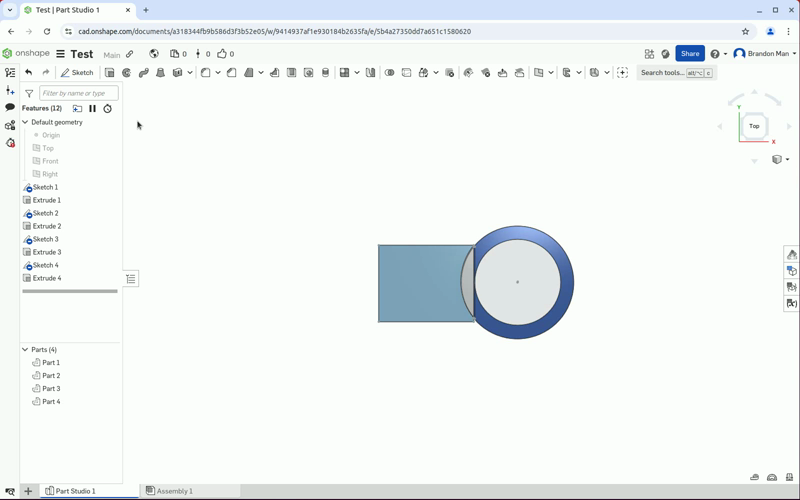
key(shift+7)
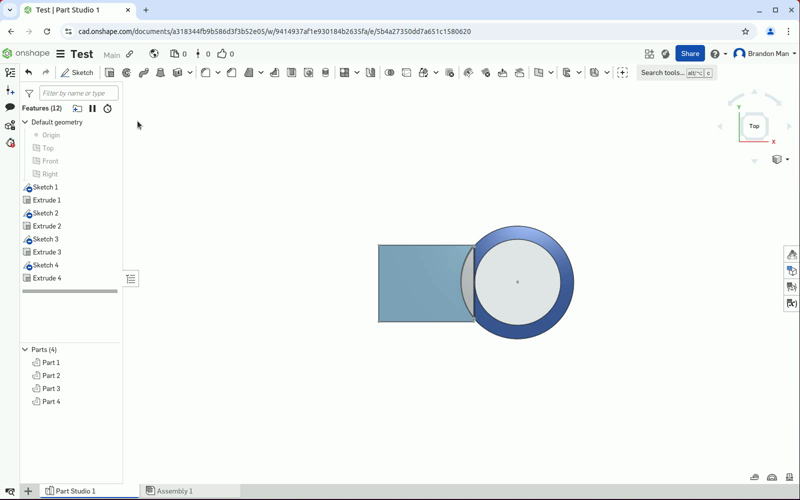
key(up, 3)
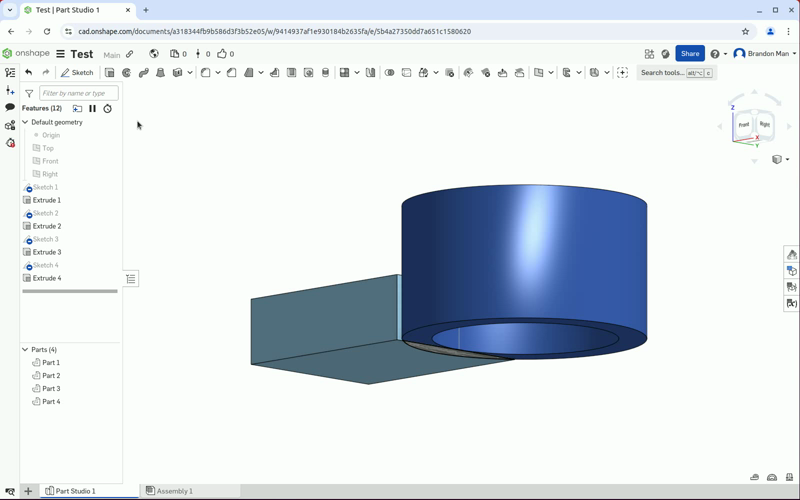
key(left, 3)
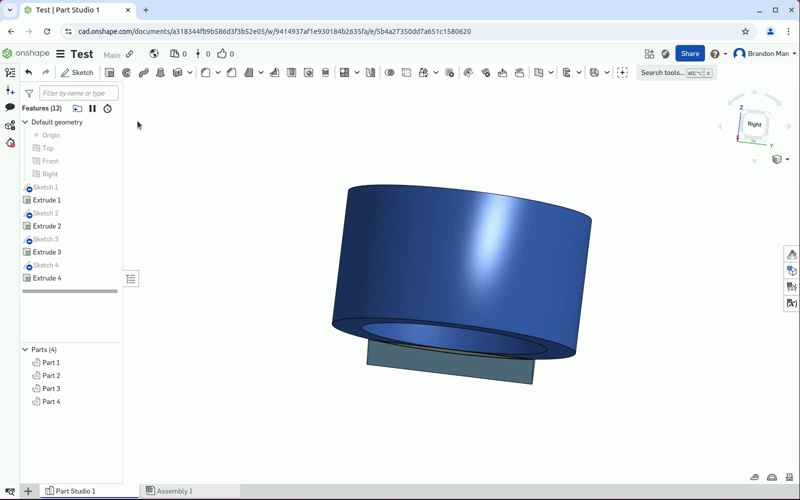
key(right, 3)
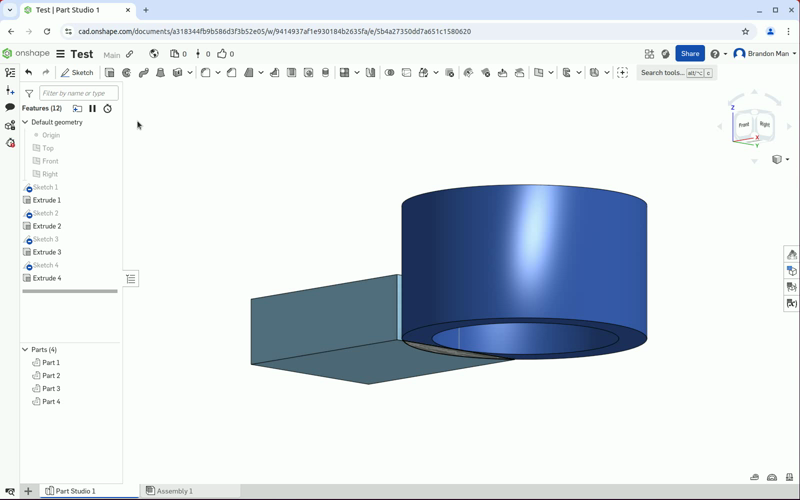
key(down, 3)
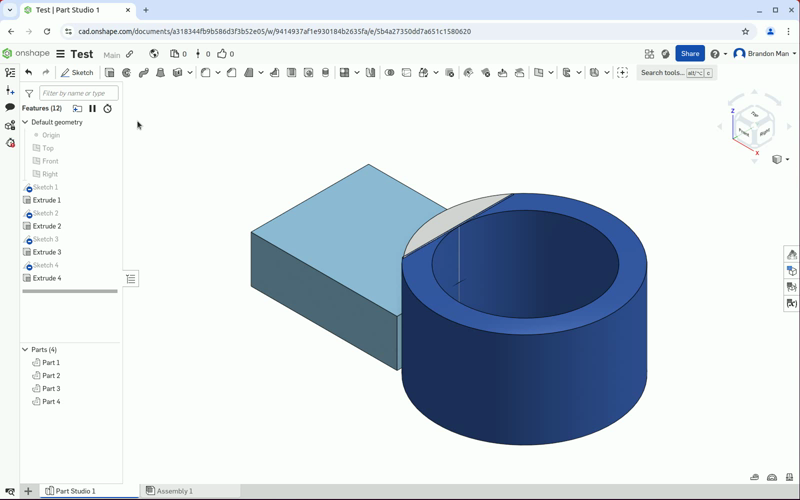
mouse_move(73, 189)
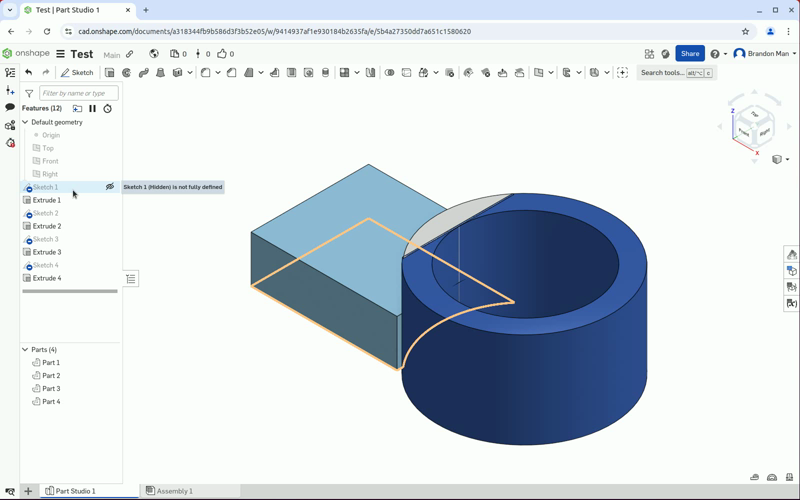
click(73, 189)